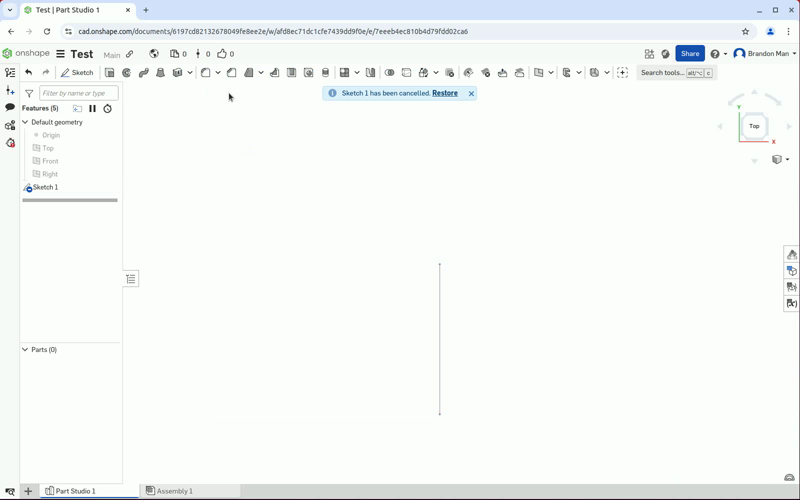
key(shift+h)
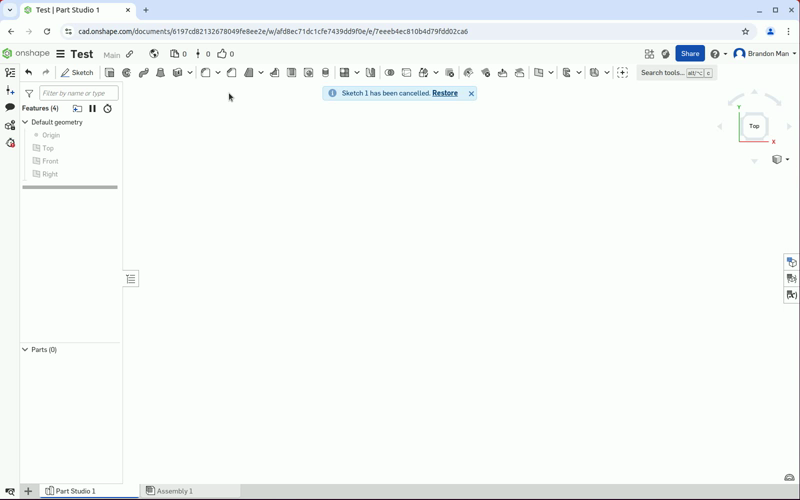
mouse_move(73, 352)
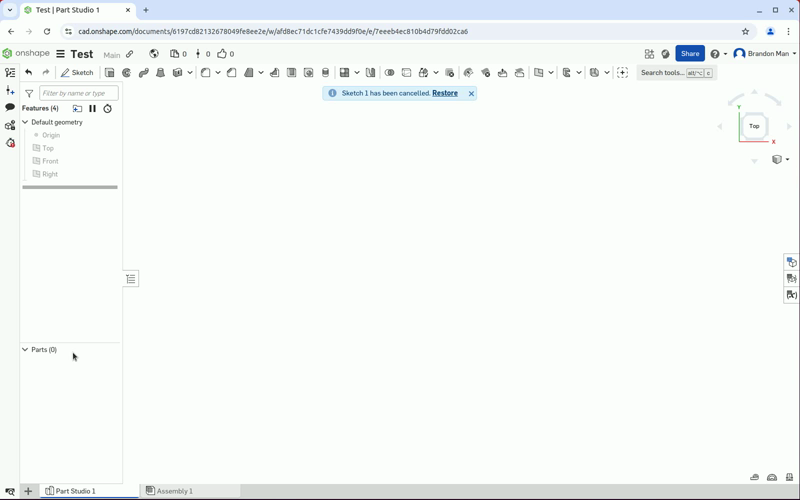
key(y)
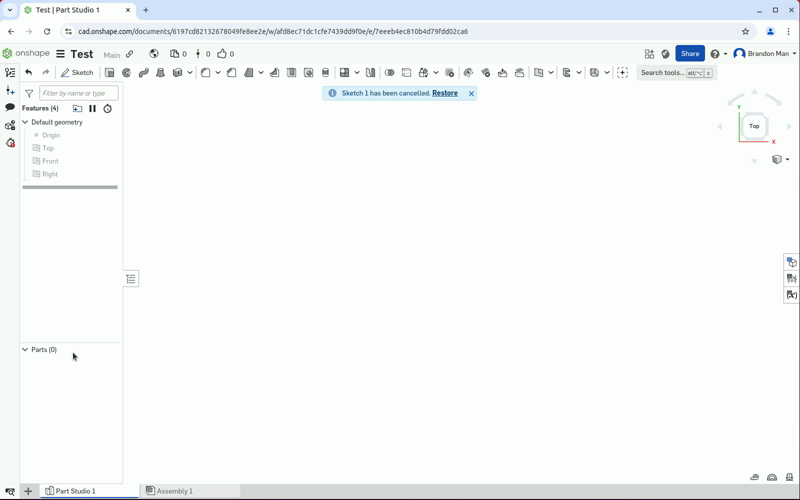
key(shift+p)
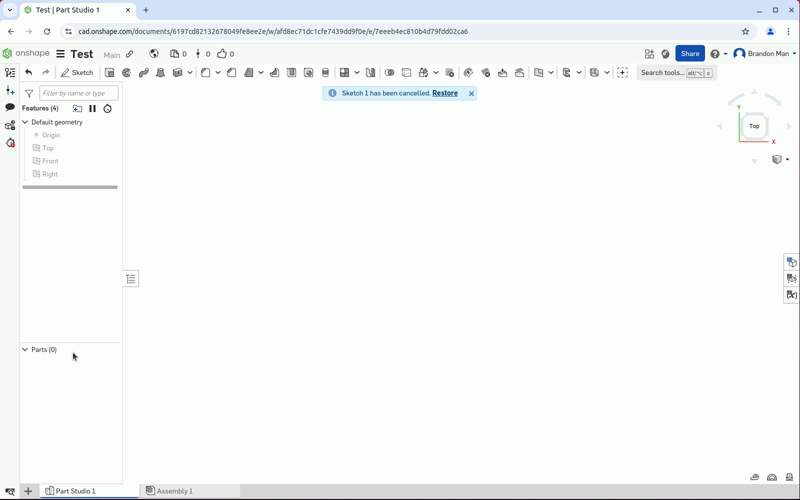
key(space)
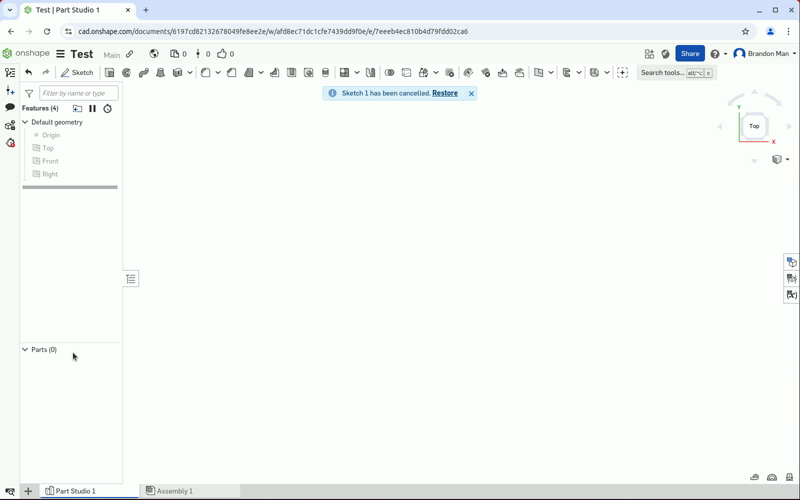
key_down(shift)
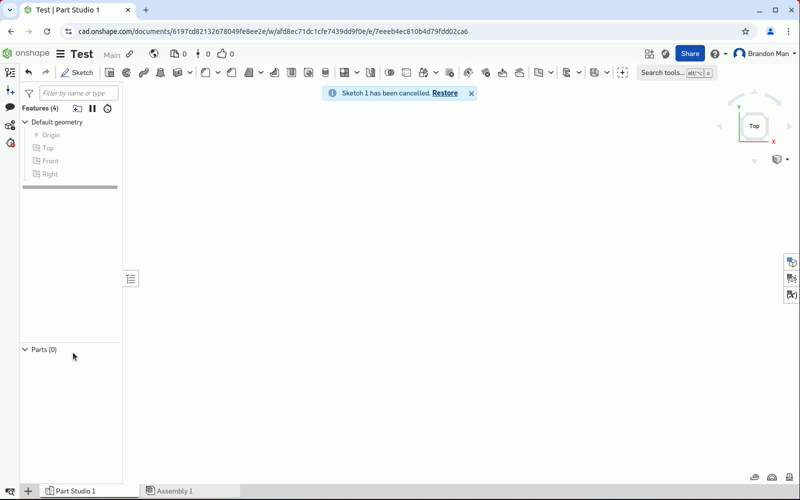
key(up)
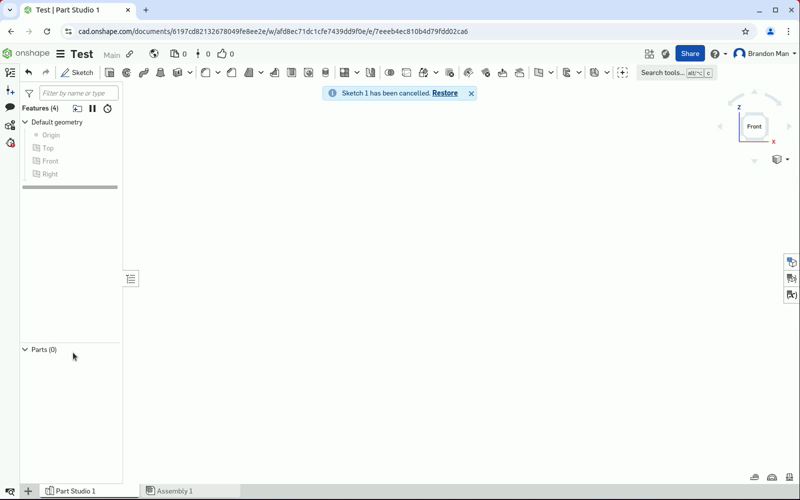
key_up(shift)
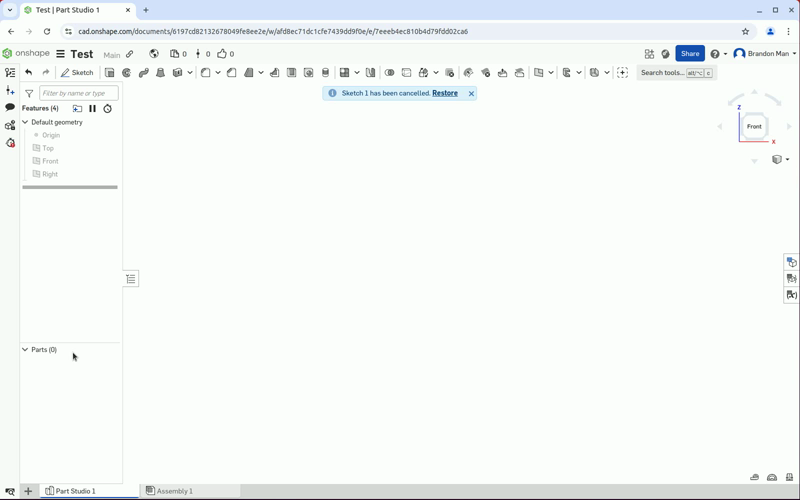
mouse_move(73, 352)
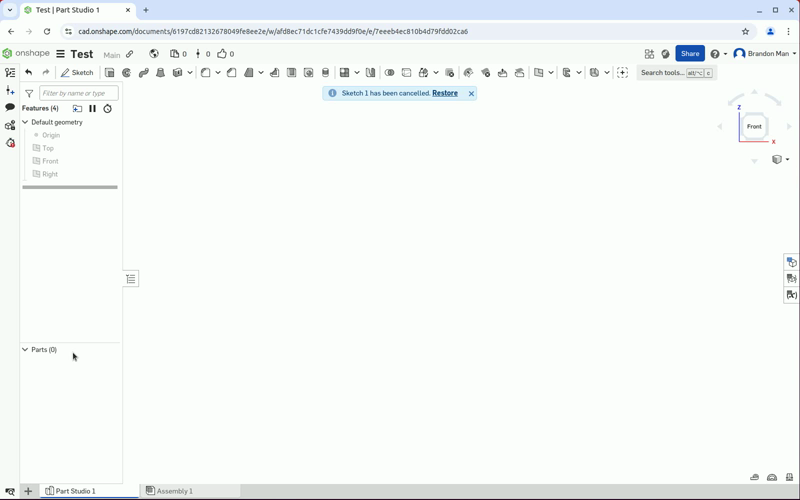
key(shift+y)
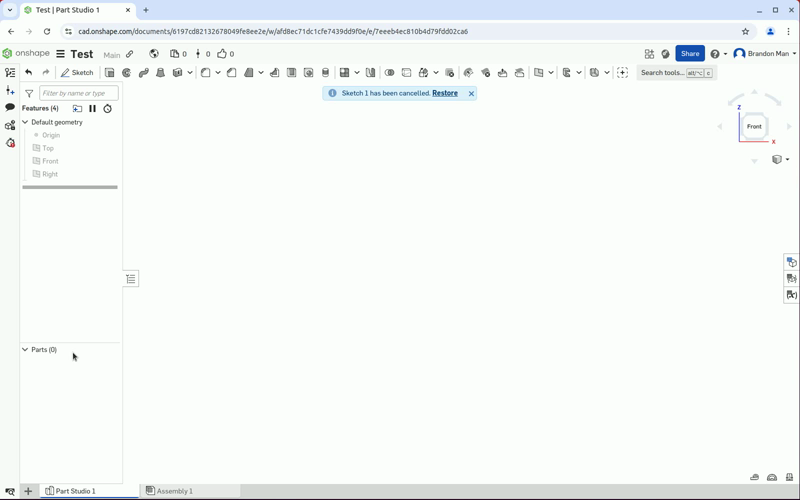
key(shift+s)
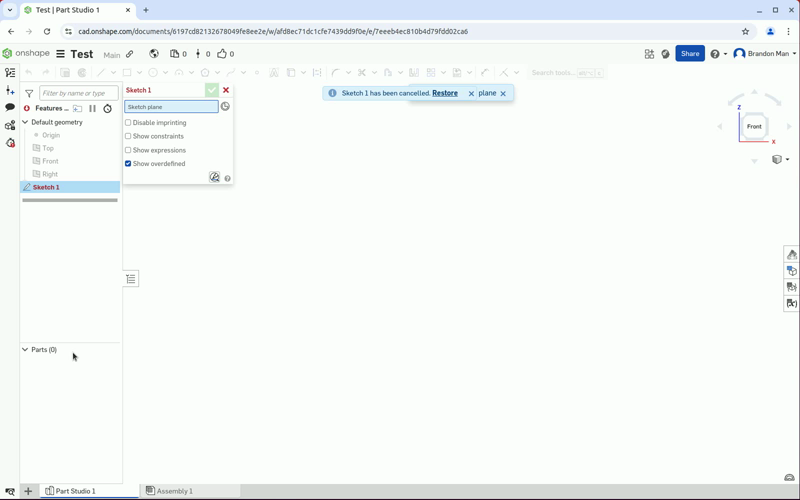
mouse_move(73, 163)
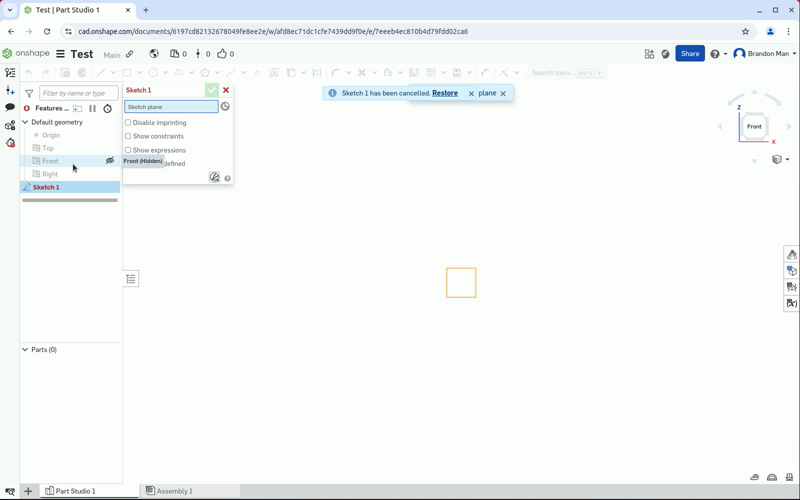
click(73, 163)
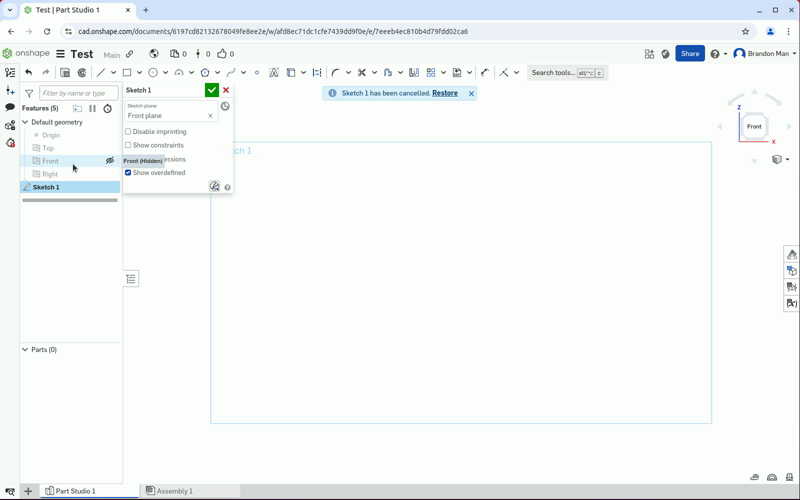
mouse_move(73, 352)
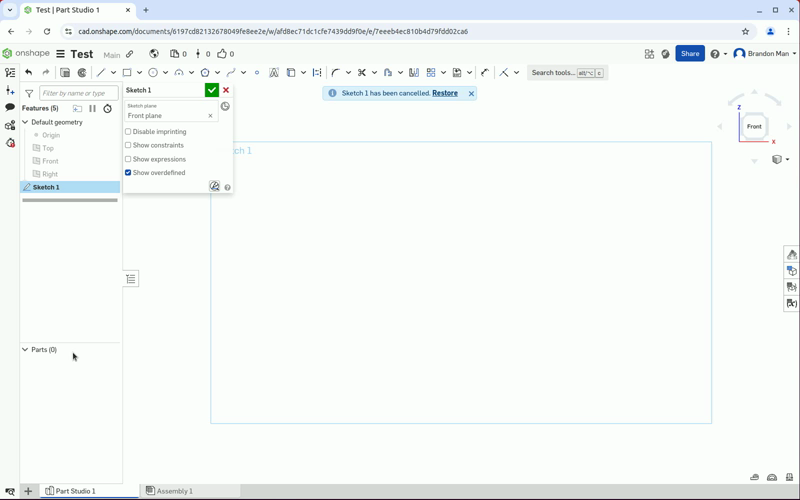
key(y)
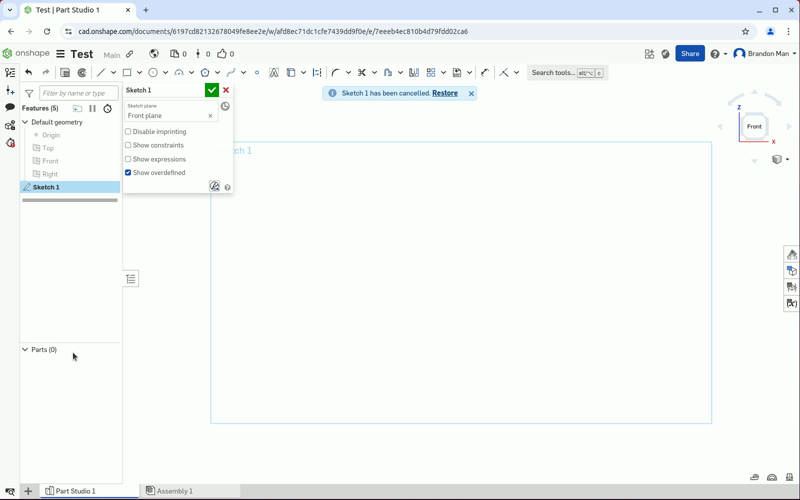
key(l)
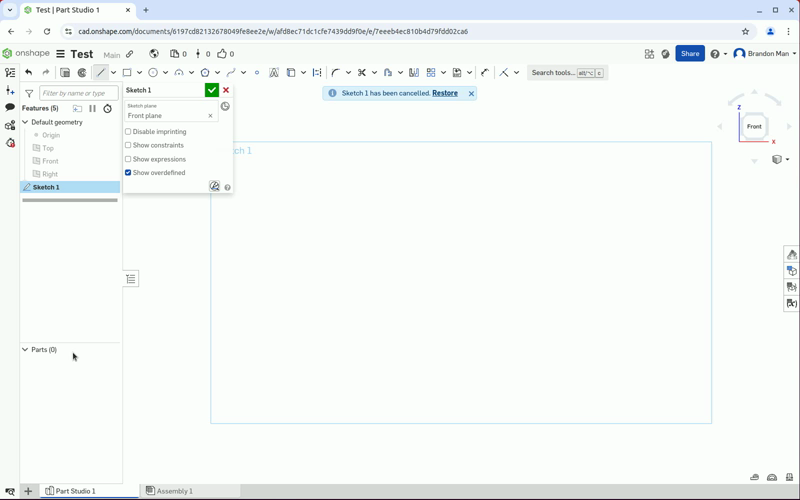
key_down(shift)
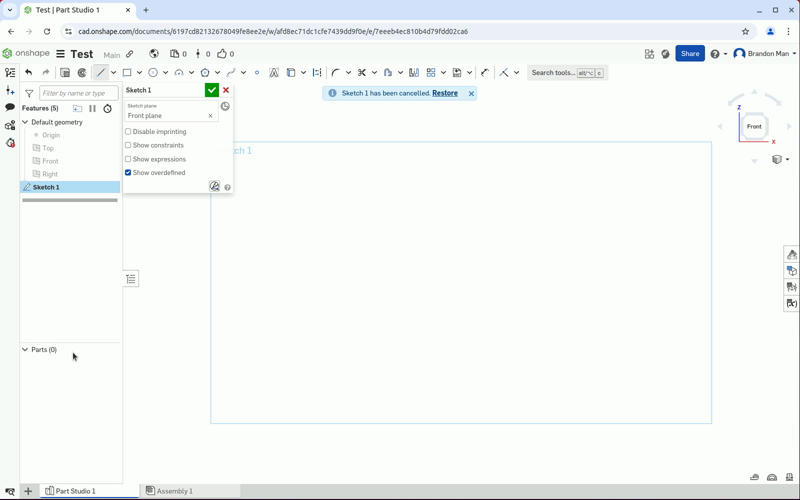
mouse_move(460, 282)
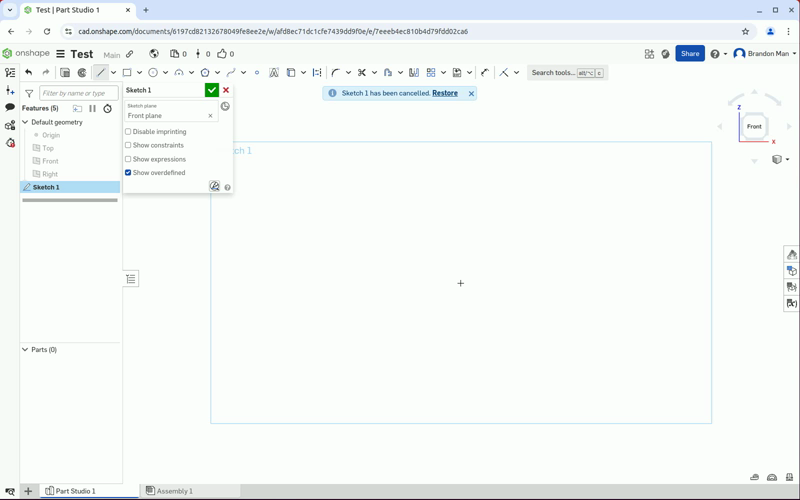
click(460, 282)
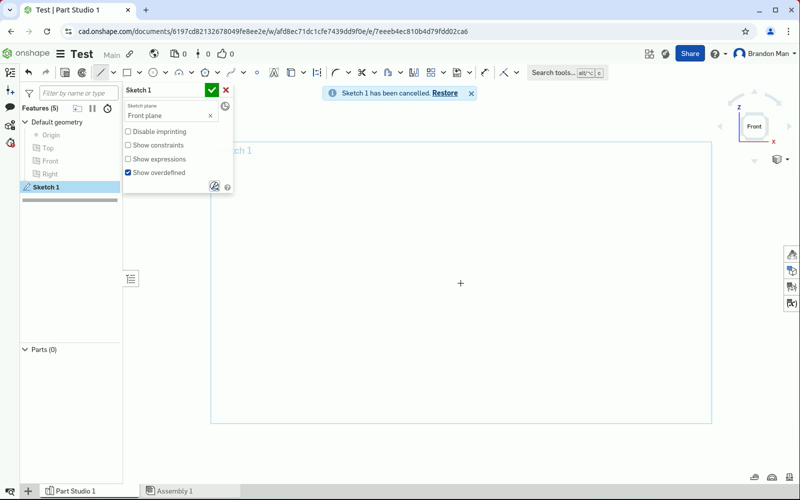
key_up(shift)
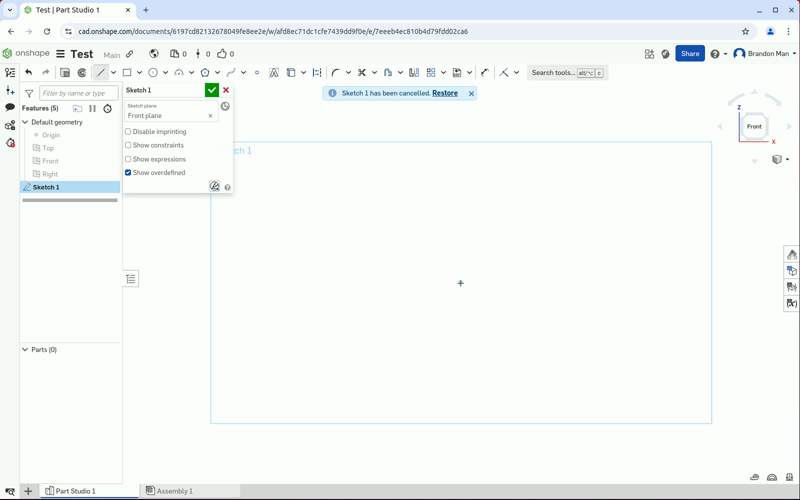
key_down(shift)
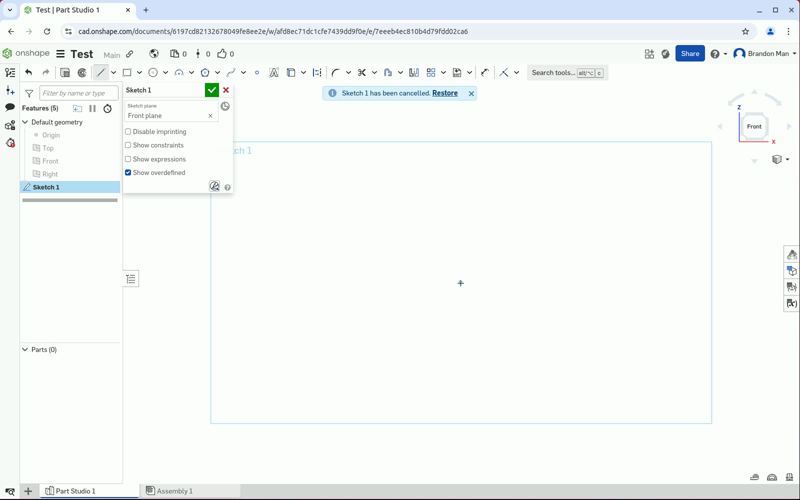
mouse_move(573, 282)
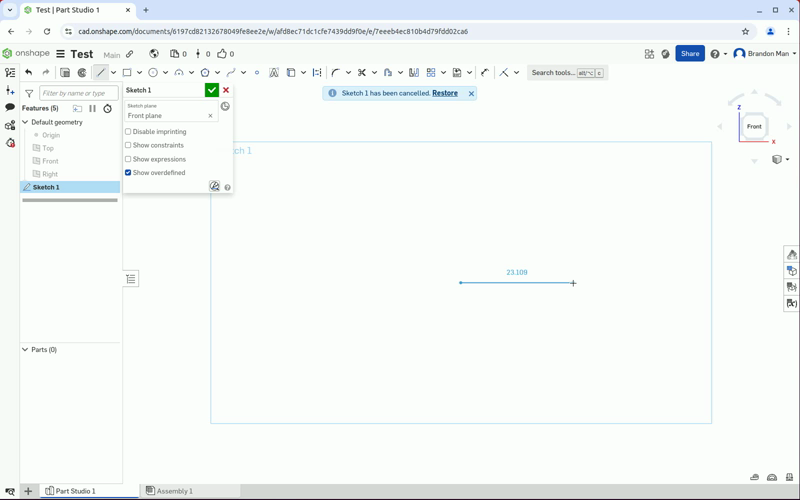
click(573, 282)
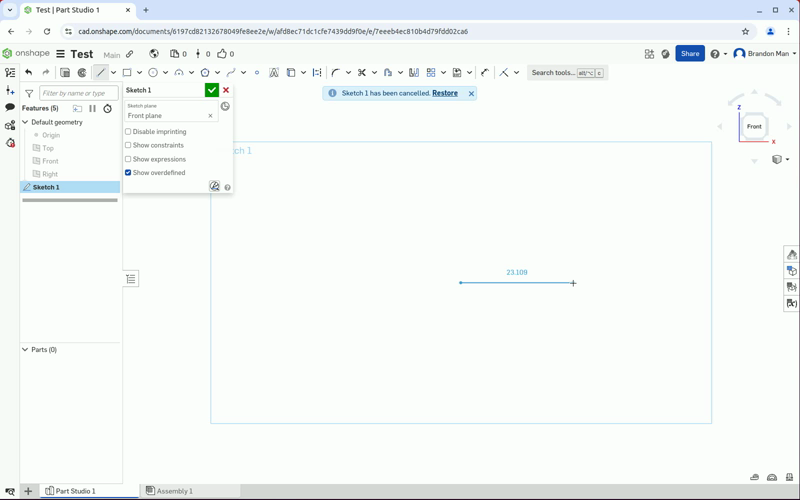
key_up(shift)
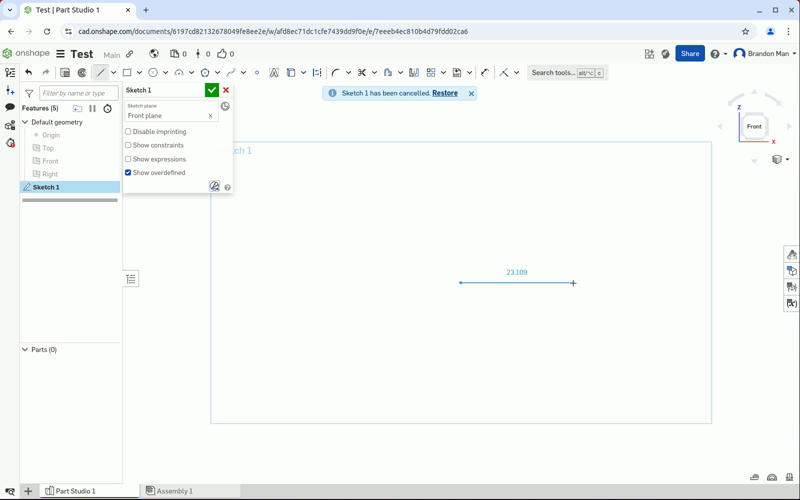
key_down(shift)
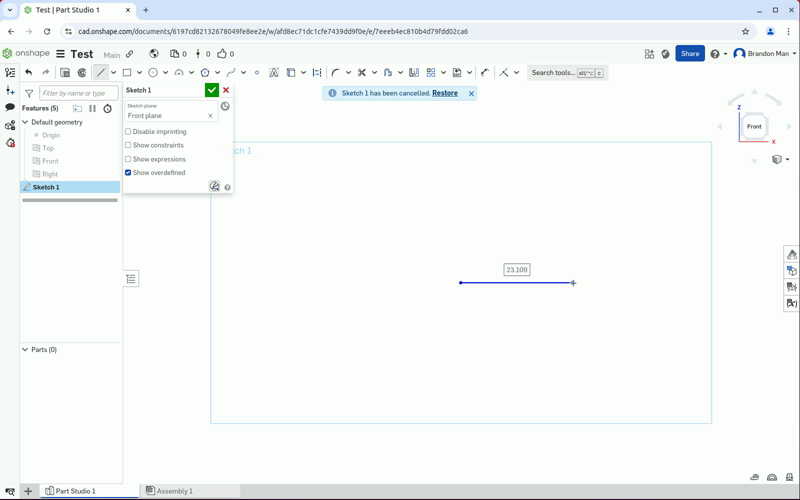
mouse_move(589, 282)
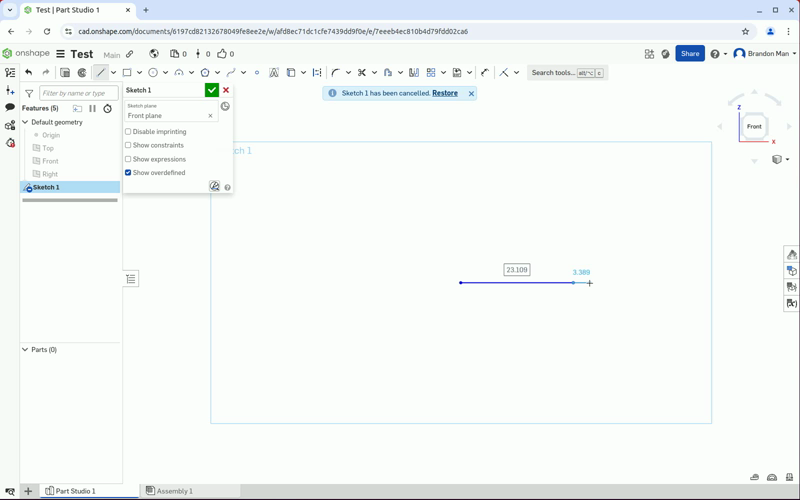
mouse_move(573, 274)
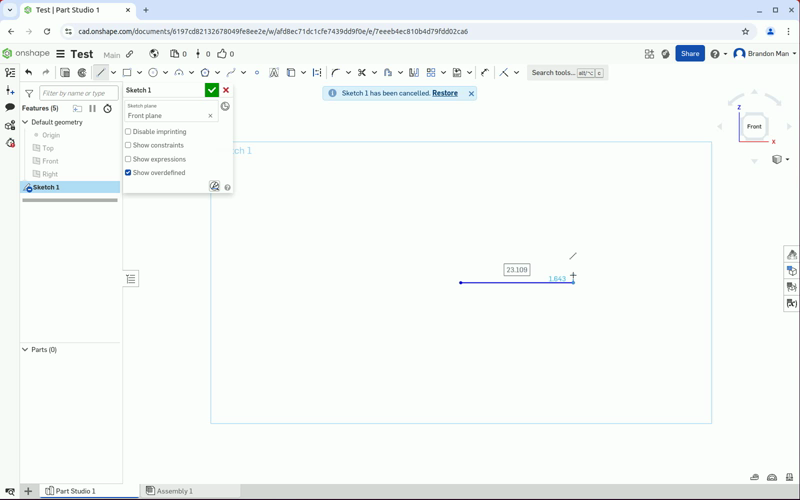
click(573, 274)
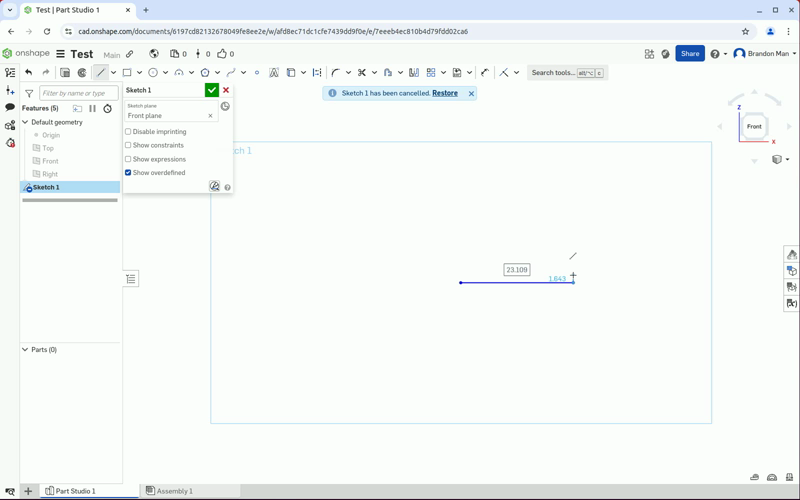
key_up(shift)
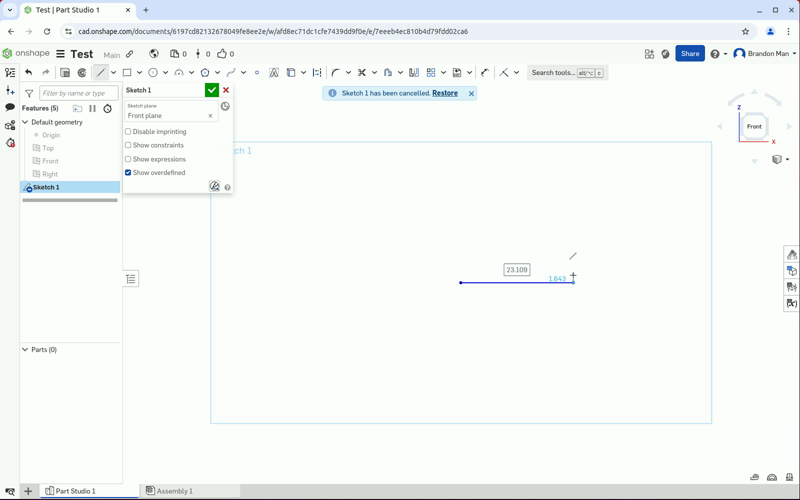
key_down(shift)
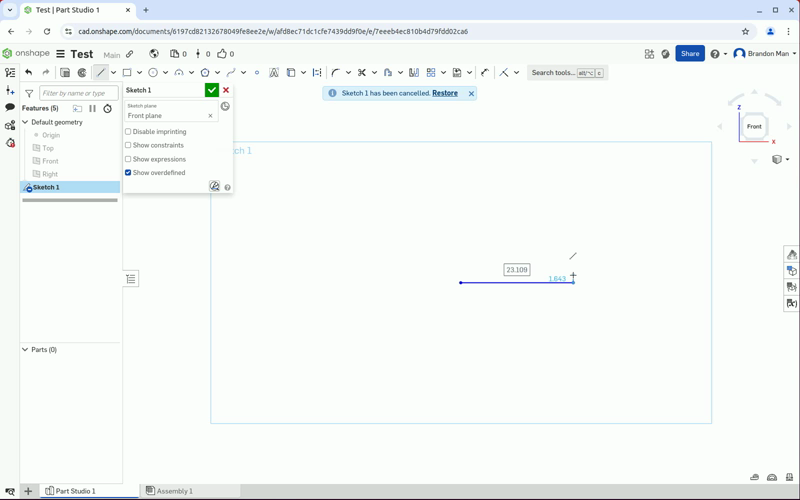
mouse_move(460, 274)
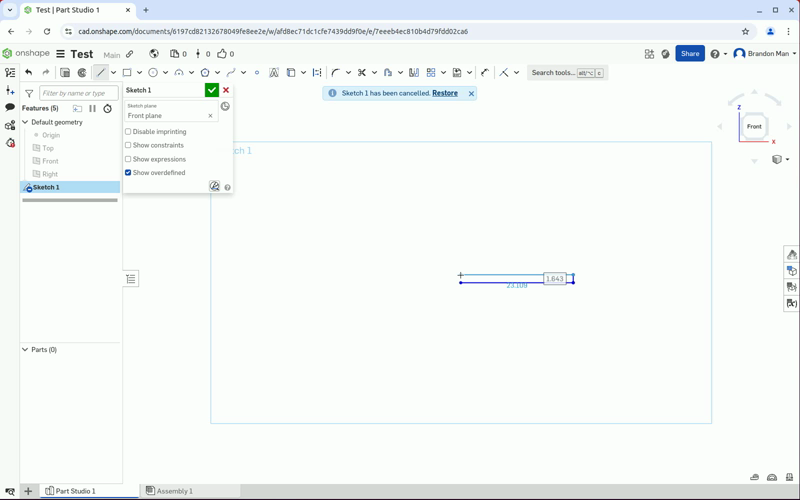
click(460, 274)
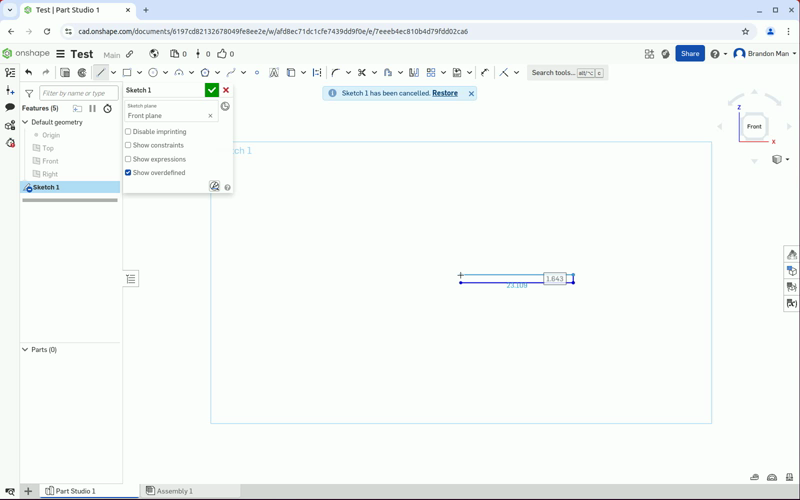
key_up(shift)
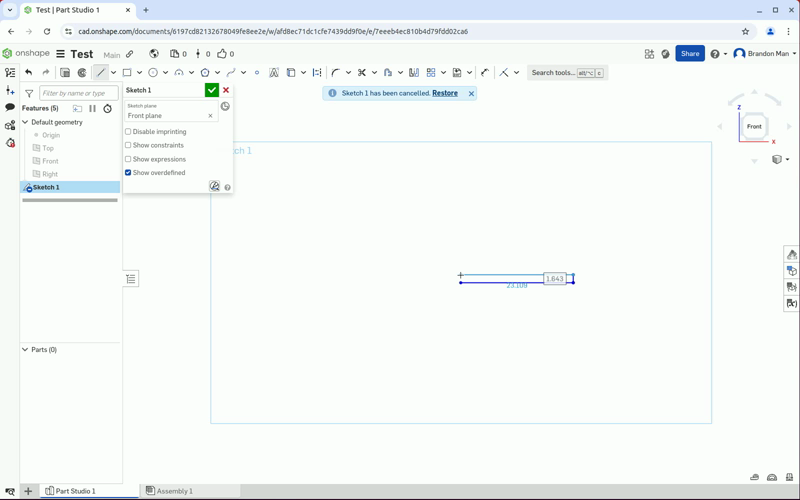
mouse_move(490, 274)
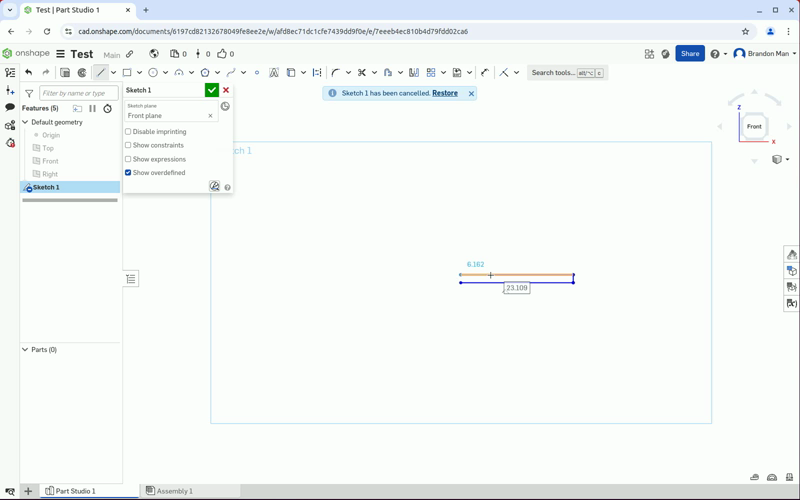
key_down(shift)
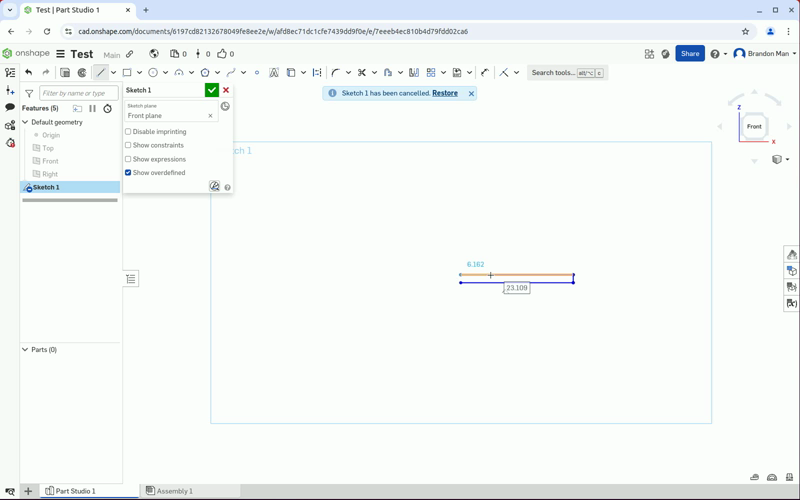
mouse_move(460, 282)
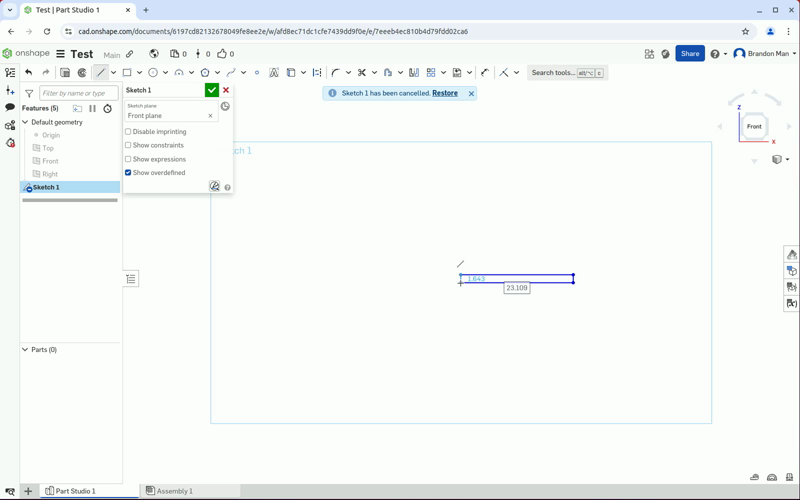
key_up(shift)
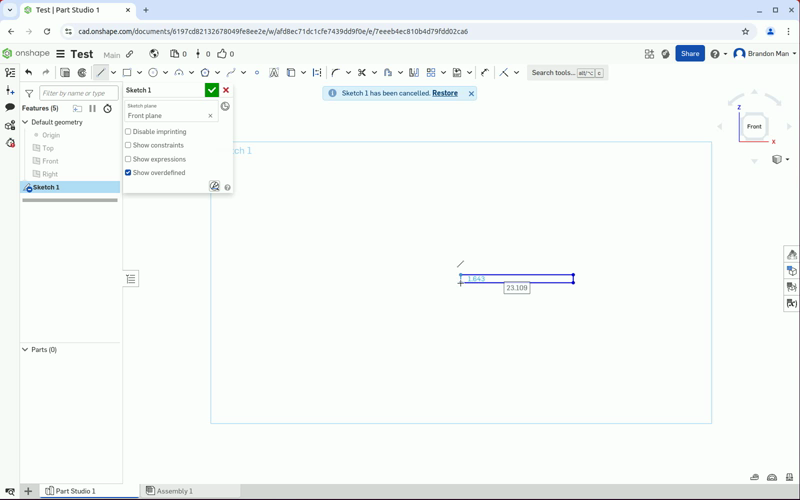
click(460, 282)
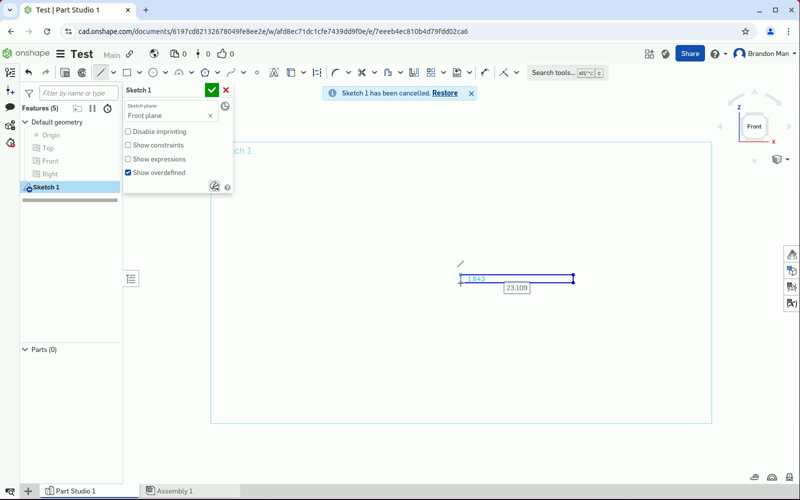
key(esc)
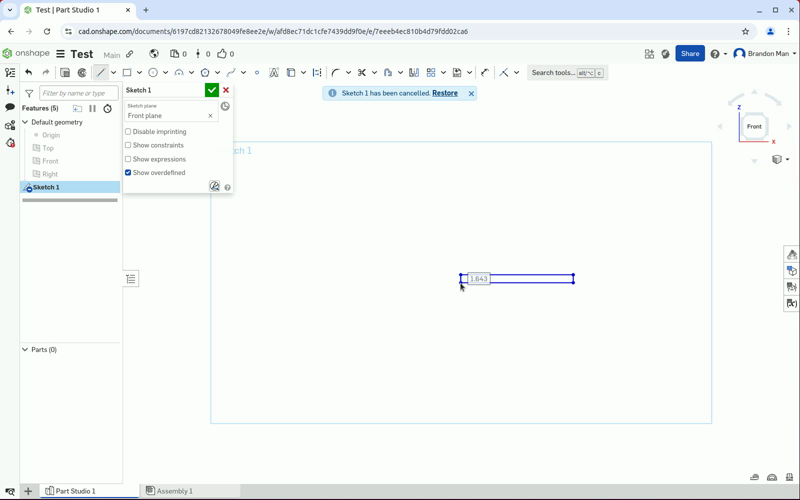
mouse_move(485, 279)
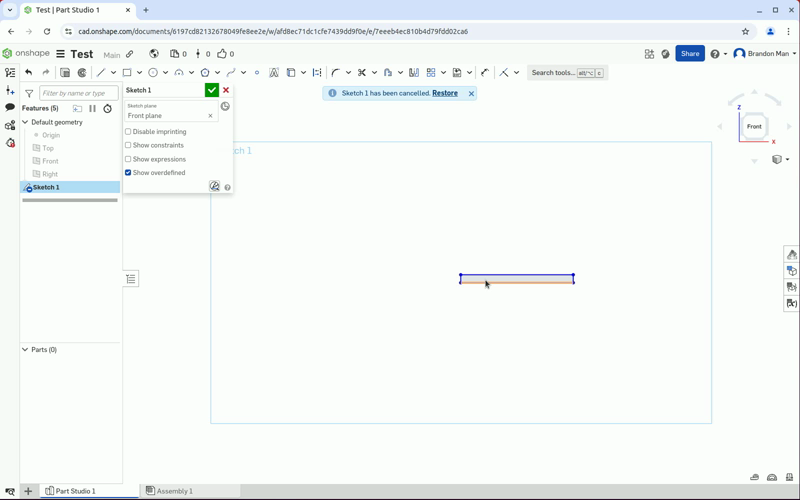
scroll(6)
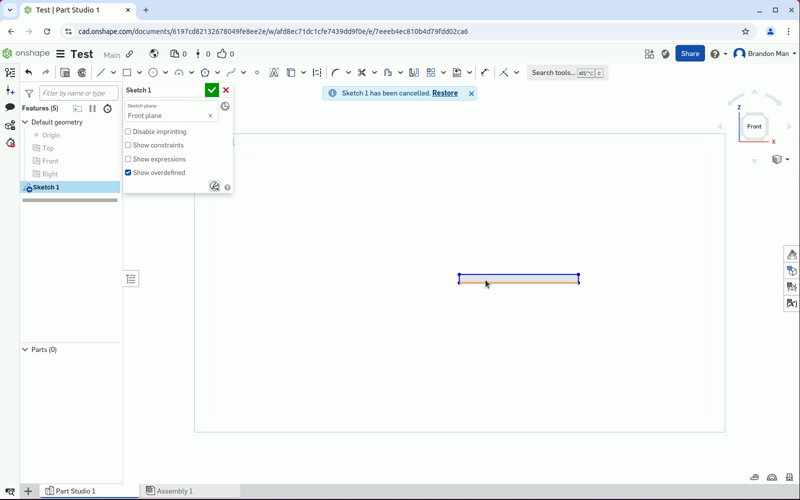
scroll(6)
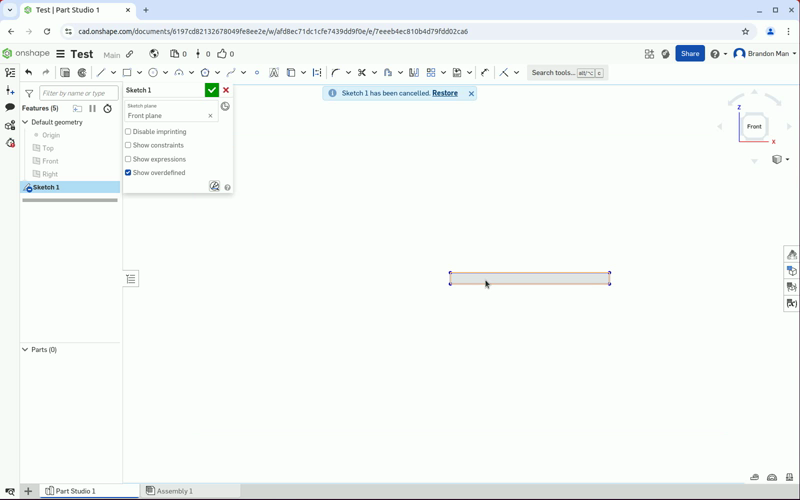
scroll(6)
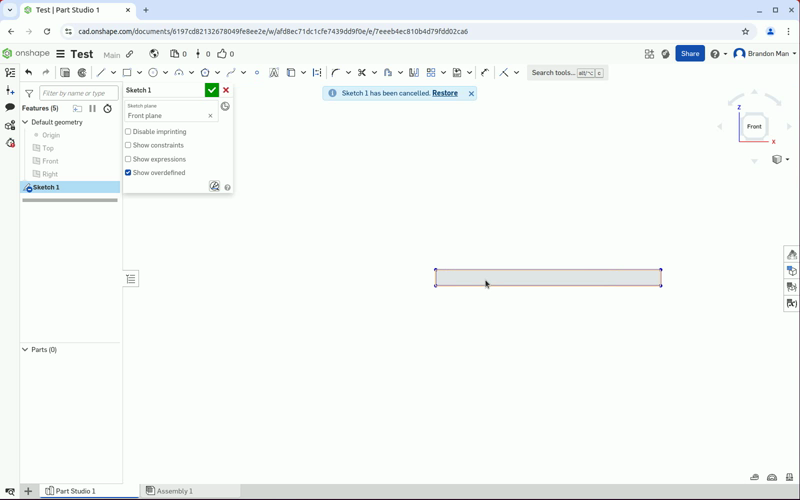
scroll(6)
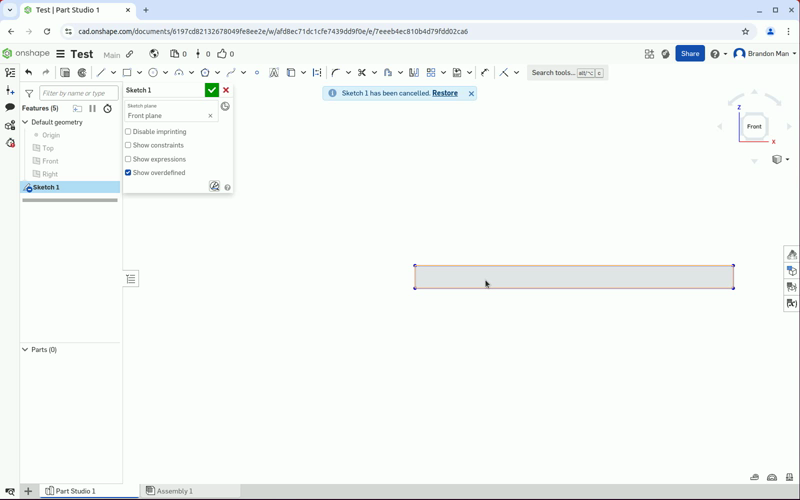
scroll(6)
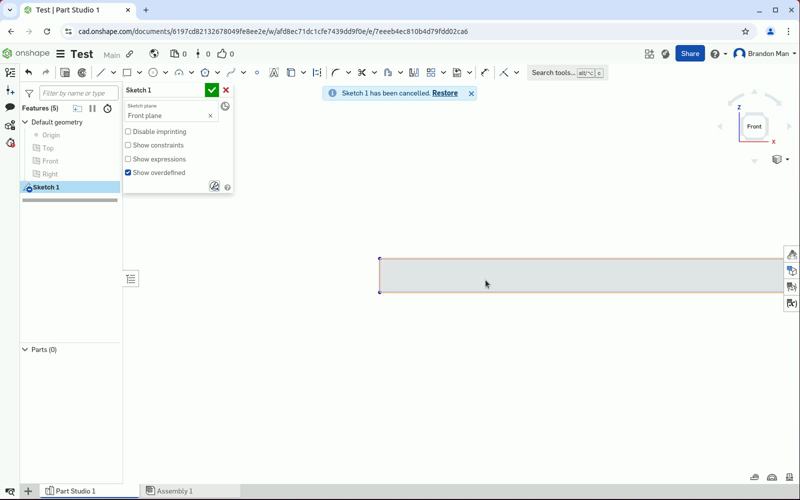
scroll(6)
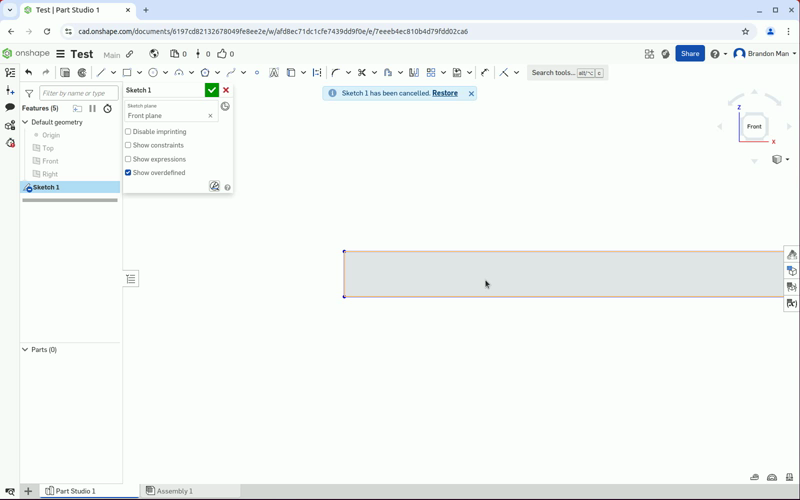
scroll(6)
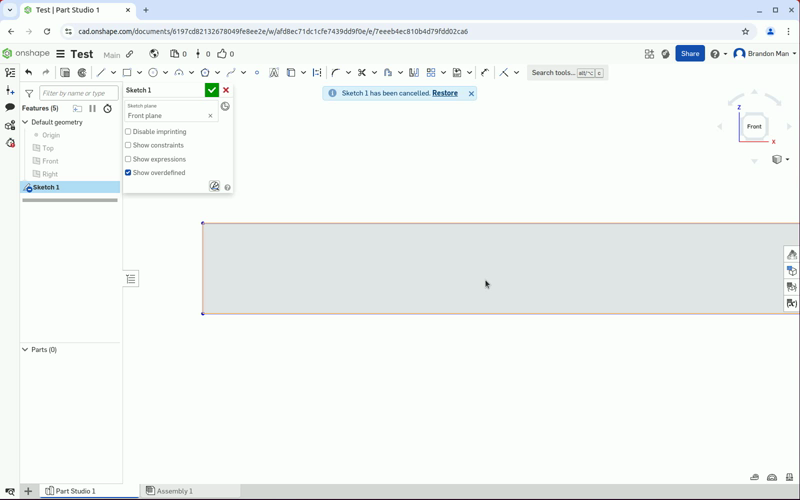
click(485, 279)
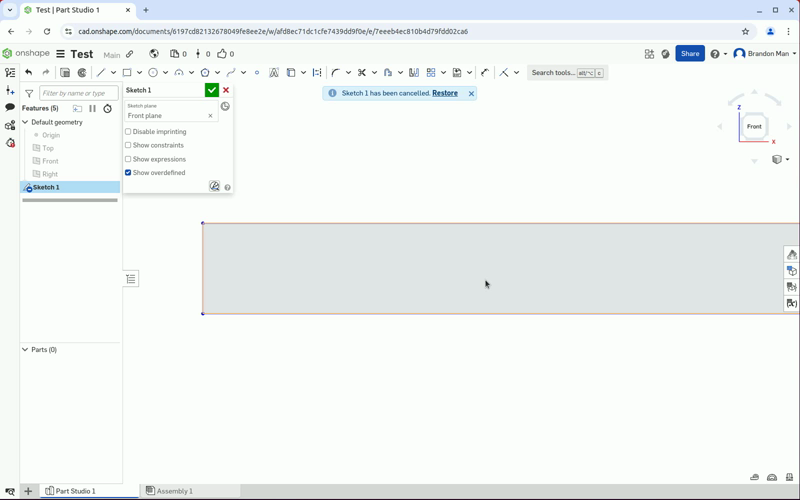
scroll(-6)
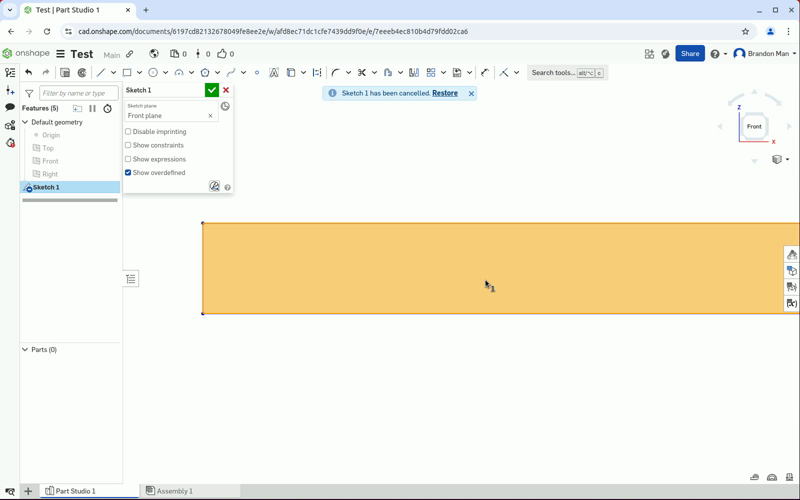
scroll(-6)
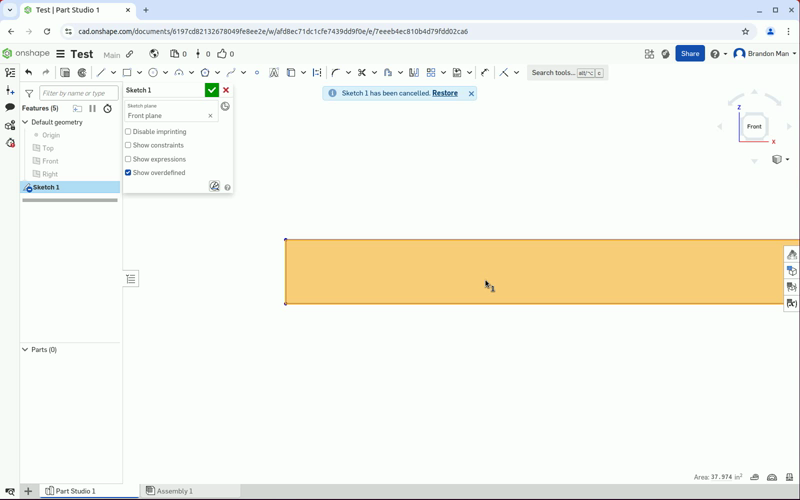
scroll(-6)
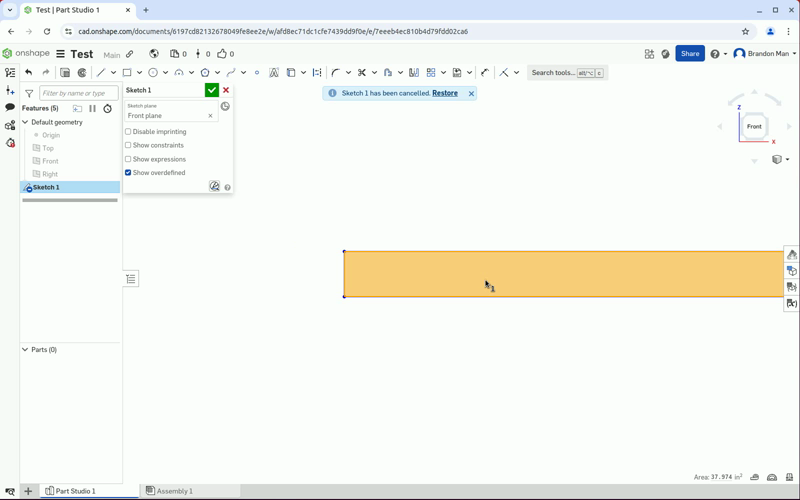
scroll(-6)
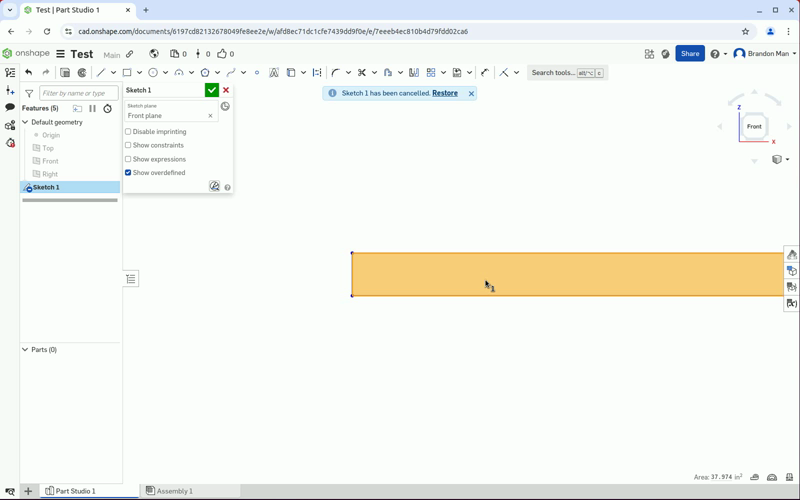
scroll(-6)
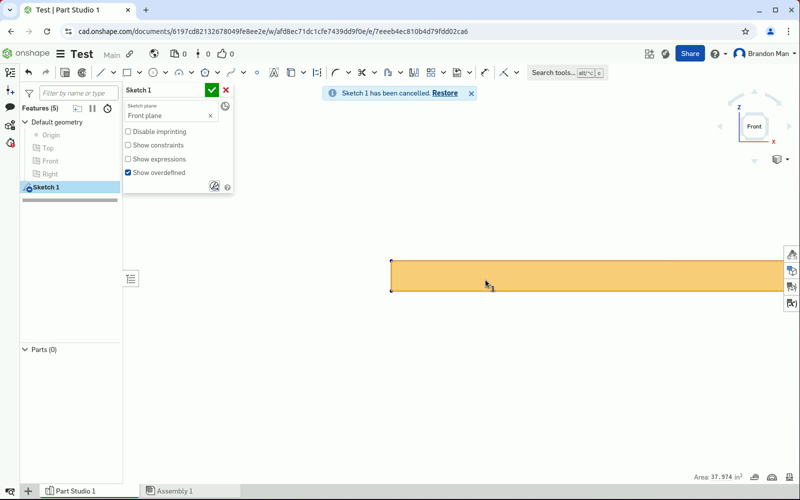
scroll(-6)
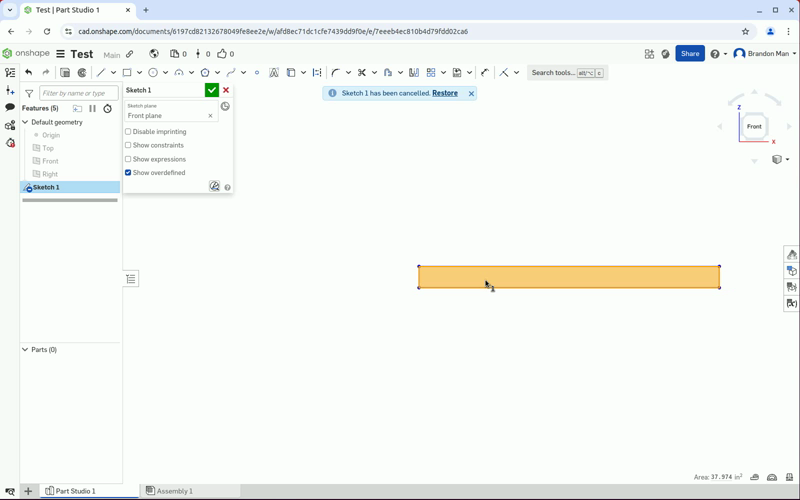
scroll(-6)
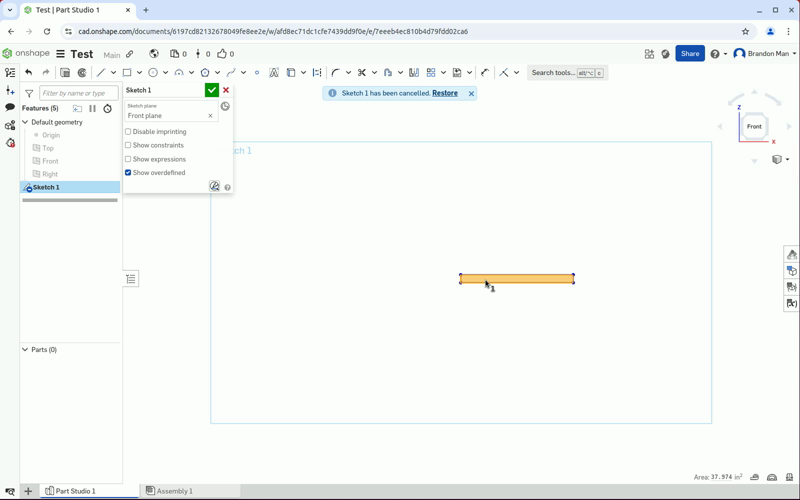
mouse_move(73, 352)
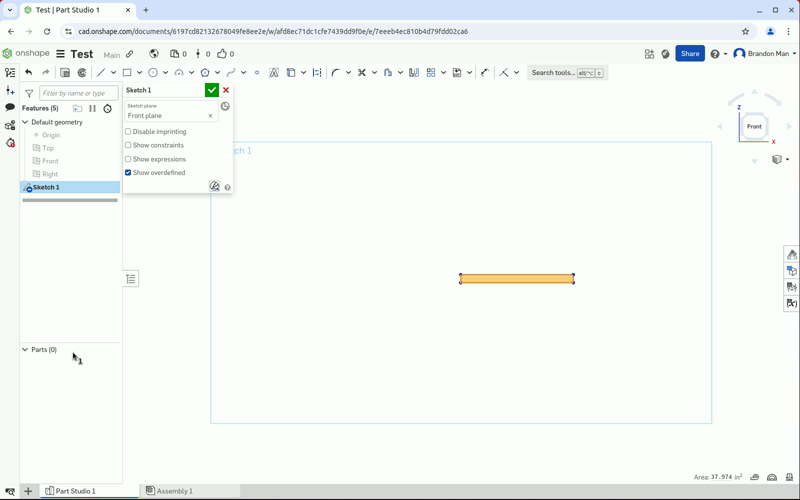
key(shift+y)
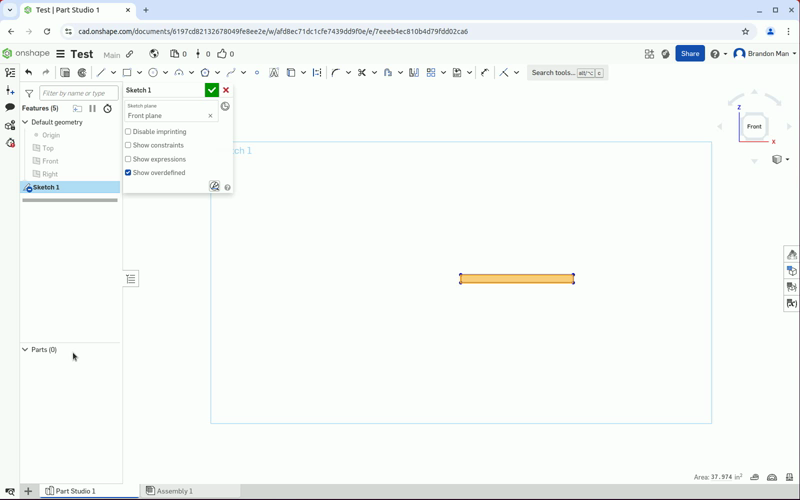
key(shift+e)
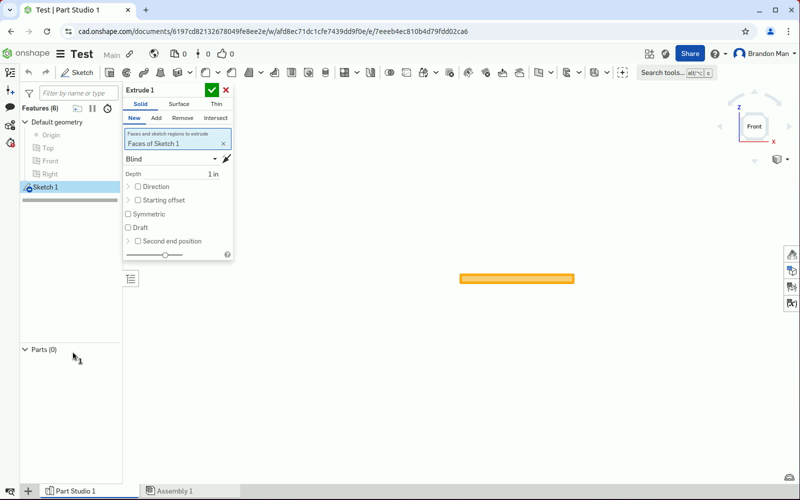
mouse_move(143, 106)
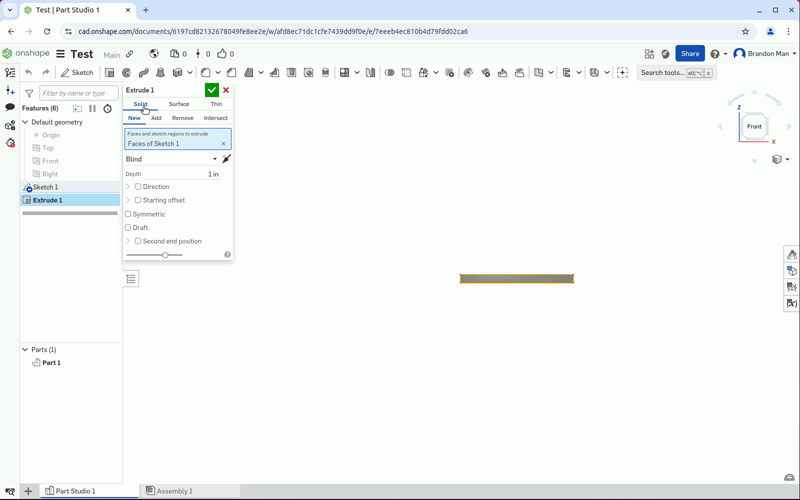
click(143, 106)
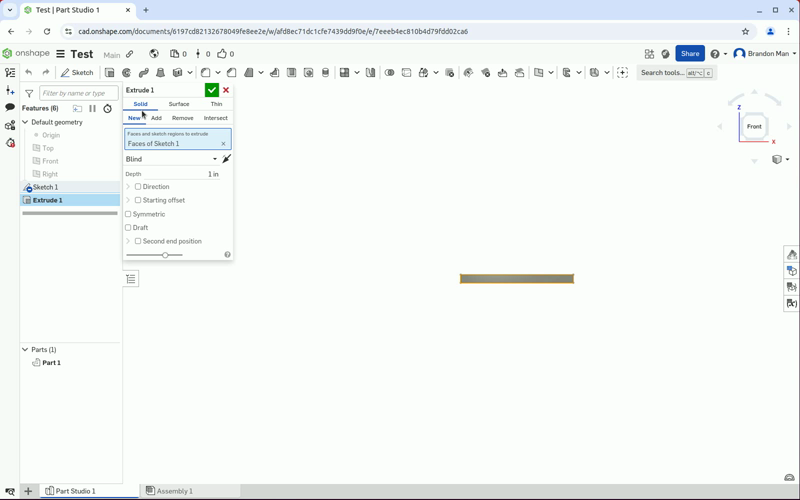
mouse_move(137, 120)
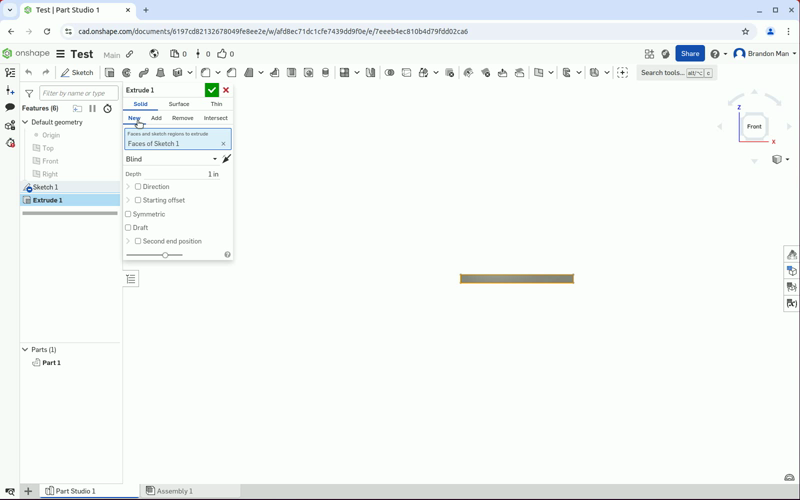
click(137, 120)
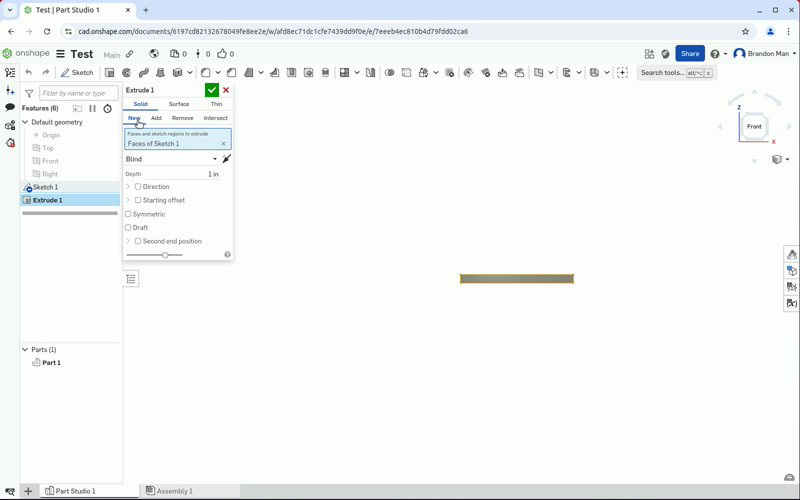
key(tab, 4)
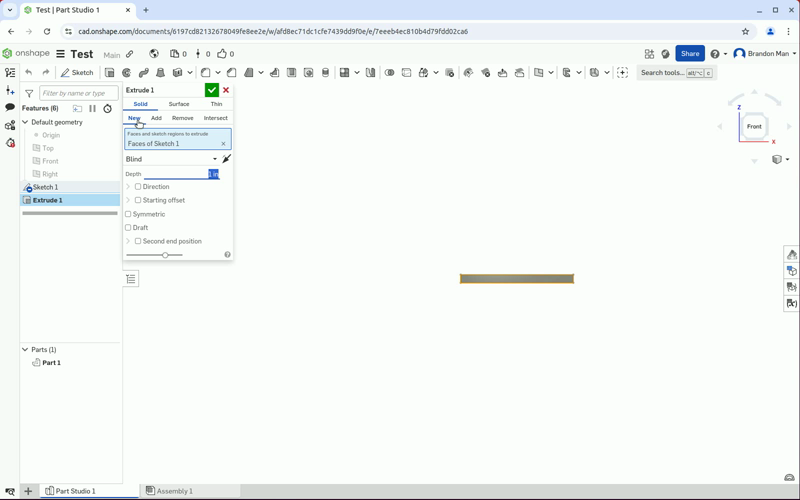
text(8.184)
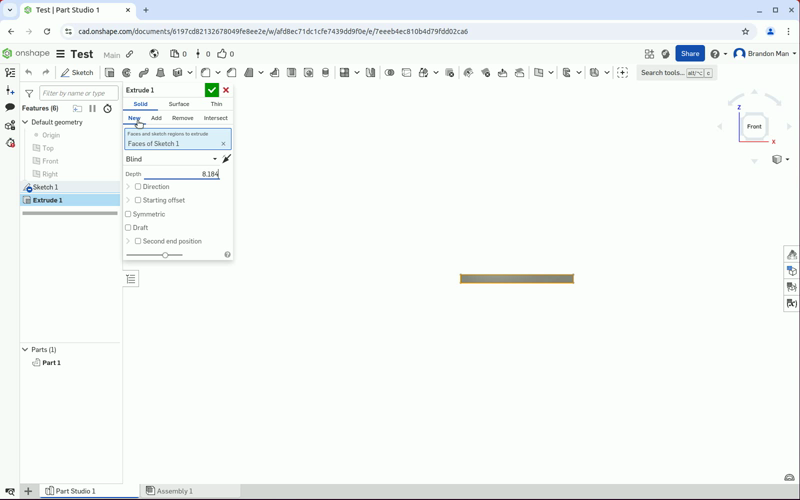
key(enter)
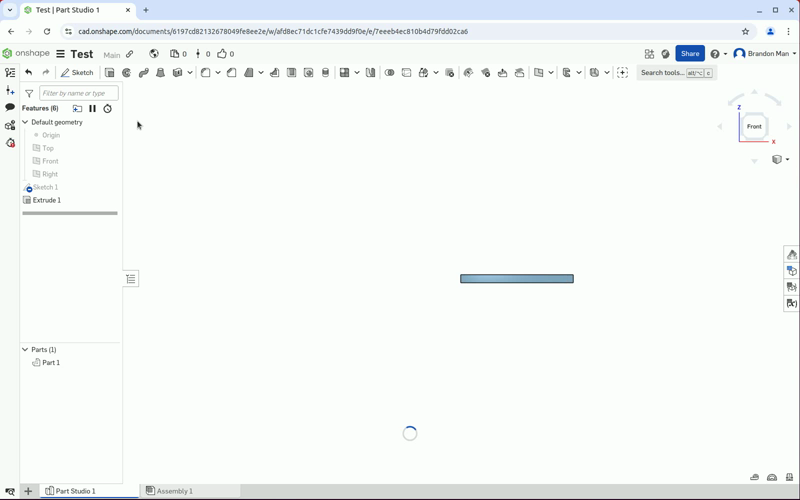
key(shift+h)
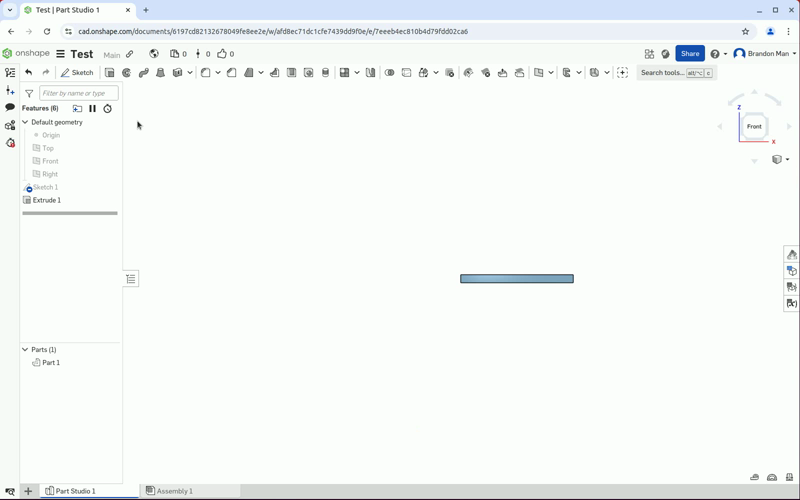
key(shift+h)
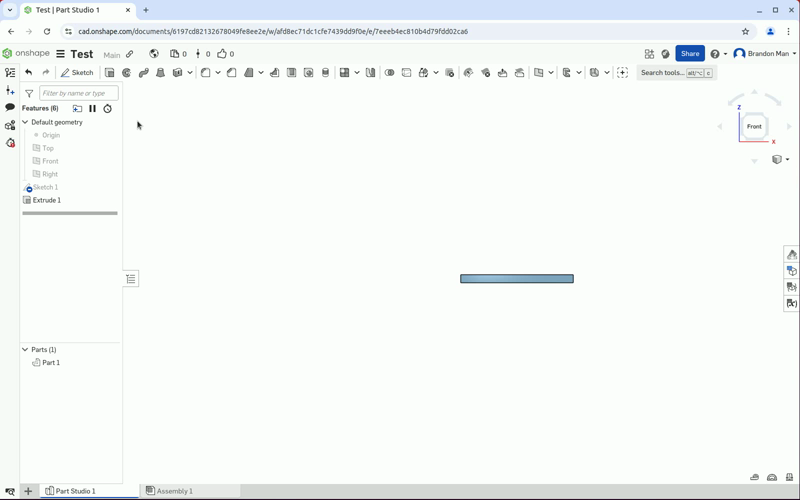
mouse_move(73, 189)
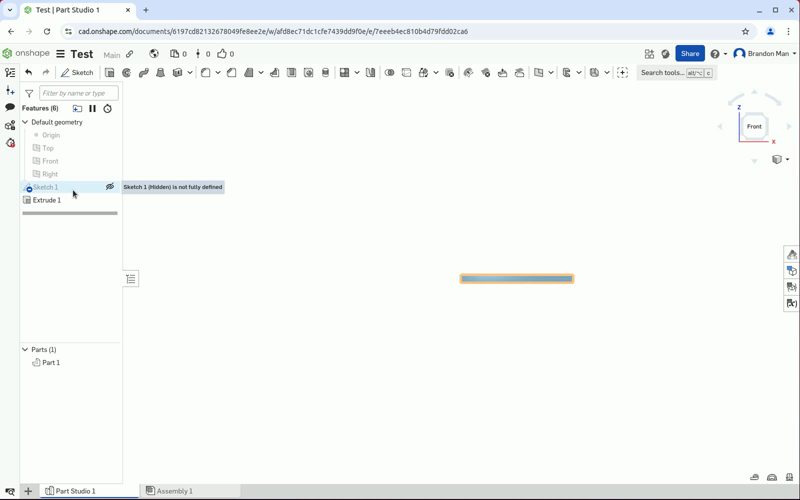
click(73, 189)
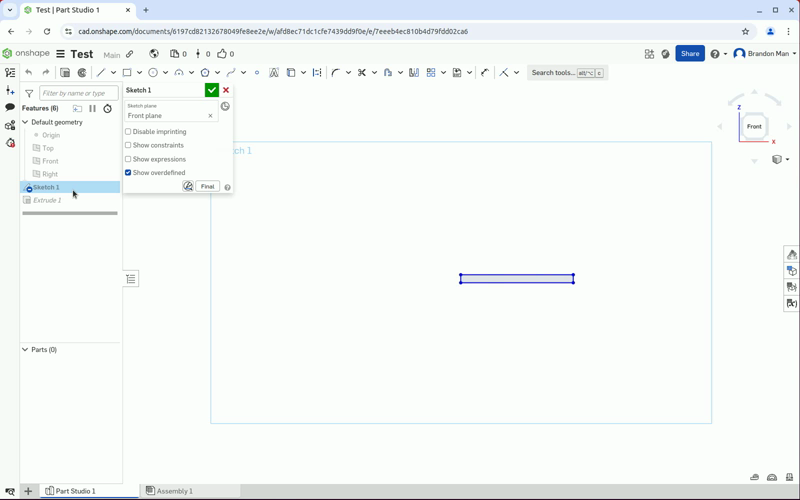
mouse_move(229, 92)
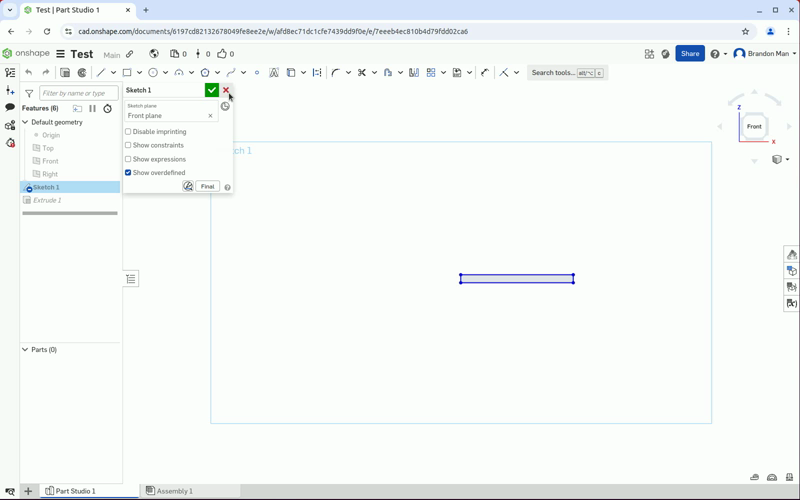
click(229, 92)
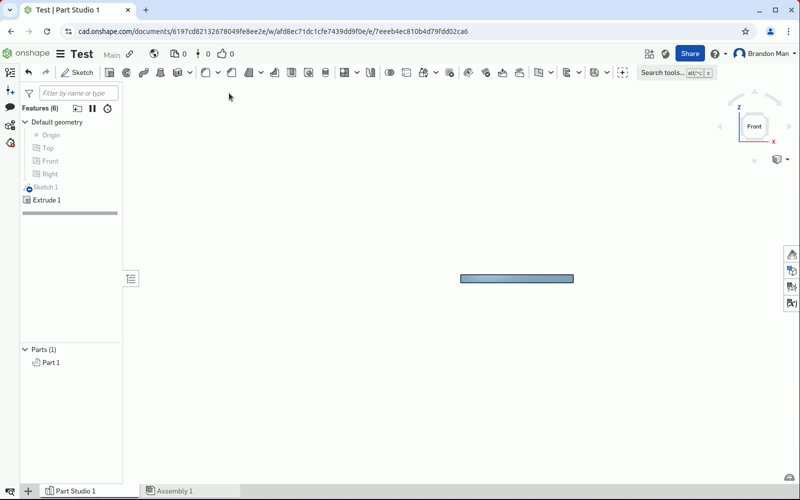
mouse_move(73, 352)
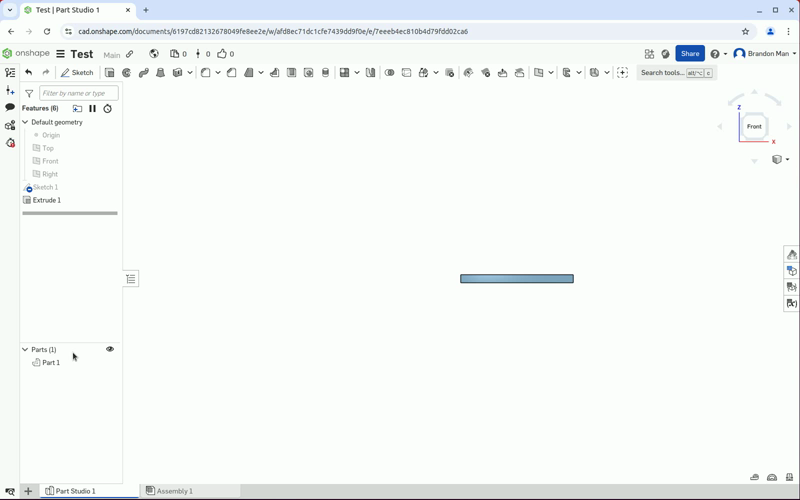
key(y)
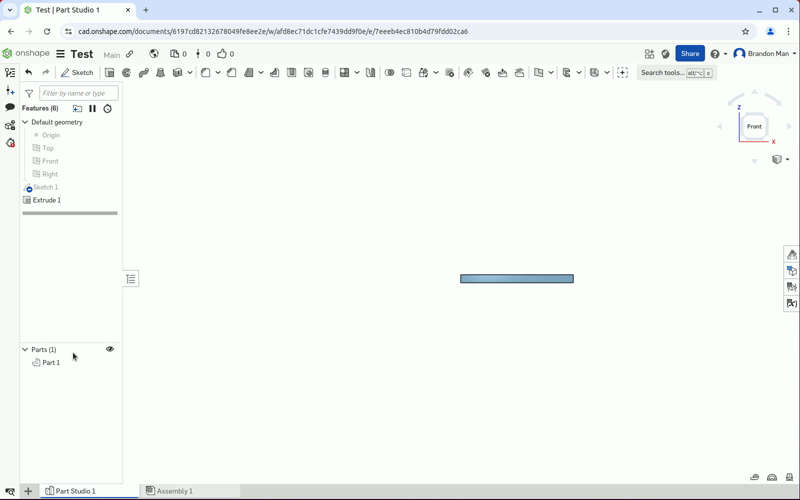
key(shift+p)
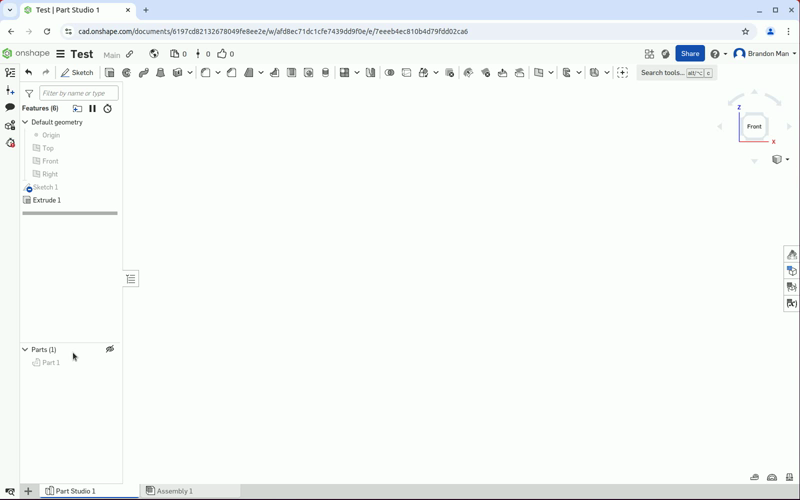
key(space)
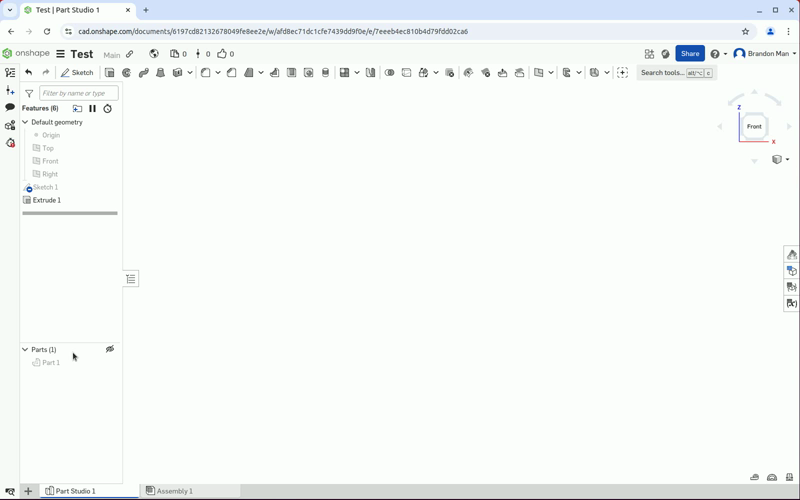
key_down(shift)
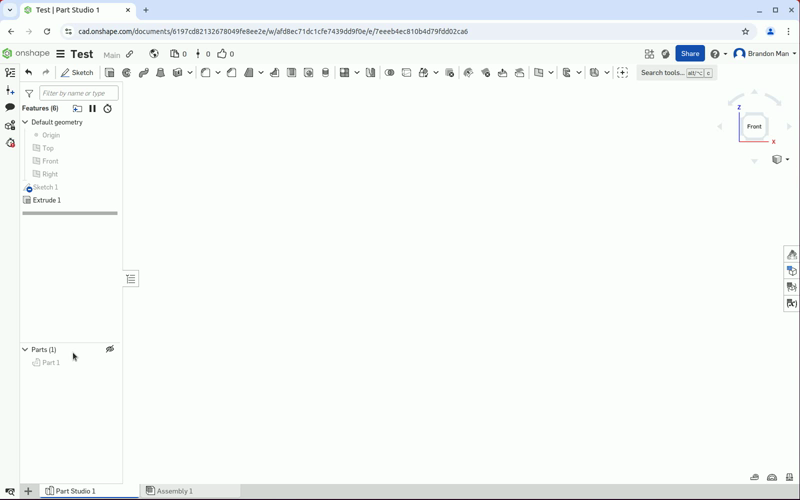
key(down)
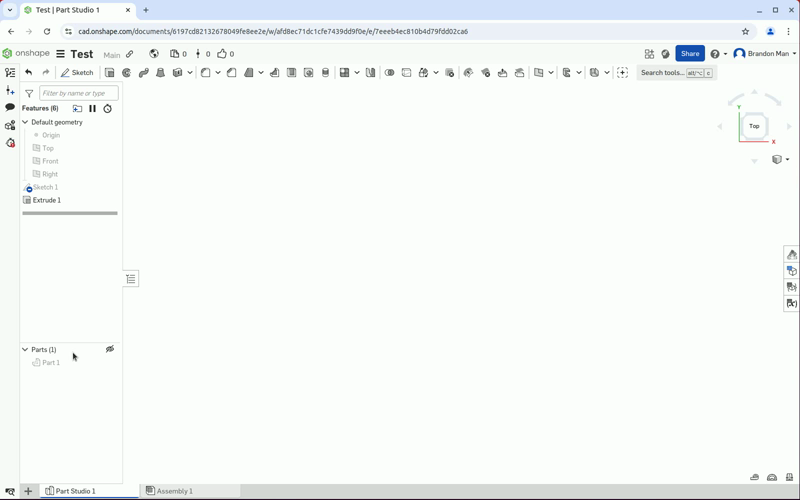
key_up(shift)
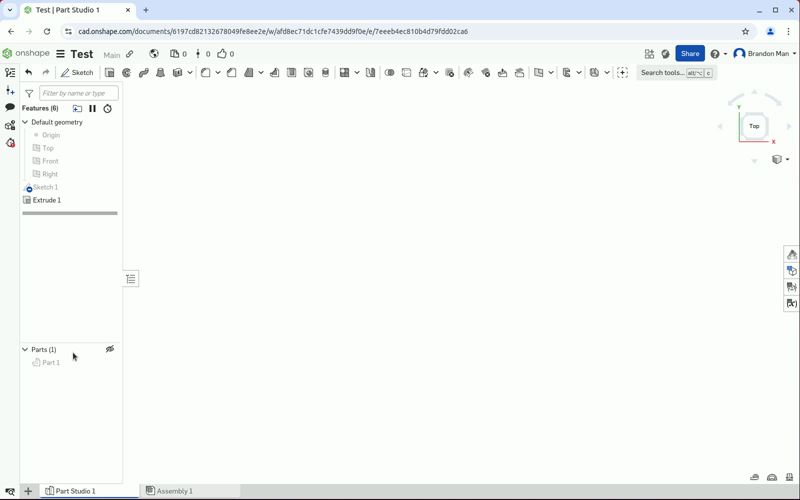
mouse_move(73, 352)
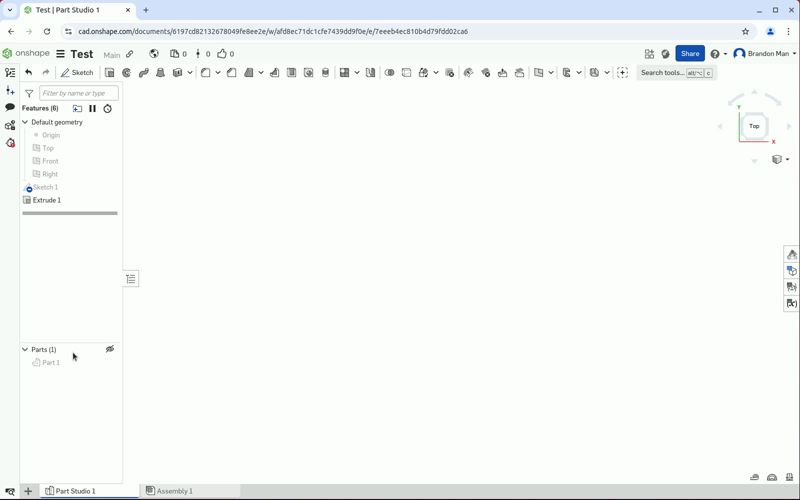
key(shift+y)
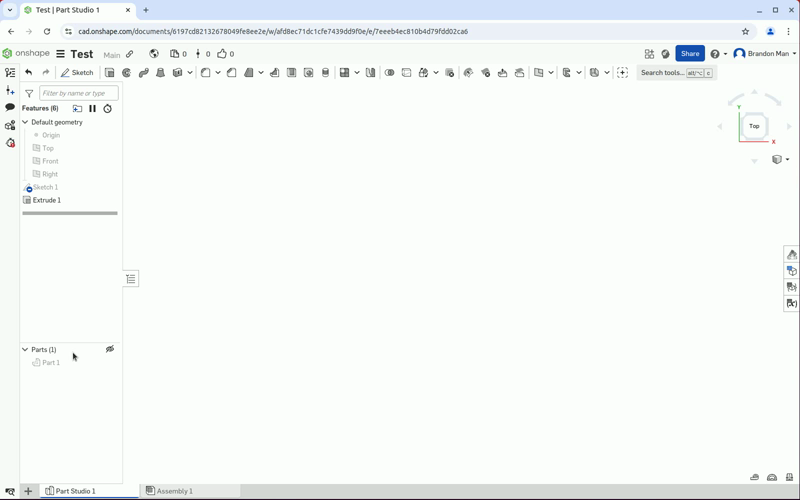
key(shift+s)
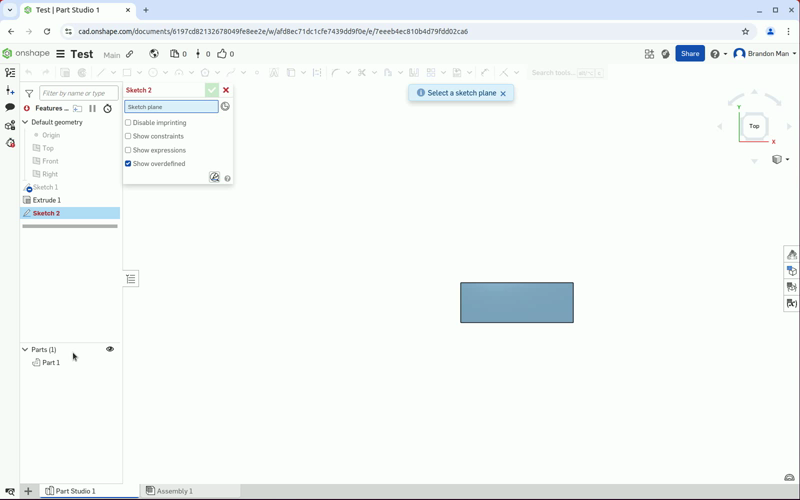
mouse_move(73, 150)
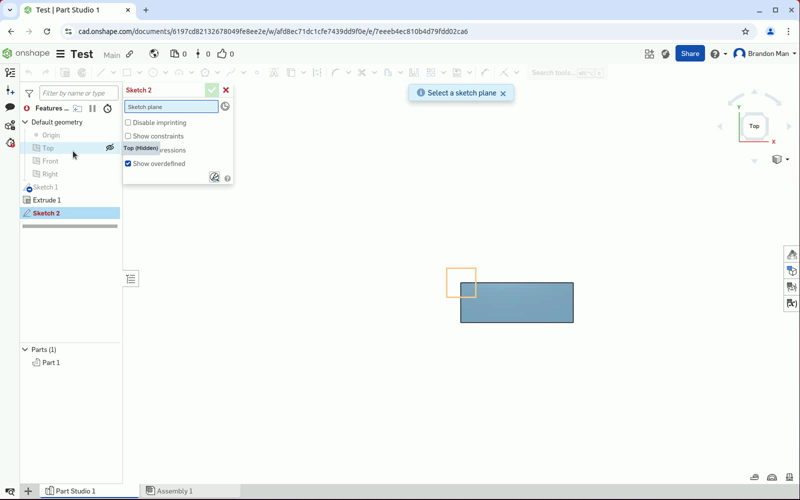
click(73, 150)
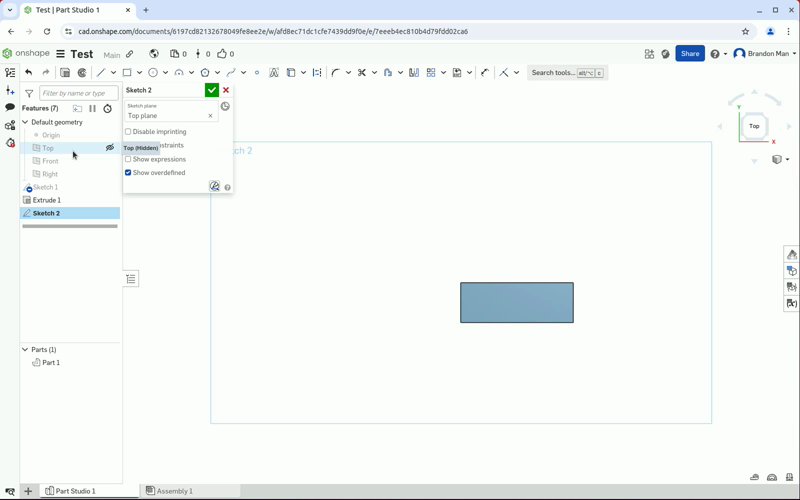
mouse_move(73, 352)
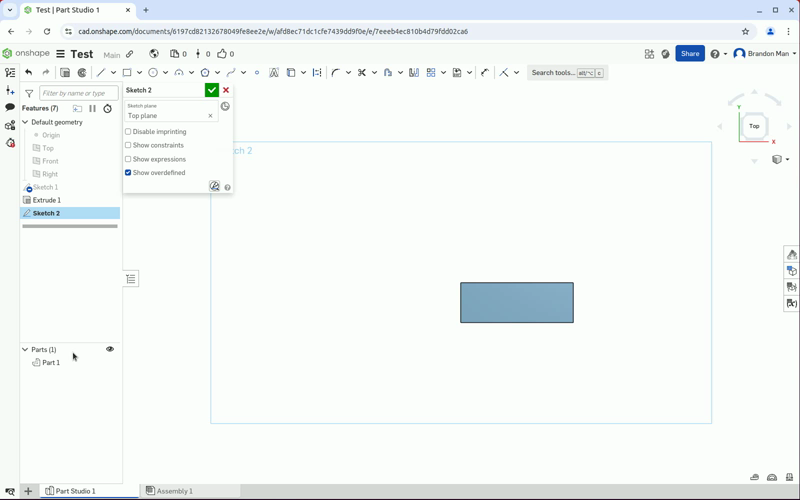
key(y)
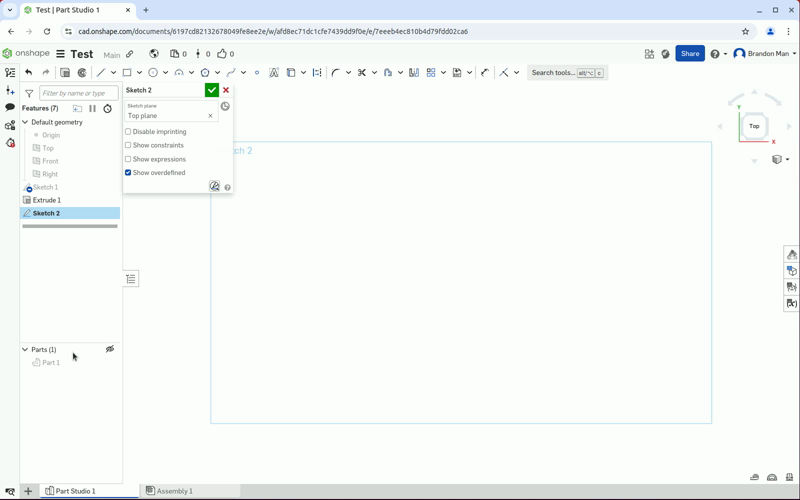
key(c)
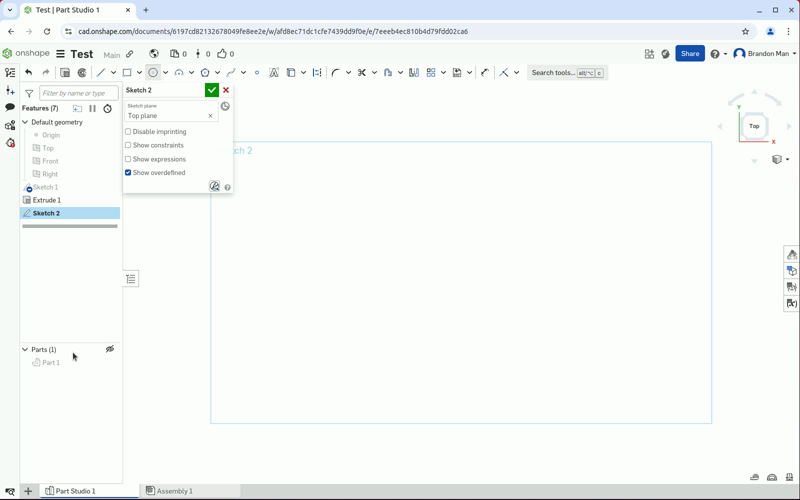
key_down(shift)
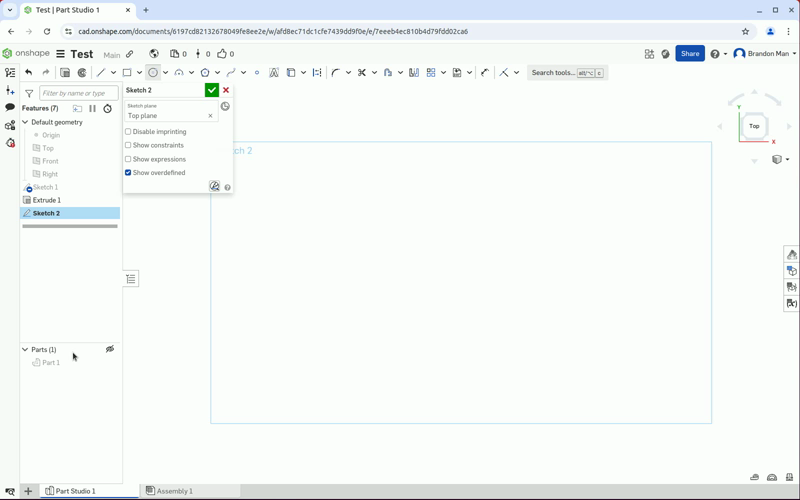
mouse_move(549, 307)
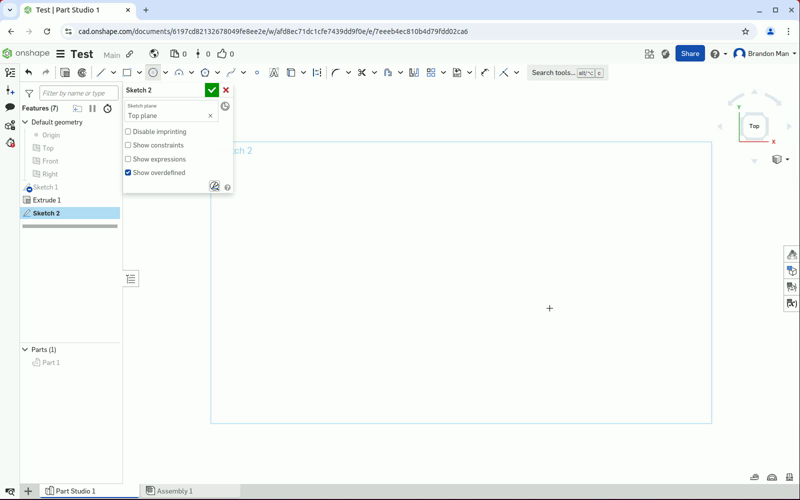
click(549, 307)
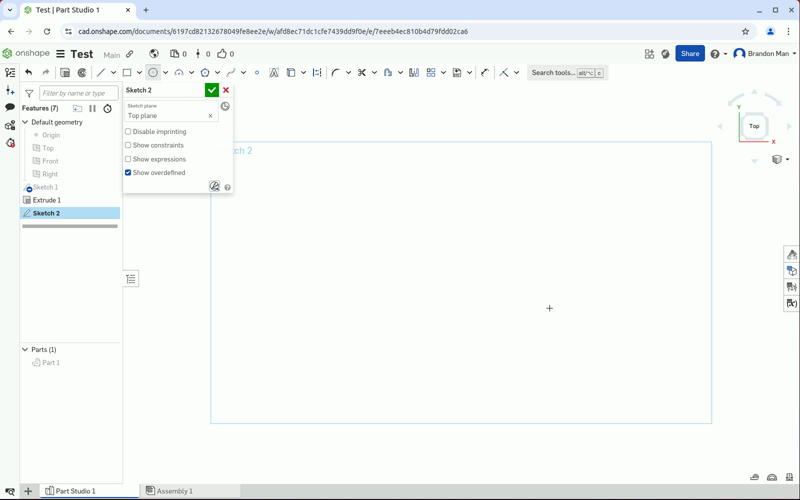
key_up(shift)
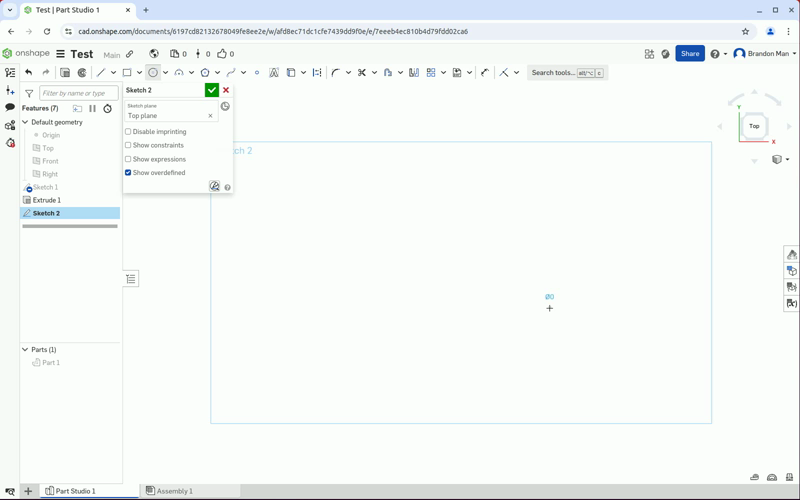
mouse_move(552, 307)
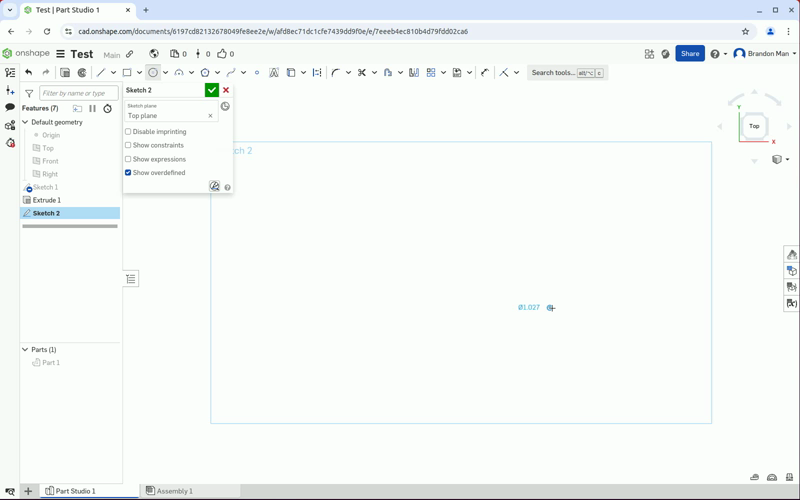
scroll(6)
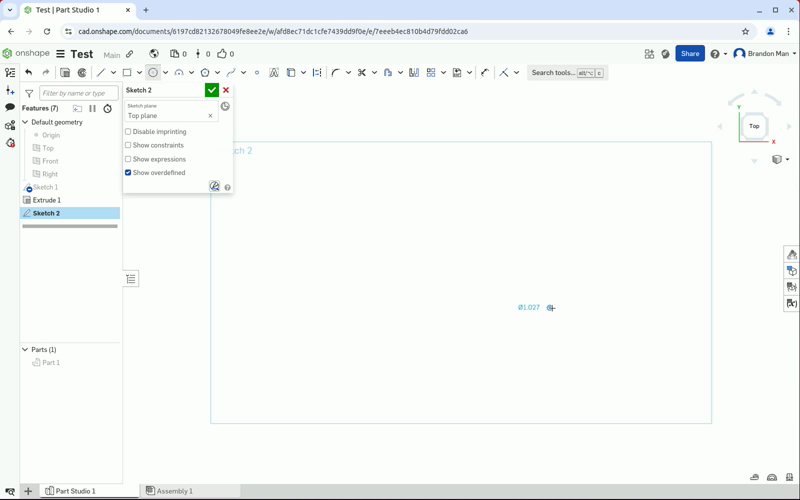
scroll(6)
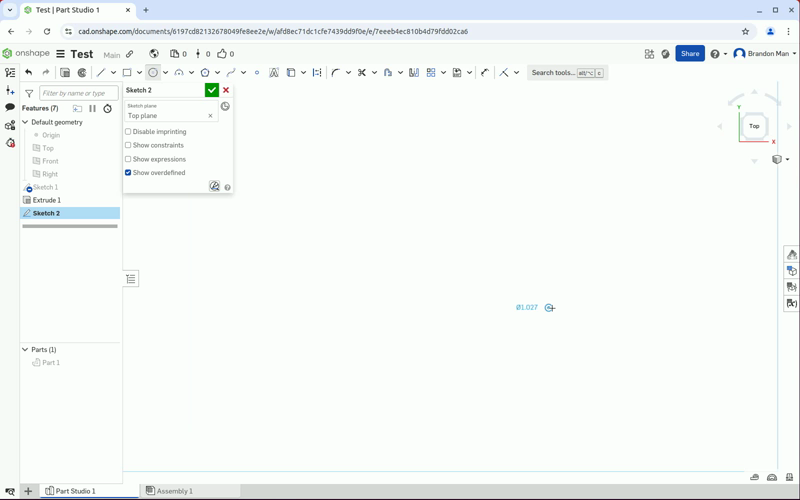
scroll(6)
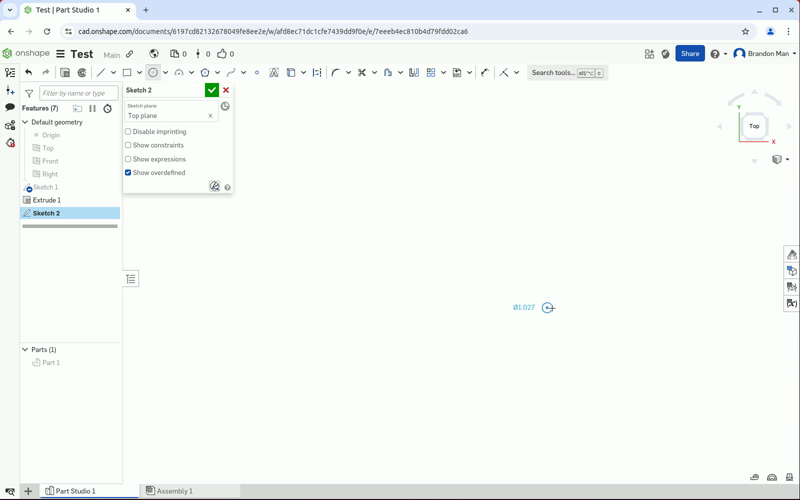
scroll(6)
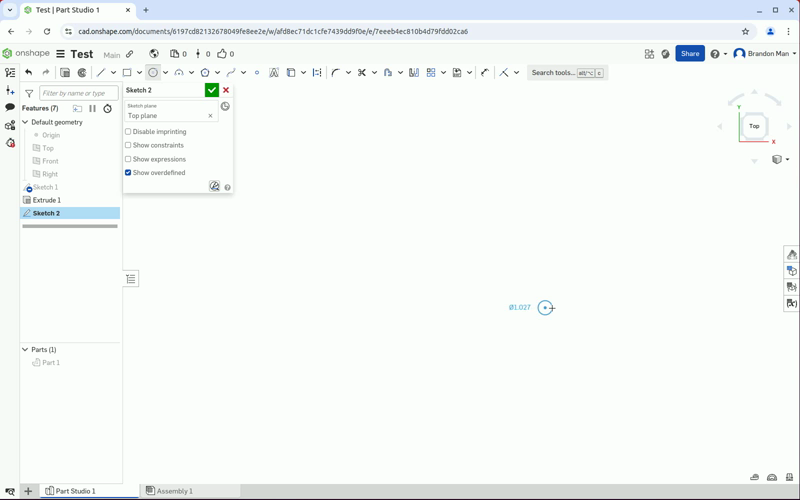
scroll(6)
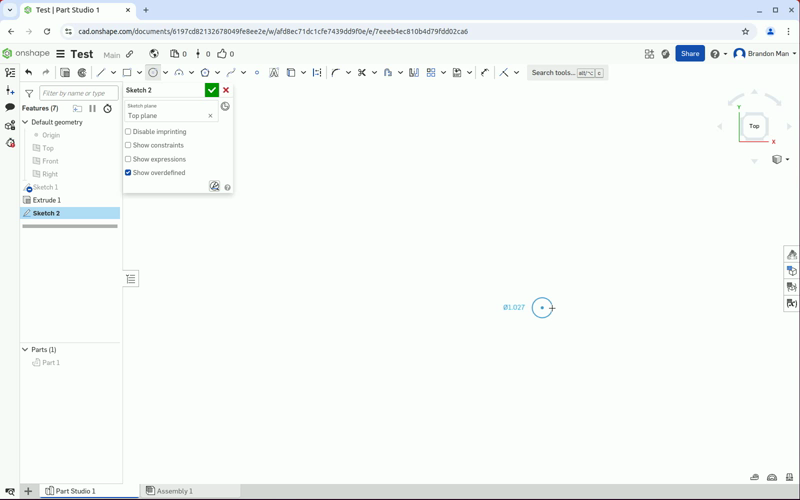
scroll(6)
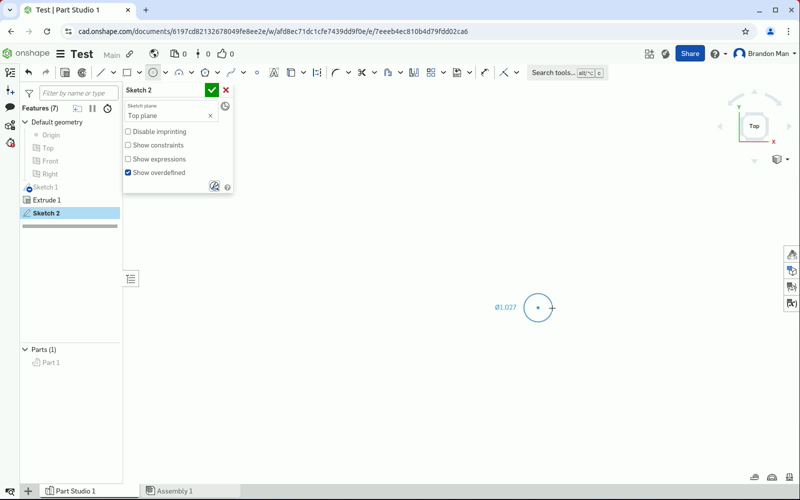
scroll(6)
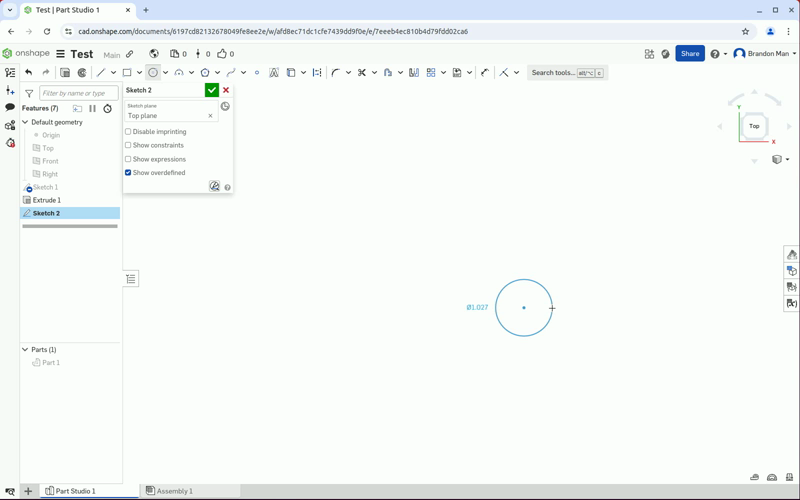
click(552, 307)
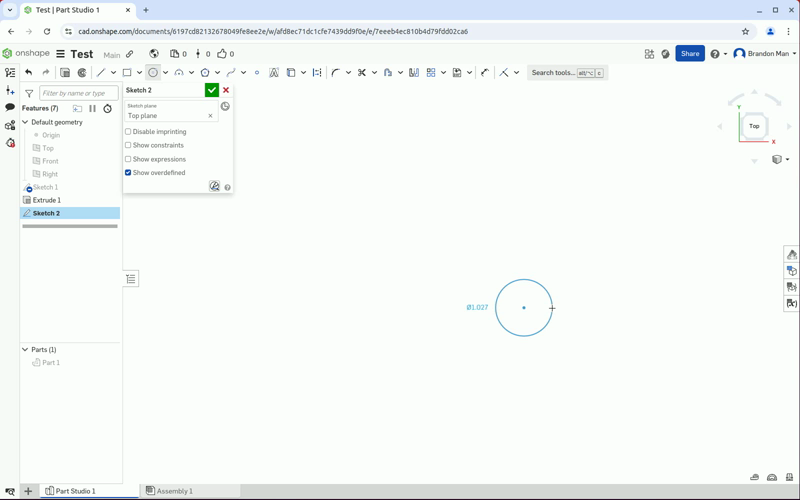
scroll(-6)
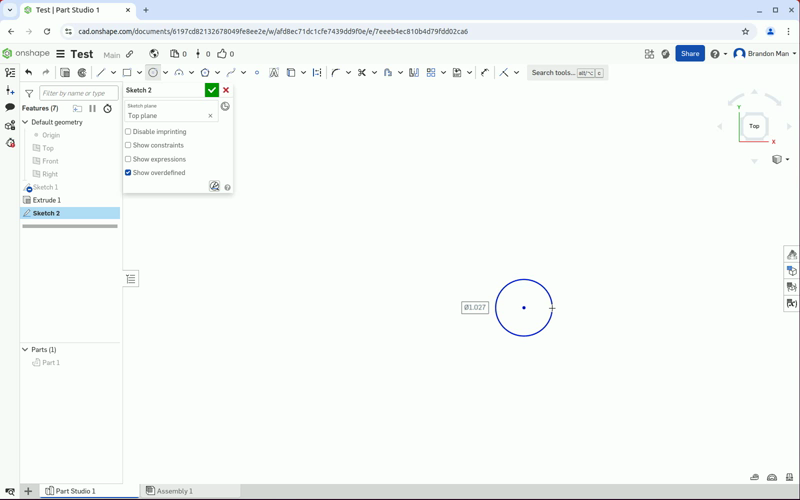
scroll(-6)
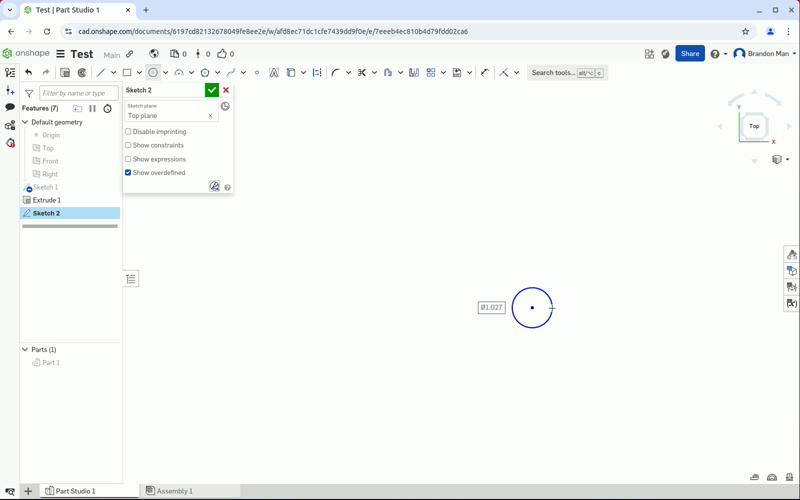
scroll(-6)
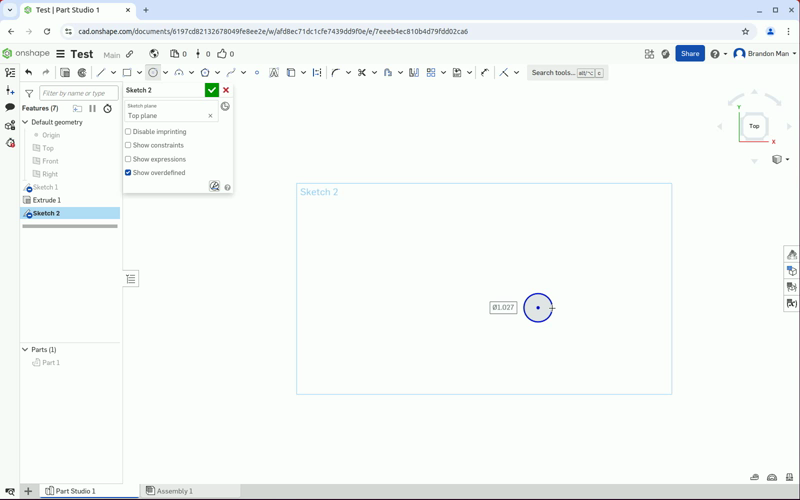
scroll(-6)
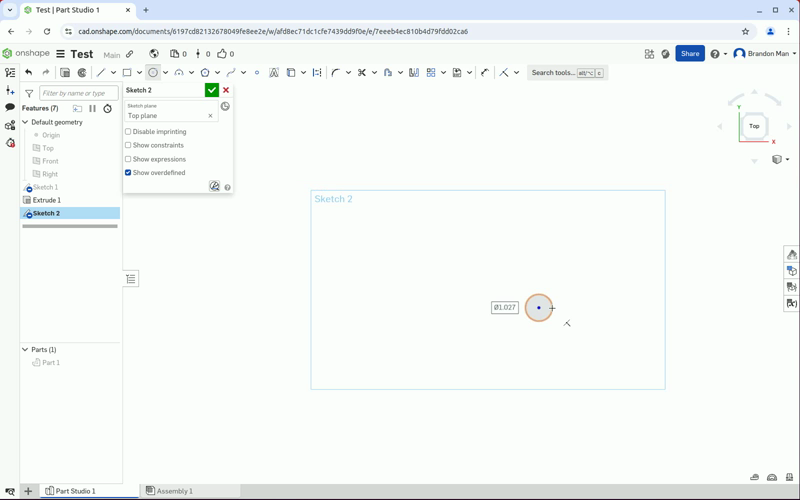
scroll(-6)
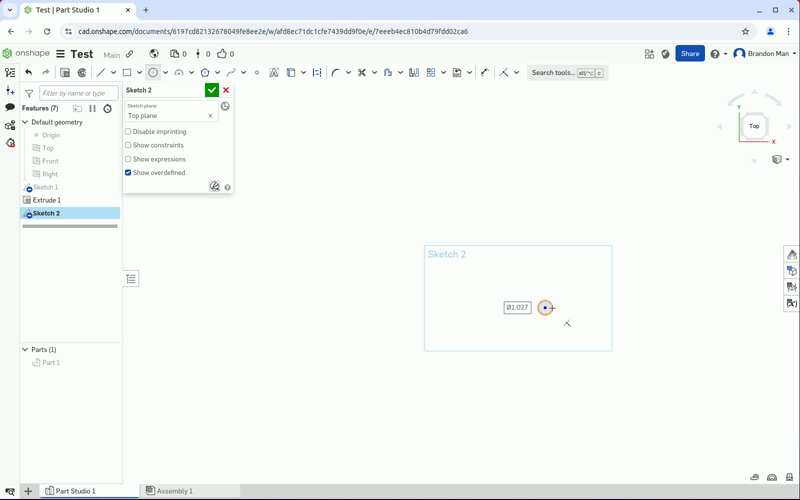
scroll(-6)
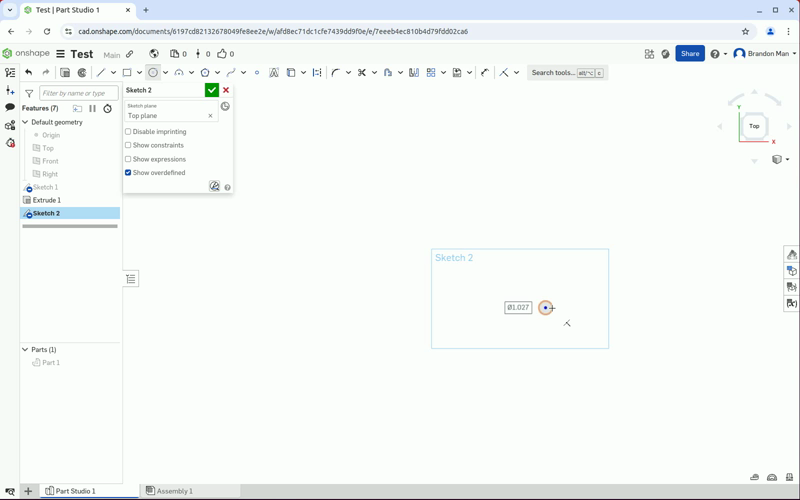
scroll(-6)
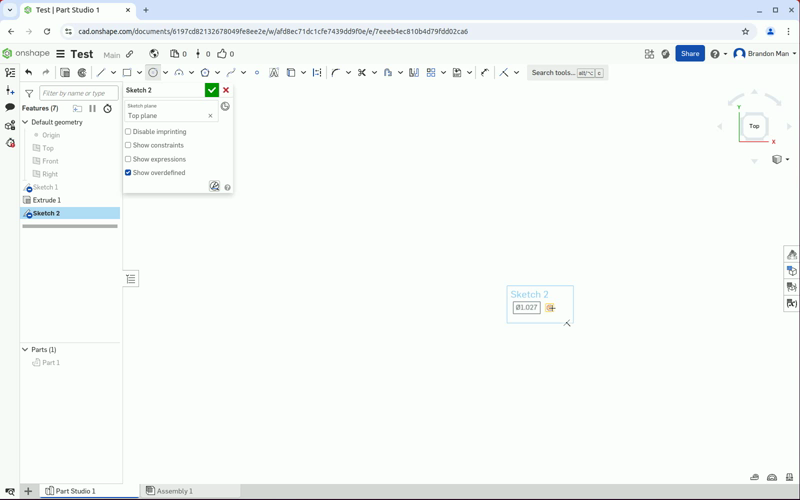
key(esc)
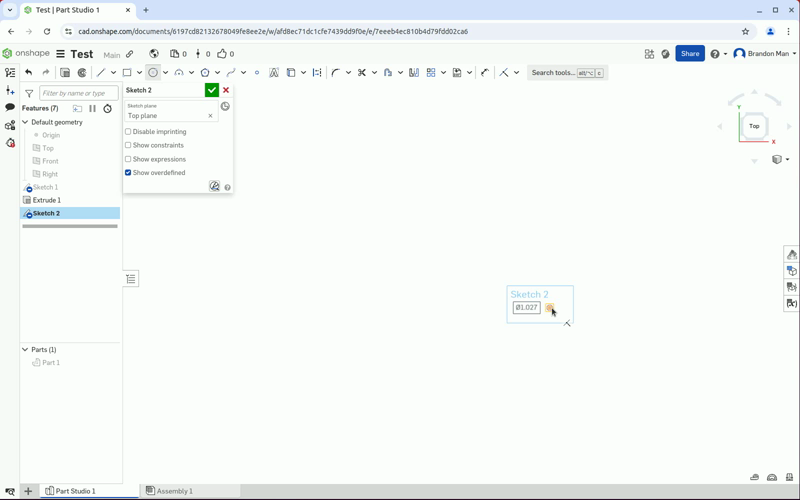
mouse_move(550, 305)
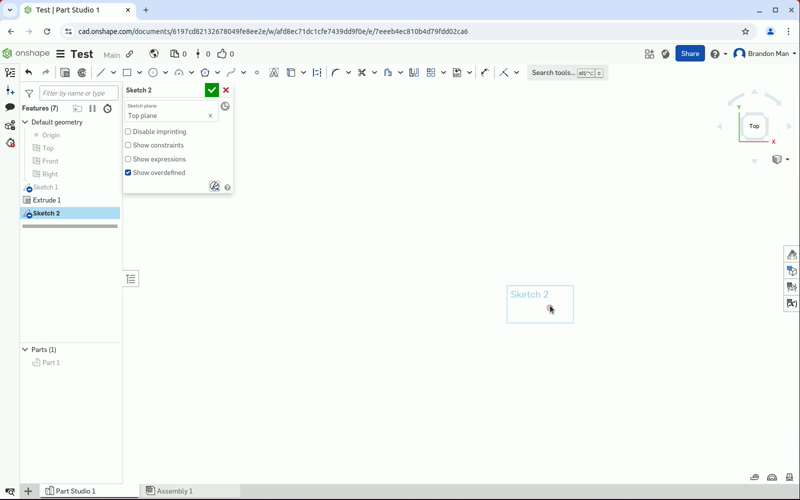
scroll(6)
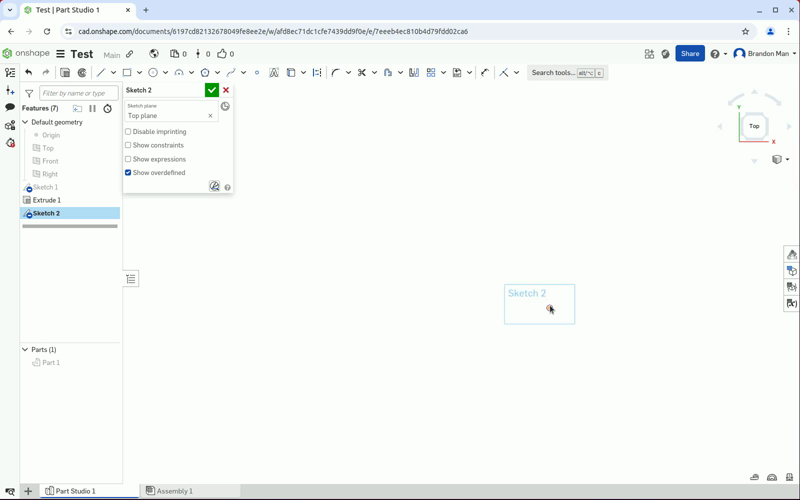
scroll(6)
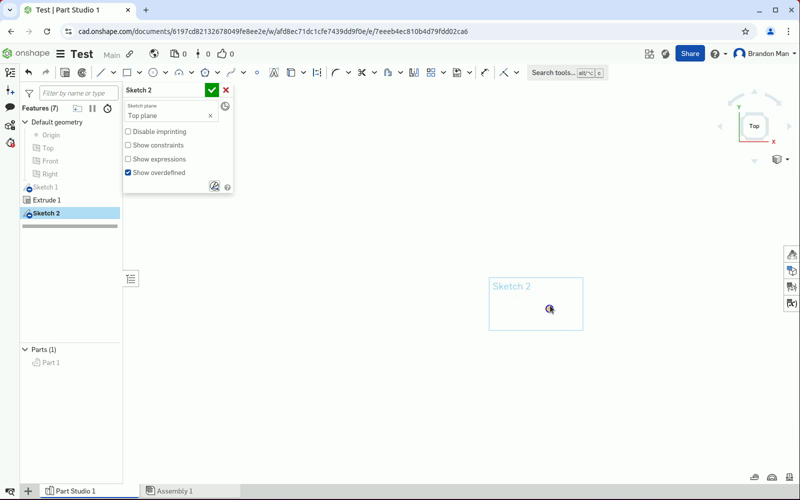
scroll(6)
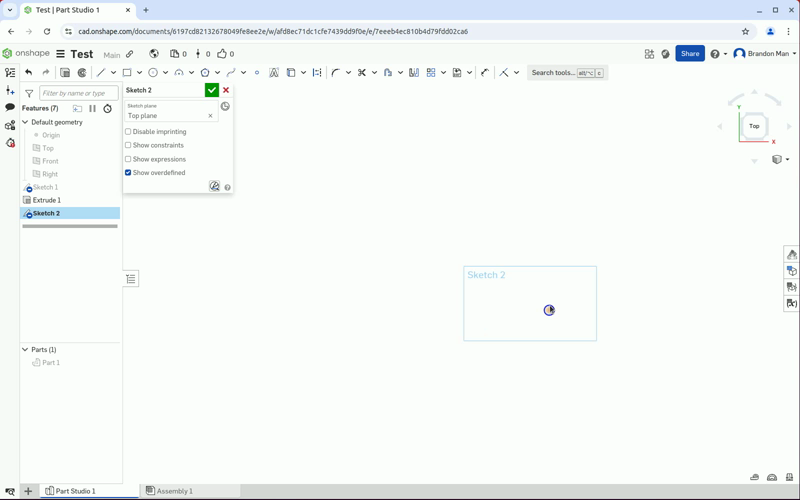
scroll(6)
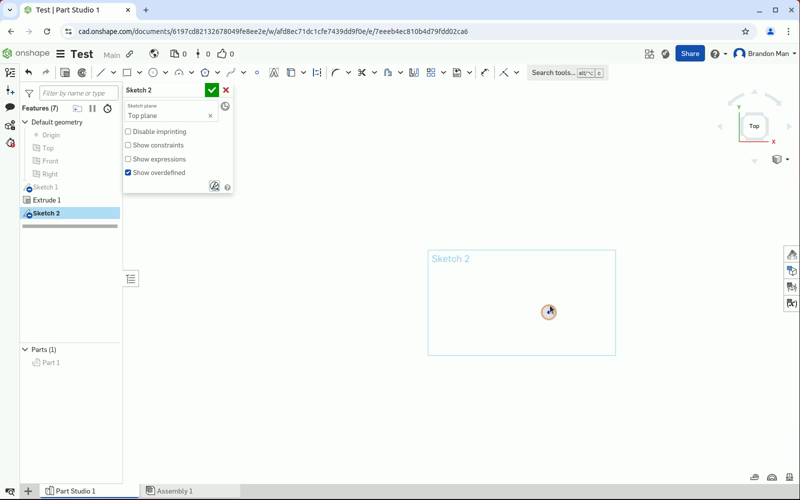
scroll(6)
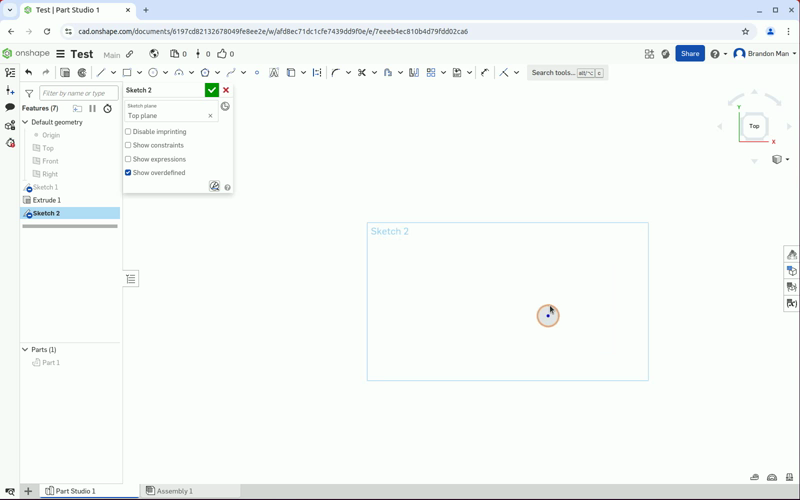
scroll(6)
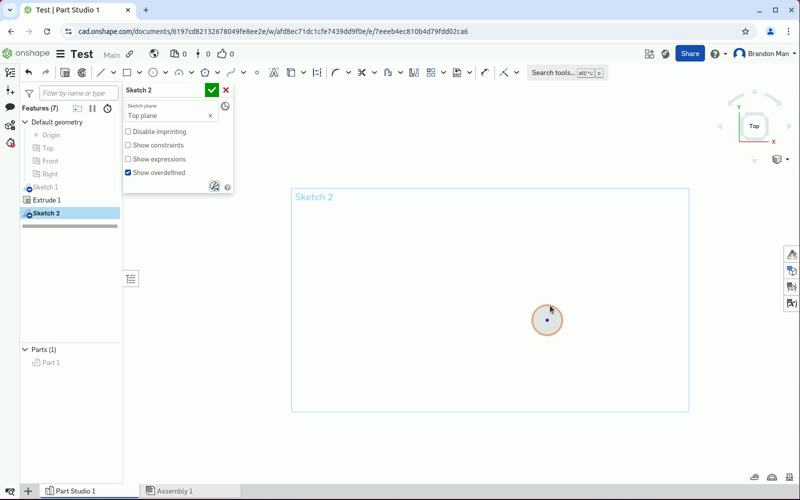
scroll(6)
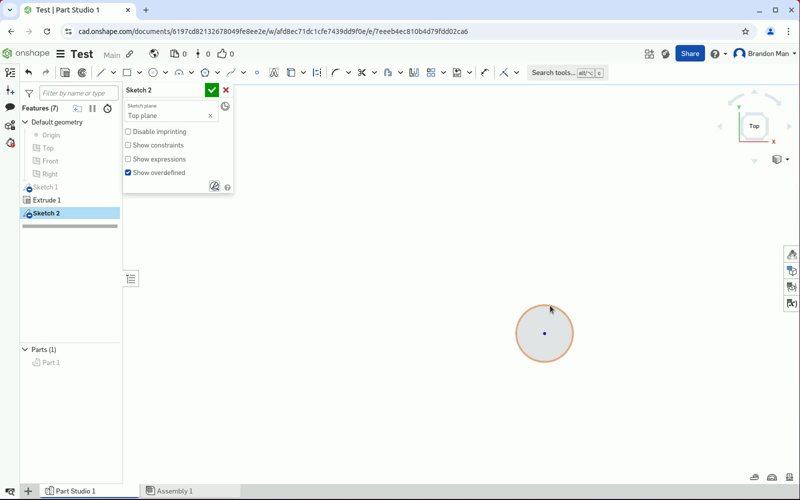
click(550, 305)
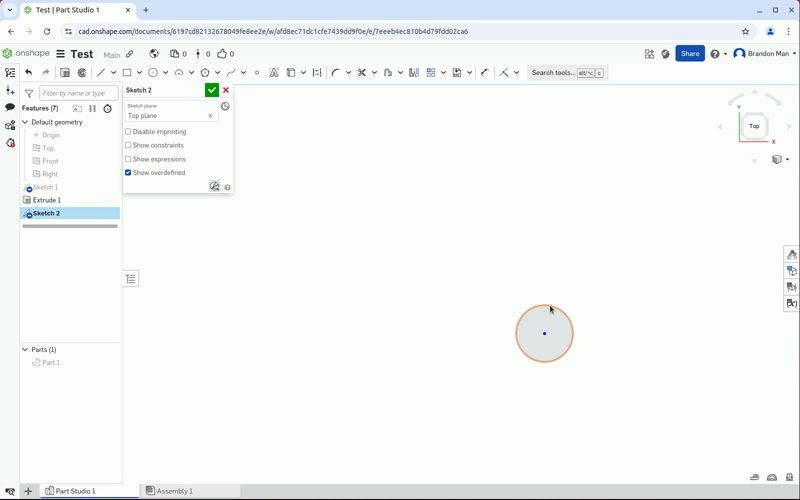
scroll(-6)
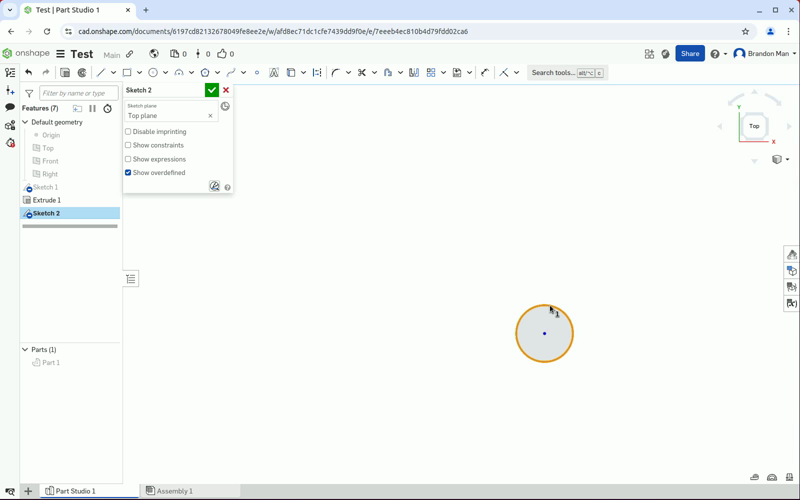
scroll(-6)
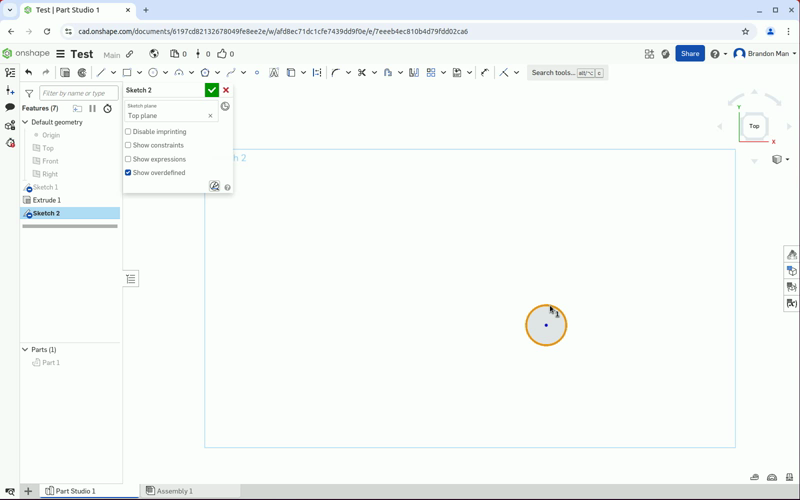
scroll(-6)
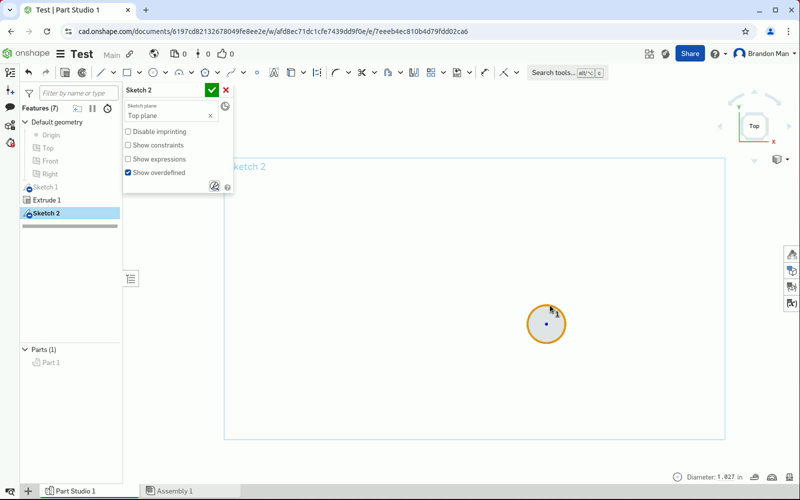
scroll(-6)
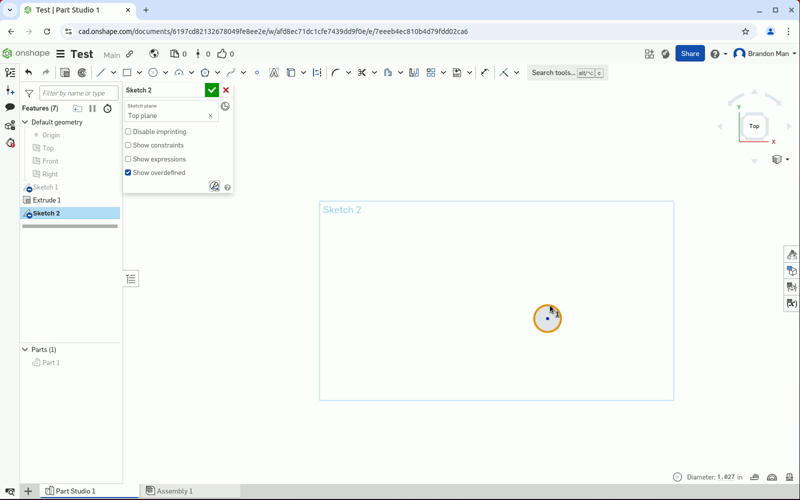
scroll(-6)
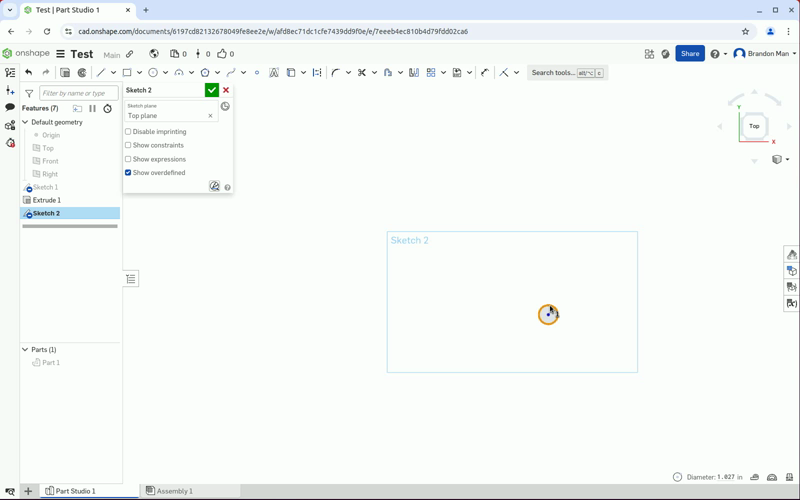
scroll(-6)
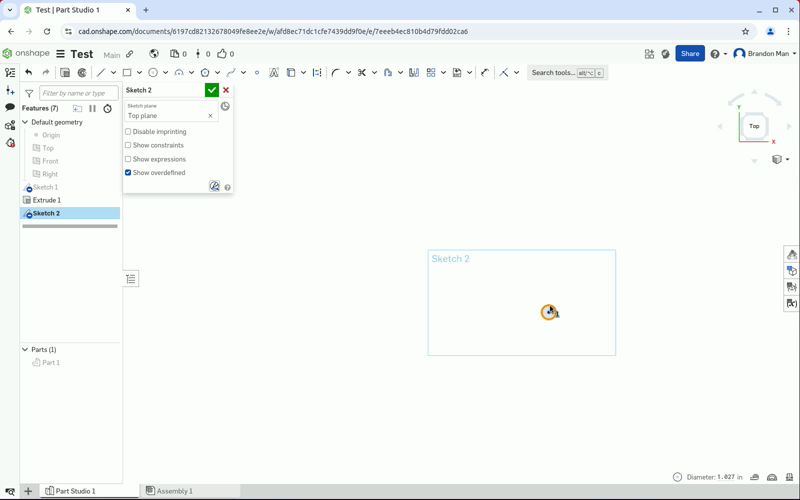
scroll(-6)
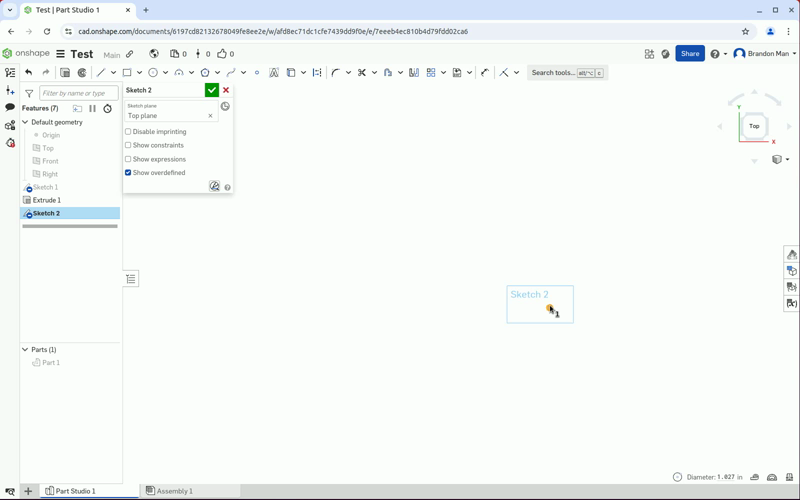
mouse_move(73, 352)
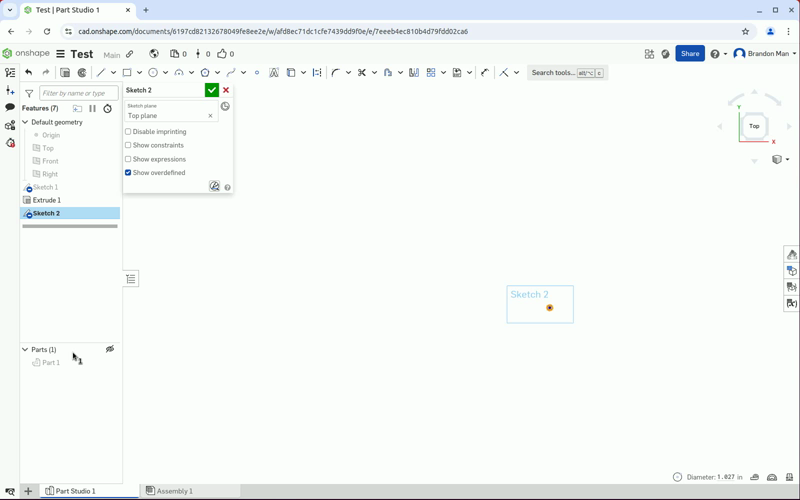
key(shift+y)
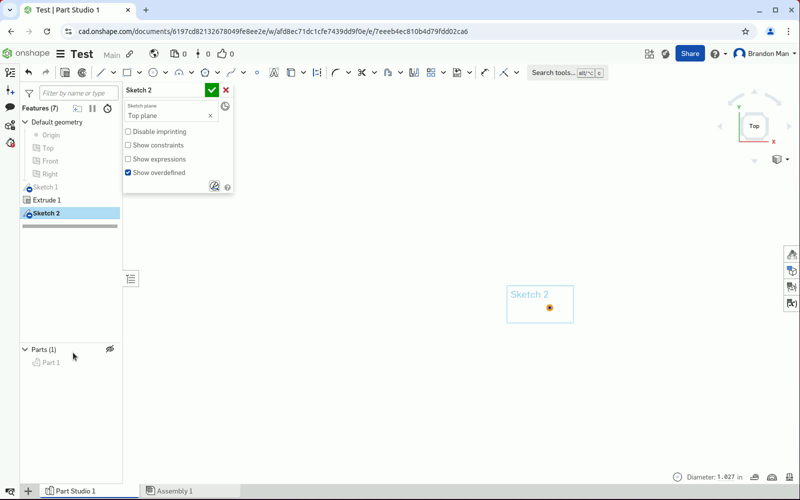
key(shift+e)
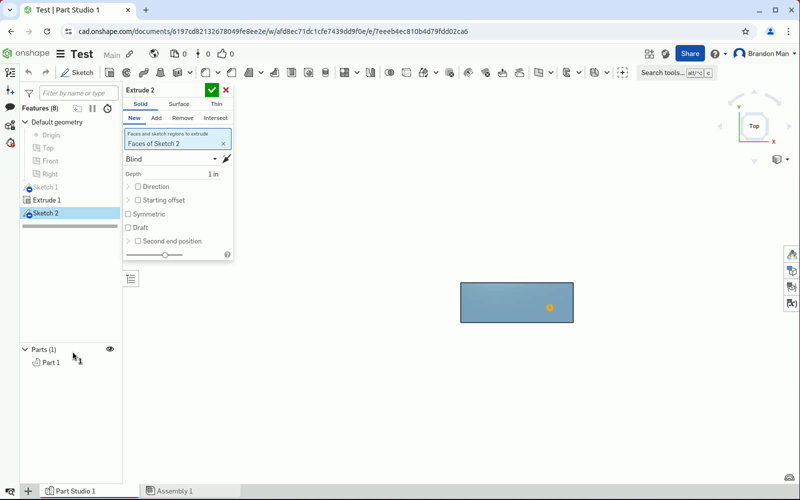
mouse_move(143, 106)
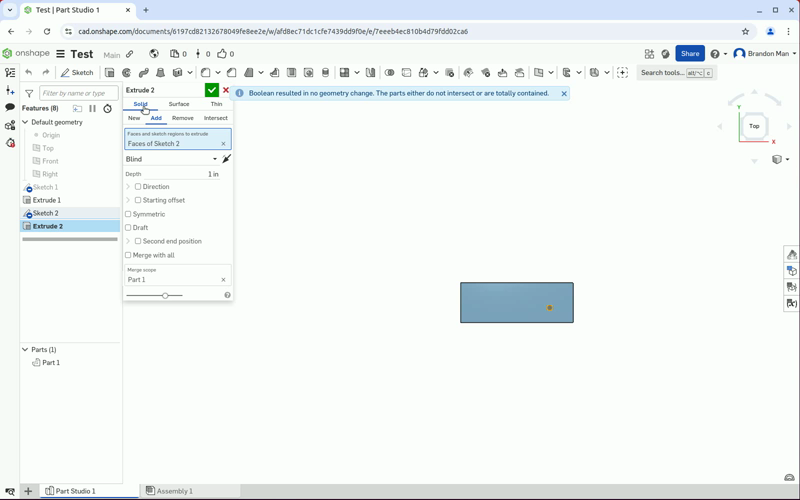
click(143, 106)
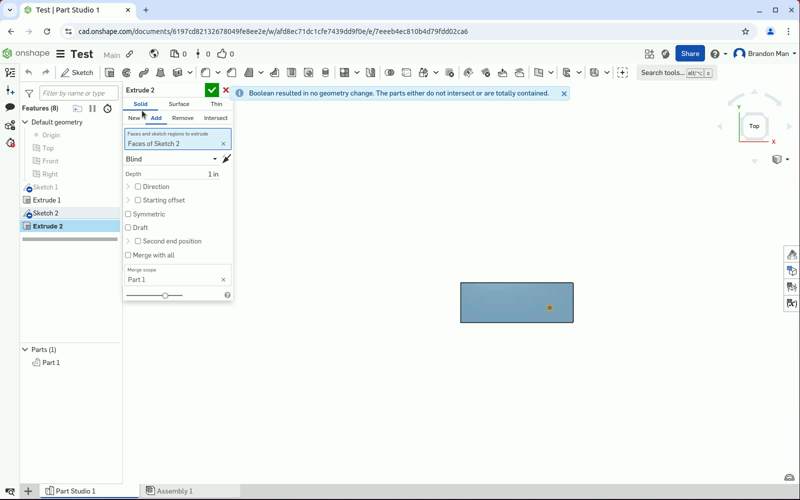
mouse_move(137, 120)
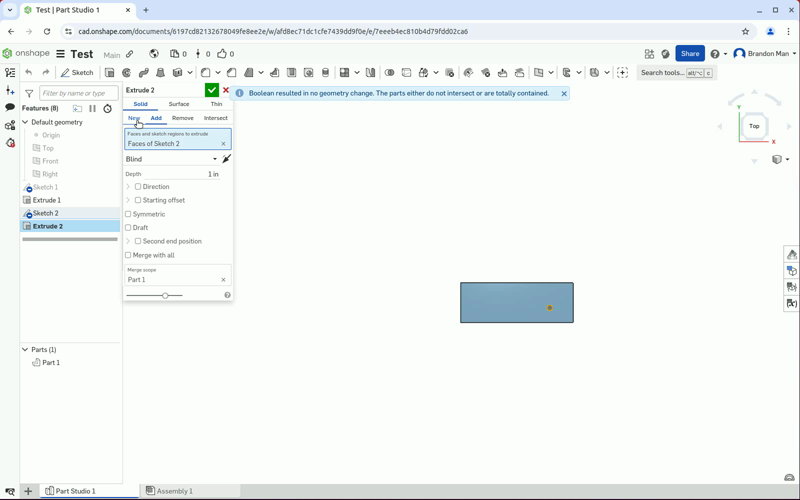
click(137, 120)
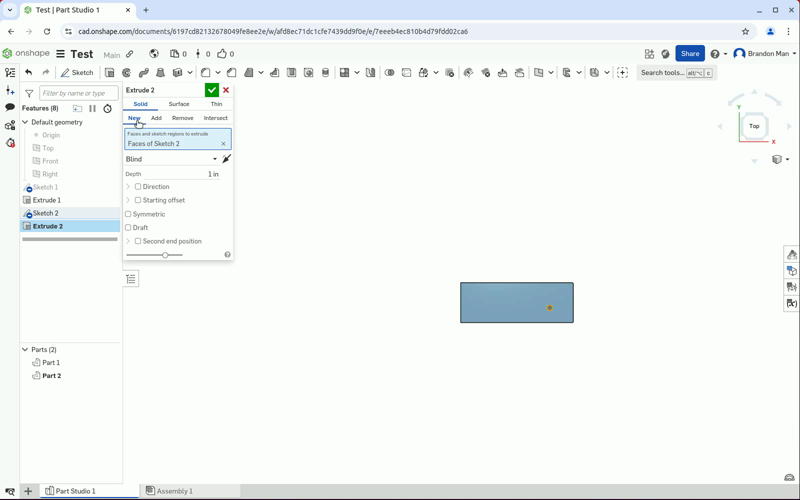
key(tab, 4)
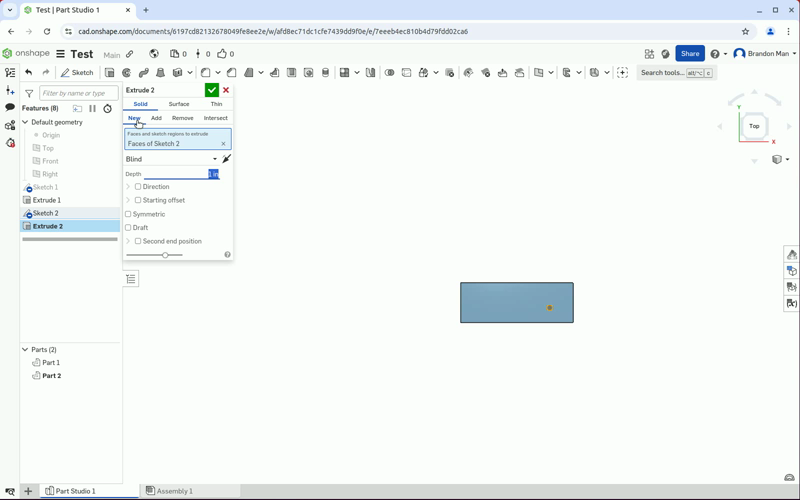
text(8.184)
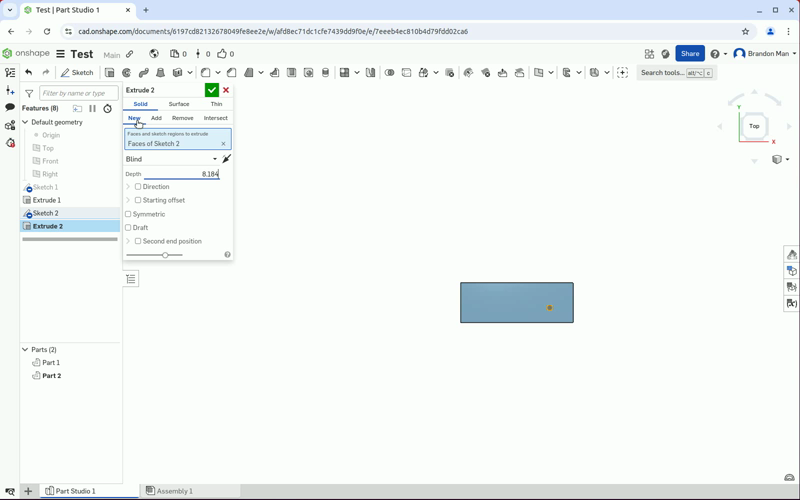
key(enter)
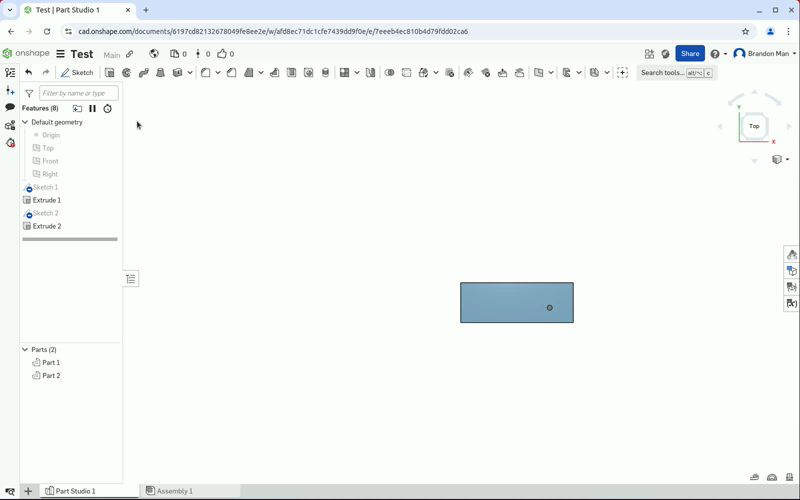
key(shift+h)
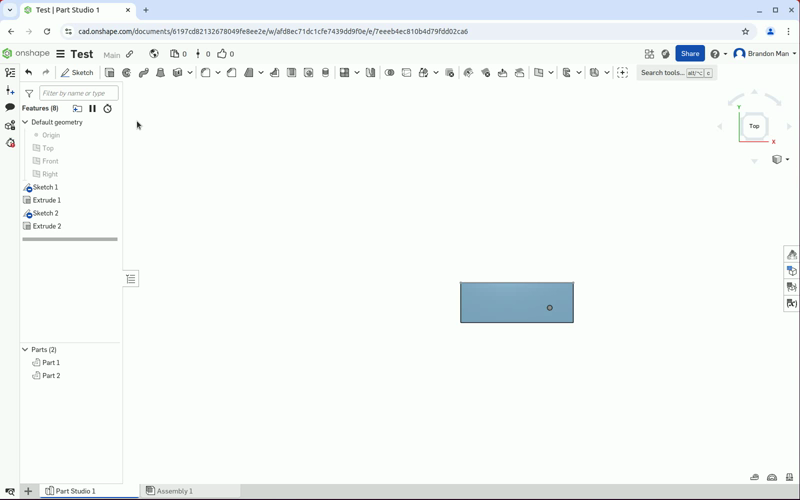
key(shift+h)
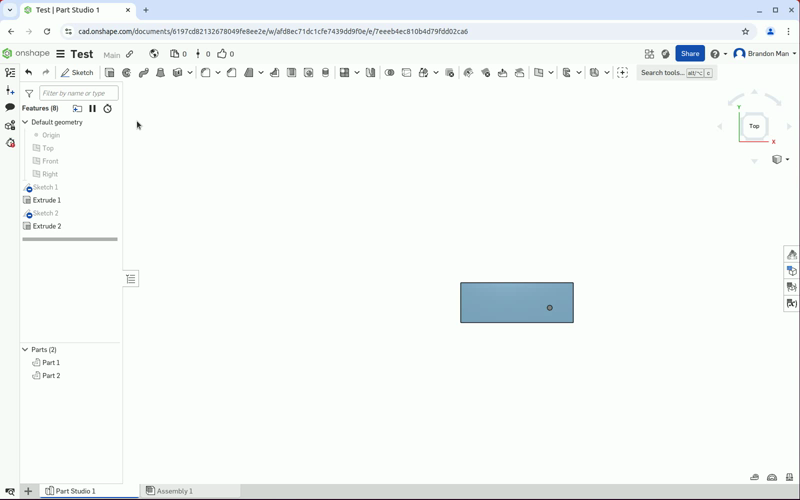
mouse_move(73, 189)
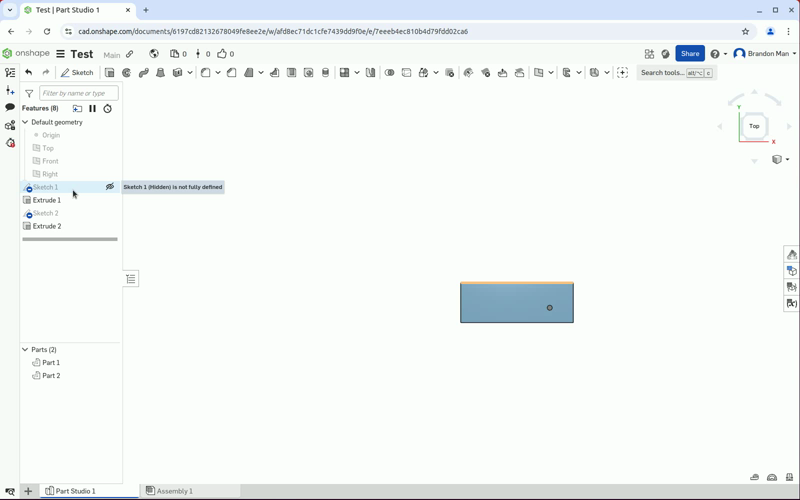
click(73, 189)
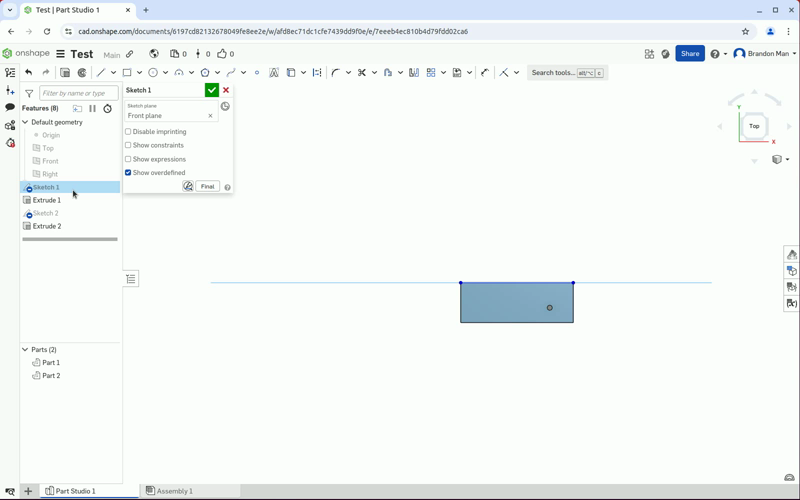
mouse_move(229, 92)
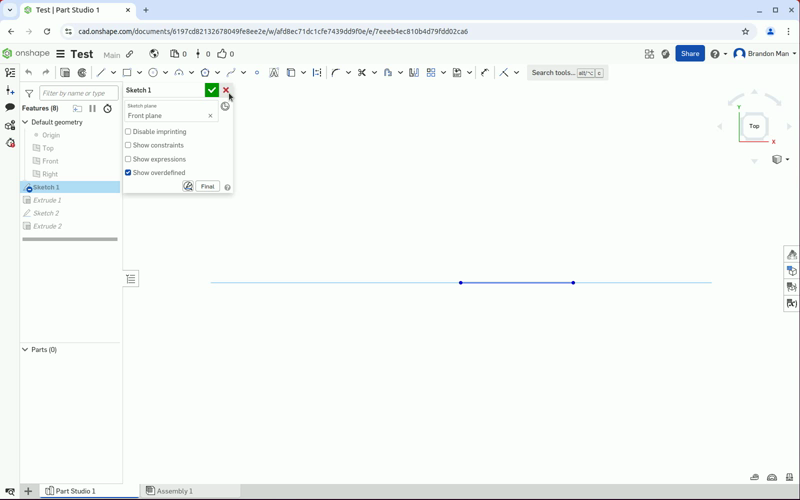
click(229, 92)
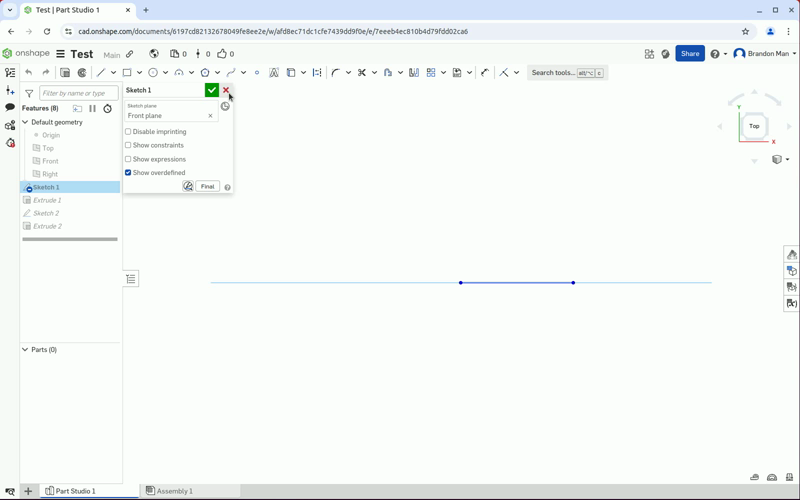
key(shift+s)
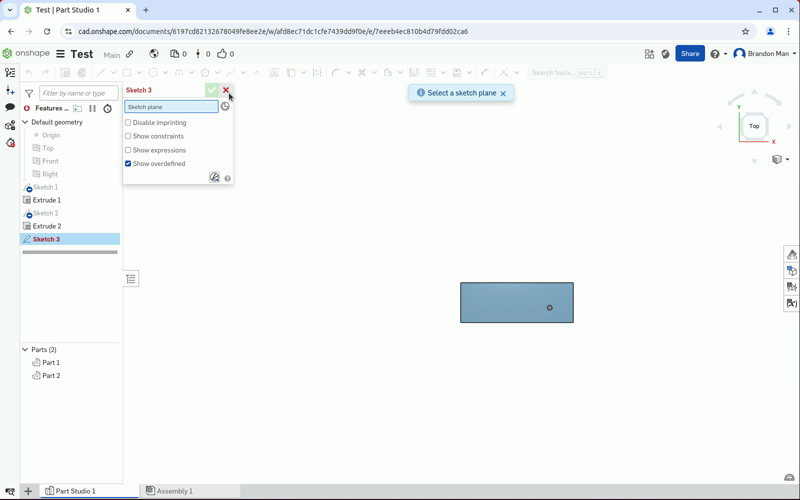
mouse_move(73, 150)
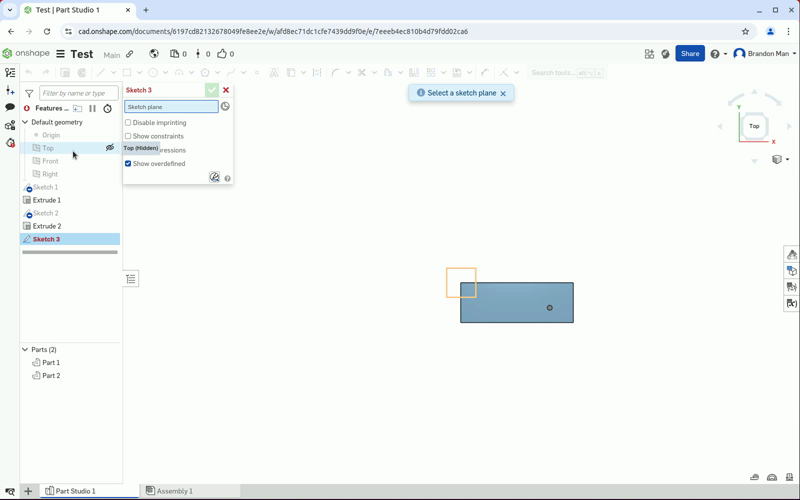
click(73, 150)
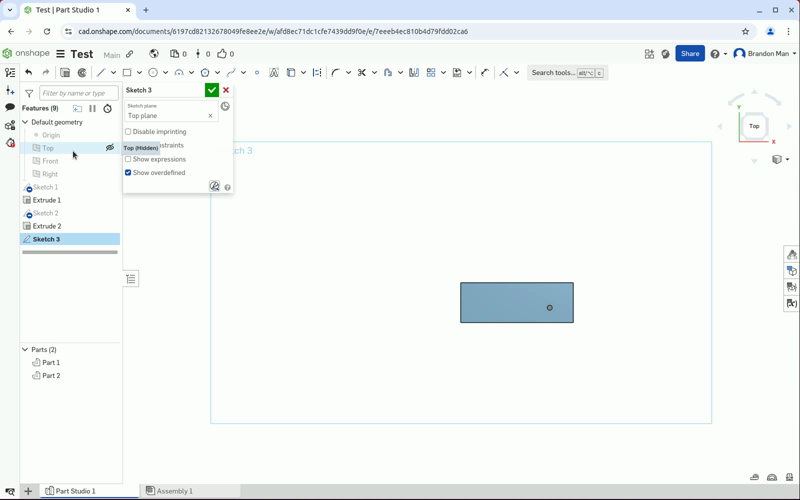
mouse_move(73, 352)
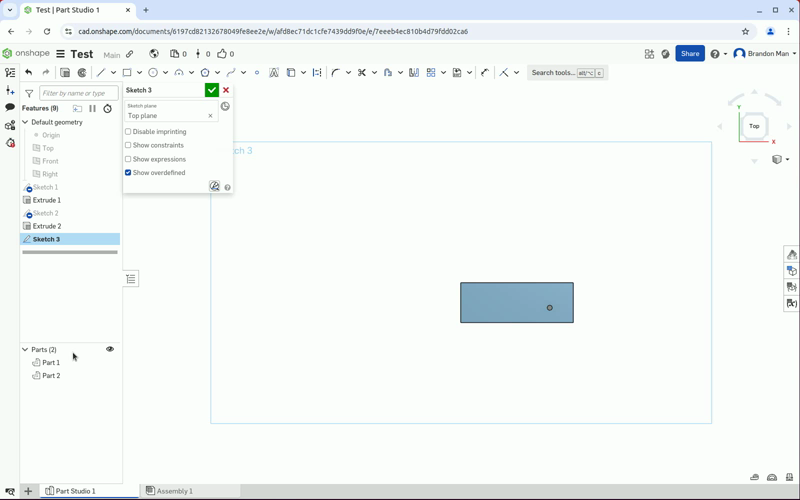
key(y)
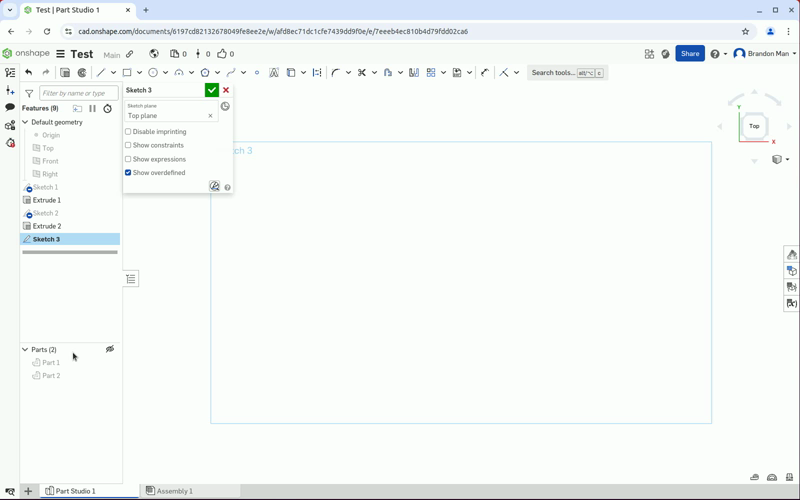
key(c)
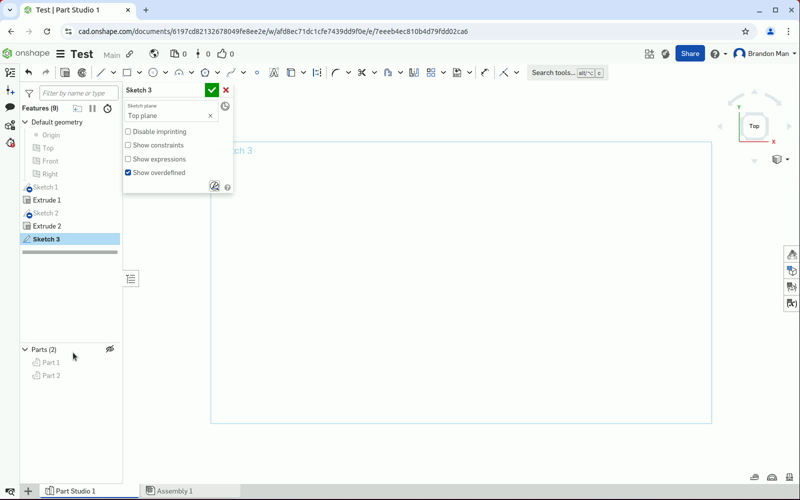
key_down(shift)
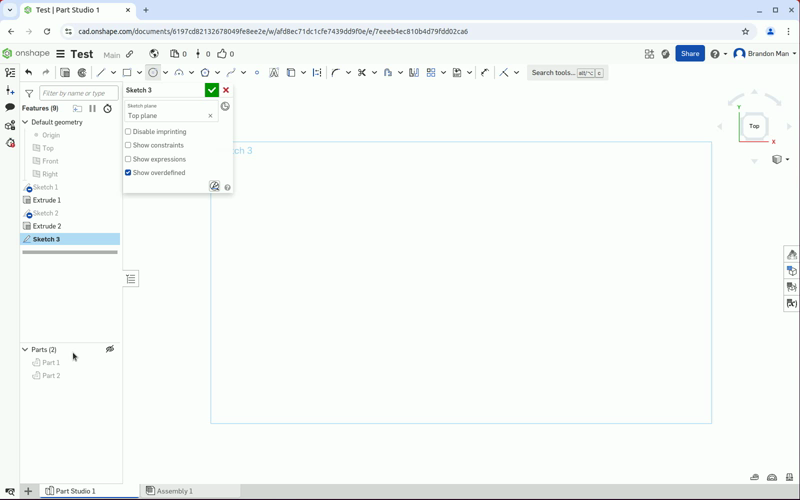
mouse_move(513, 307)
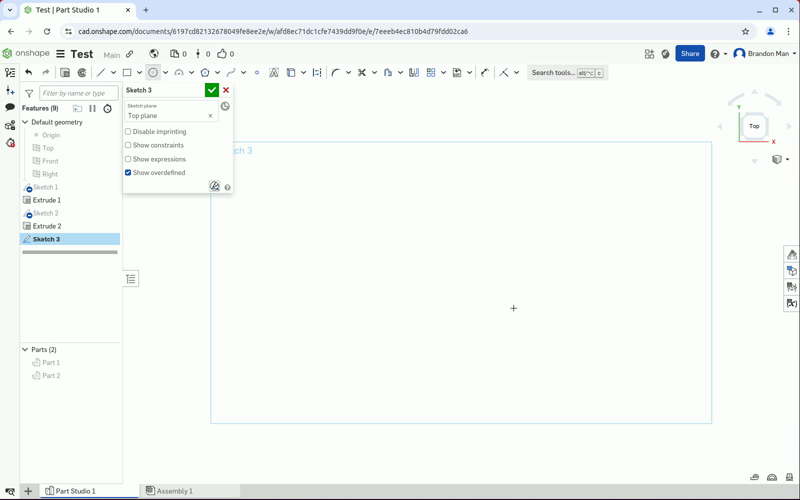
click(513, 307)
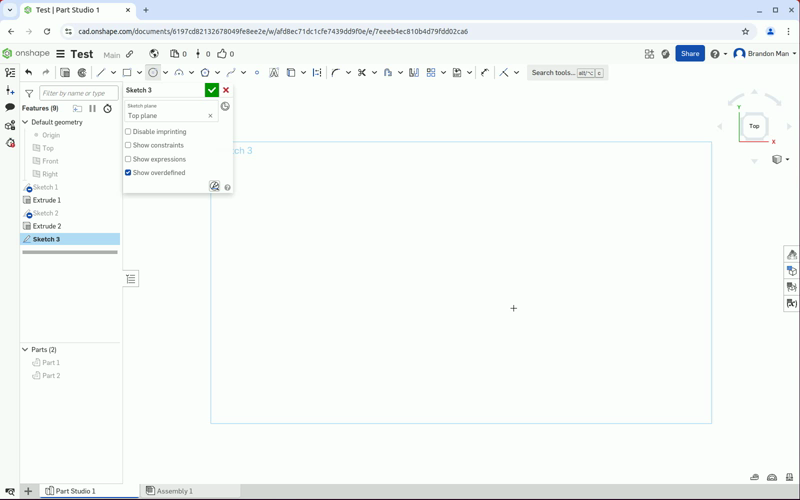
key_up(shift)
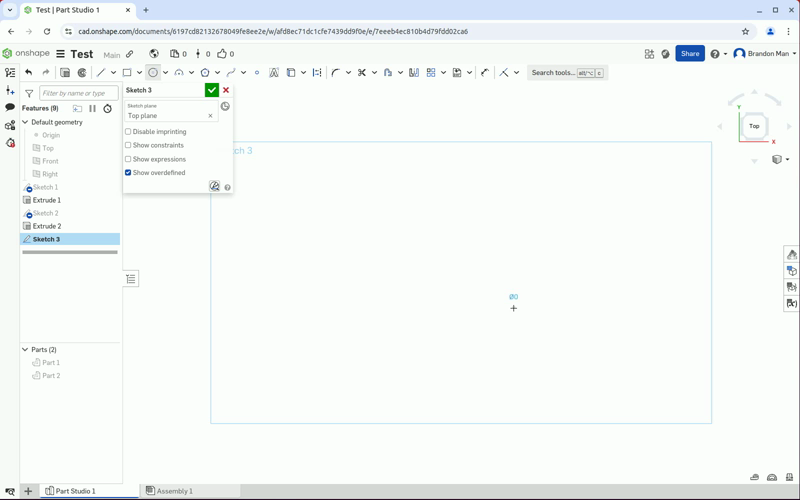
mouse_move(516, 307)
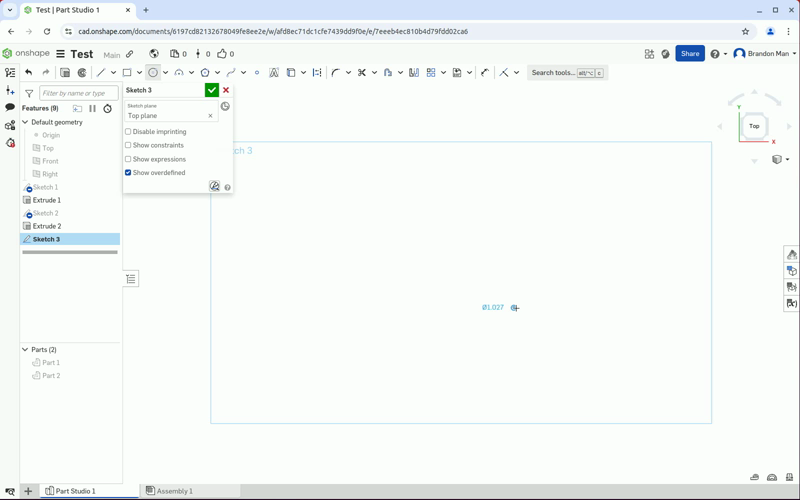
scroll(6)
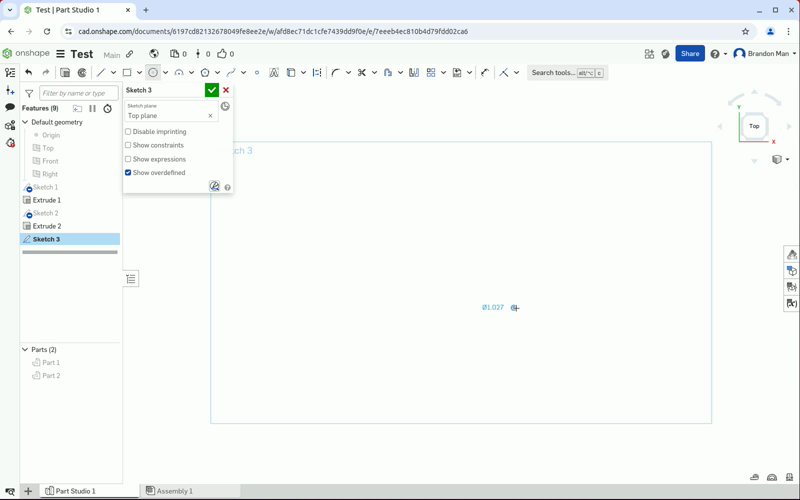
scroll(6)
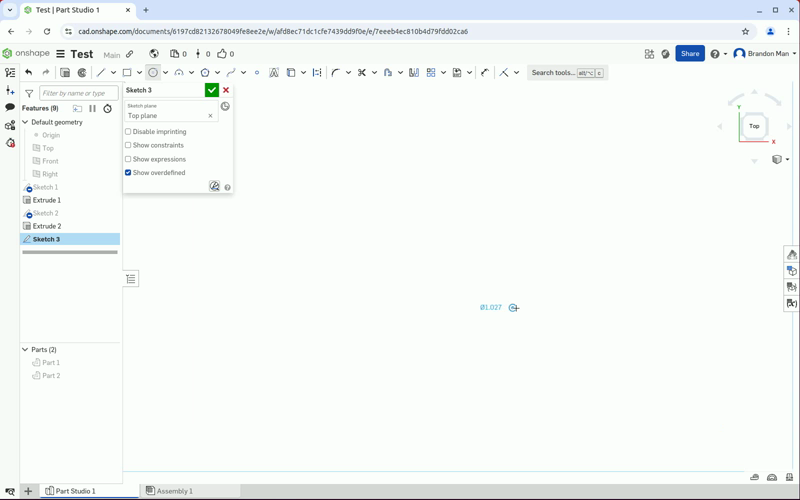
scroll(6)
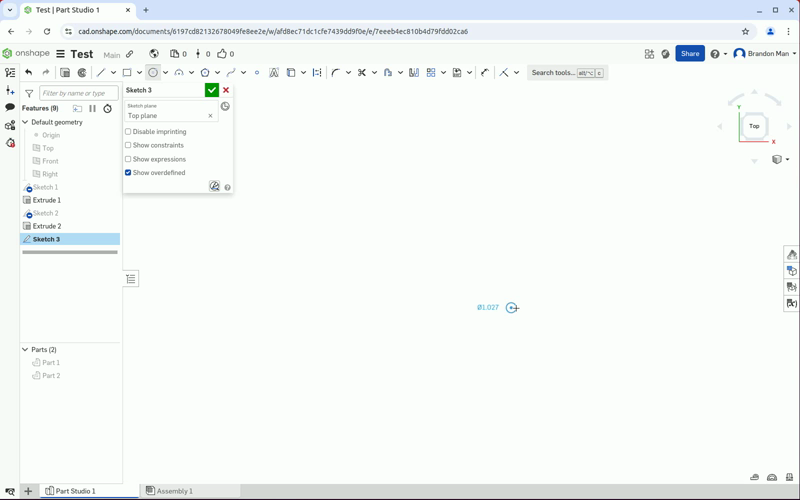
scroll(6)
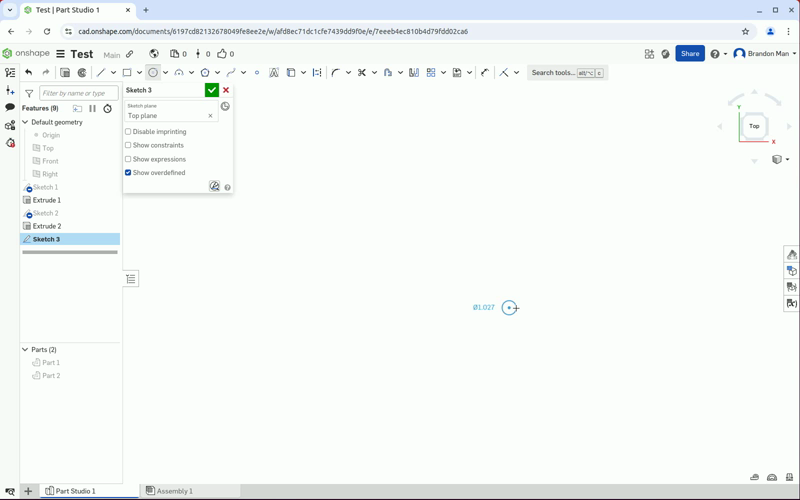
scroll(6)
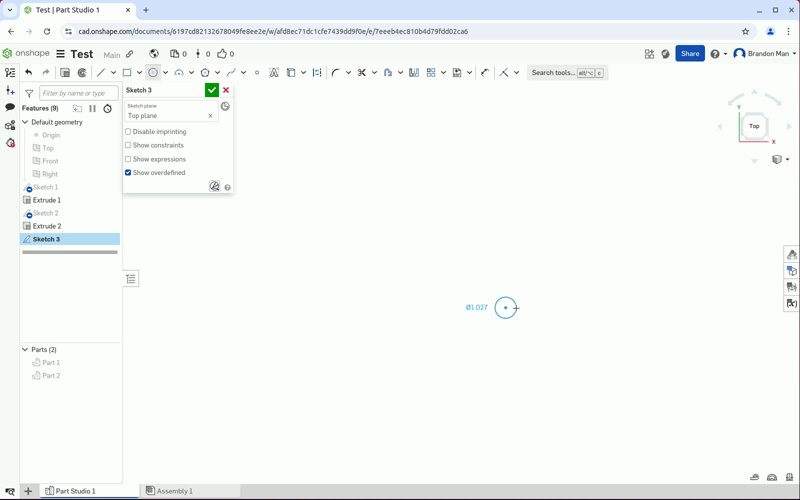
scroll(6)
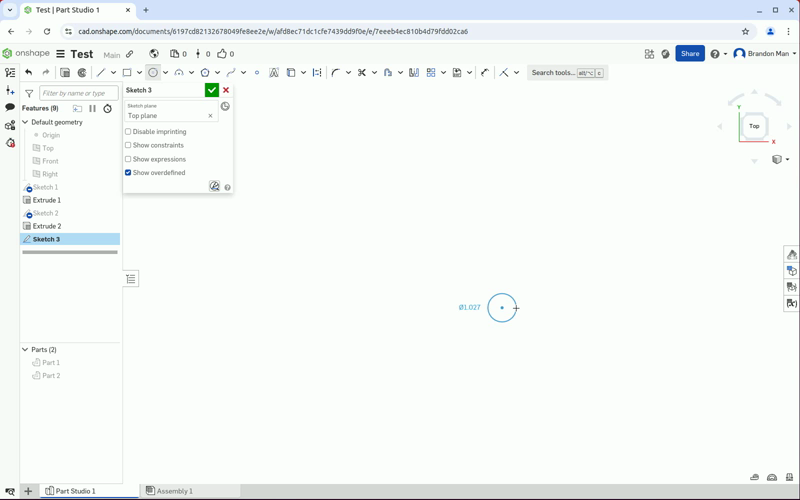
scroll(6)
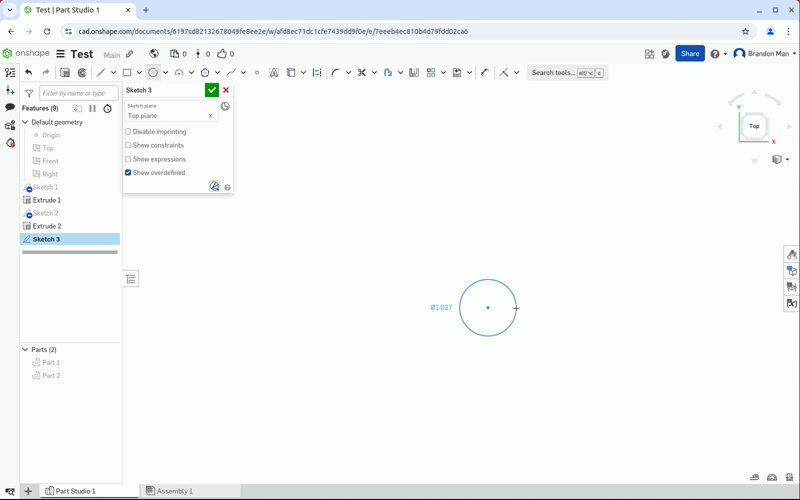
click(516, 307)
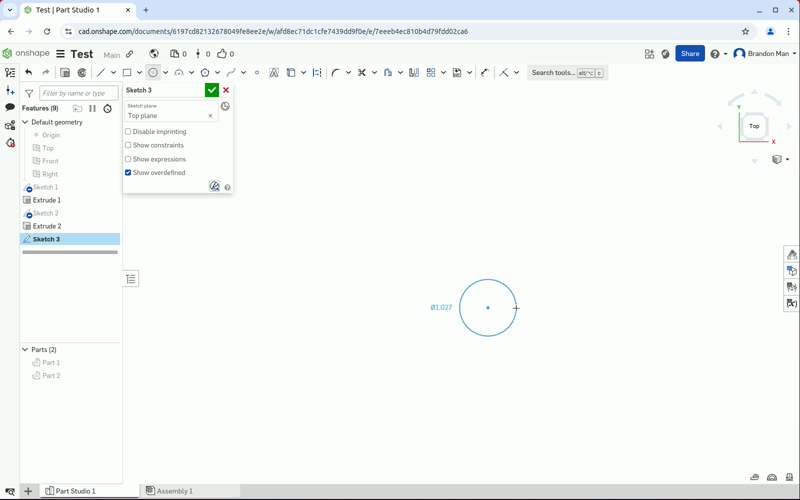
scroll(-6)
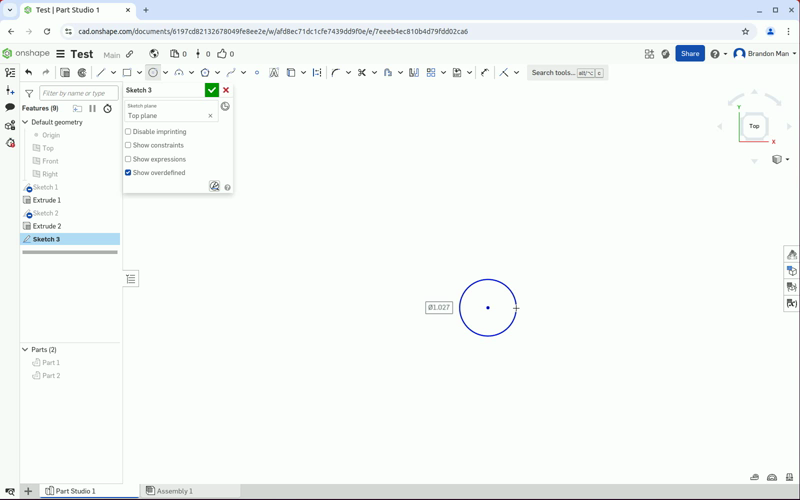
scroll(-6)
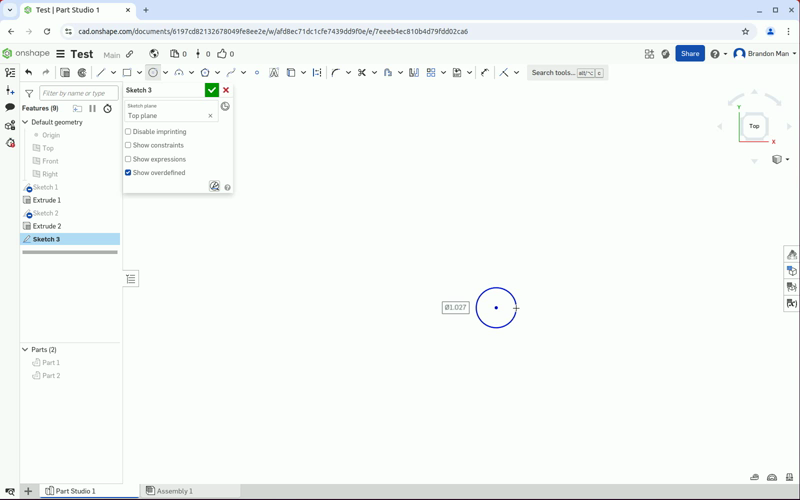
scroll(-6)
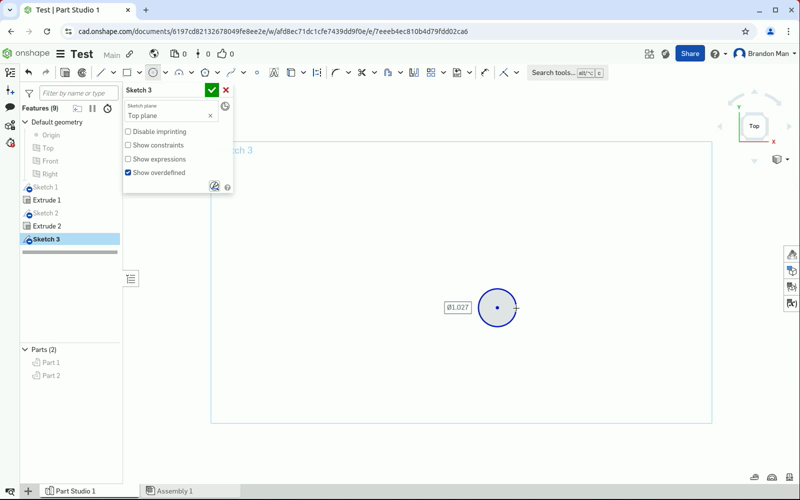
scroll(-6)
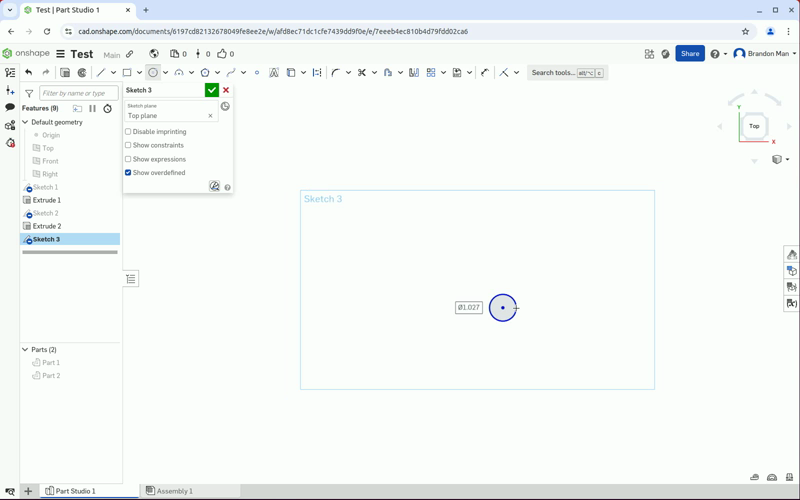
scroll(-6)
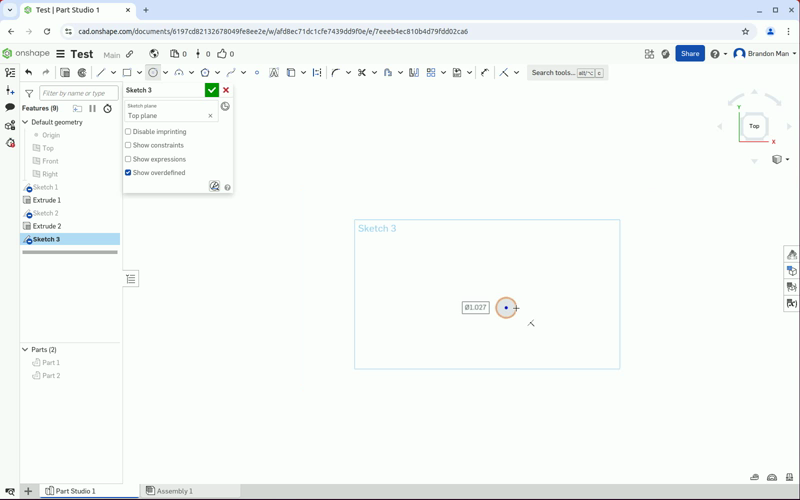
scroll(-6)
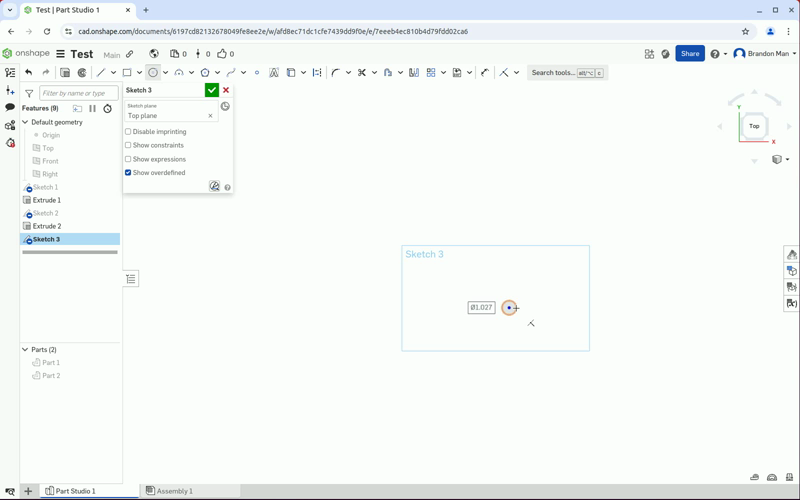
scroll(-6)
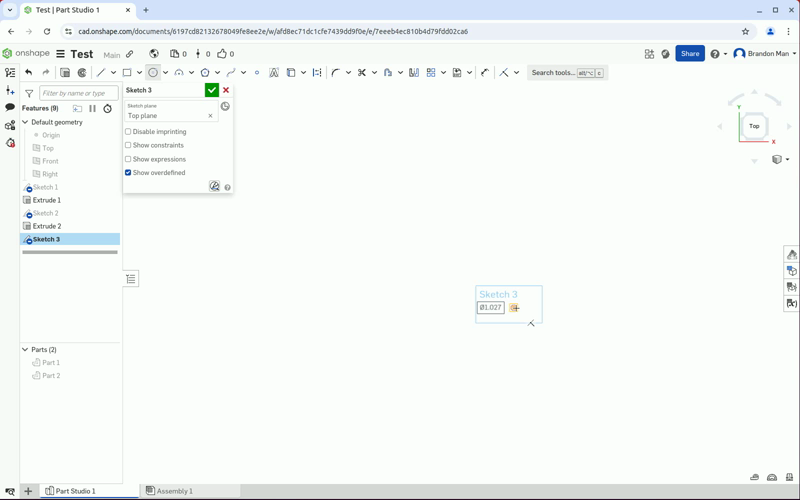
key(esc)
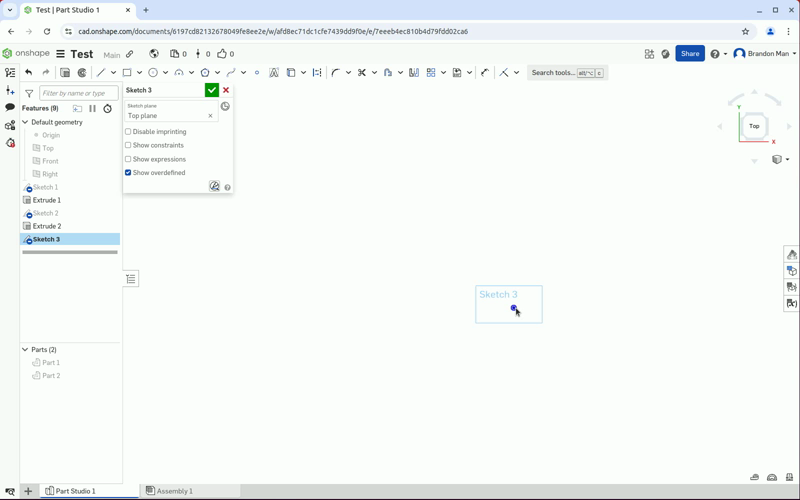
mouse_move(515, 308)
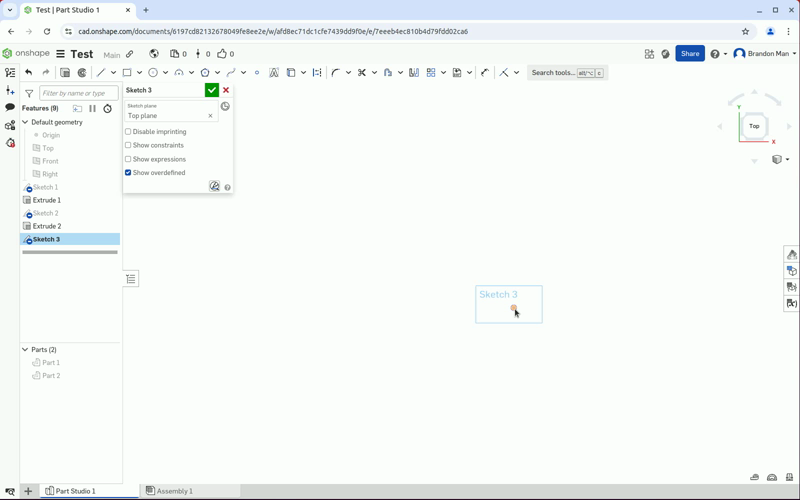
scroll(6)
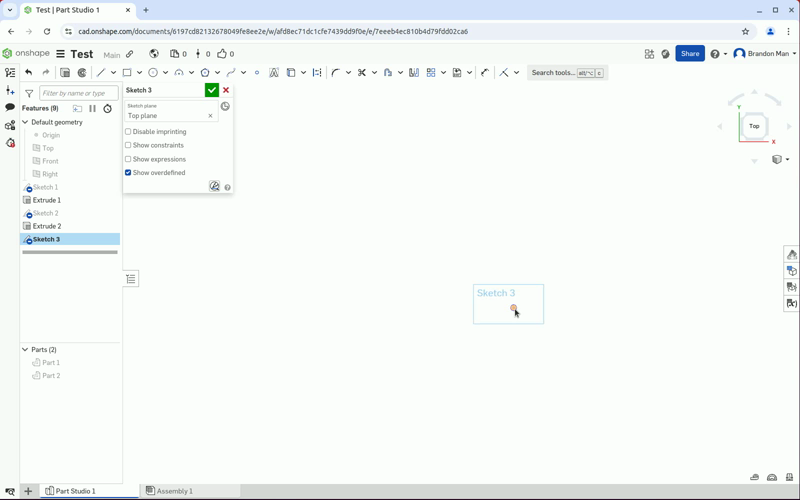
scroll(6)
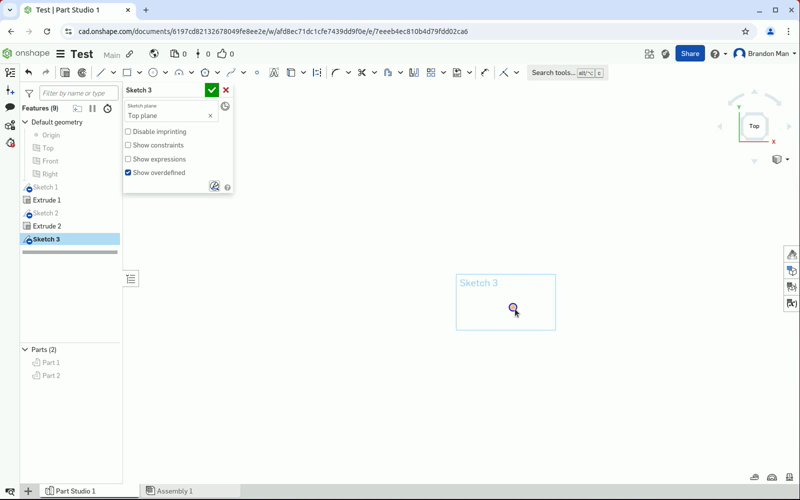
scroll(6)
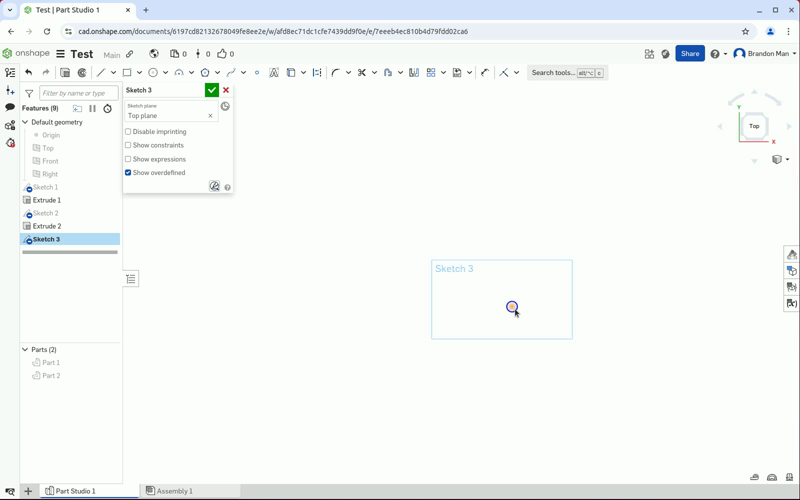
scroll(6)
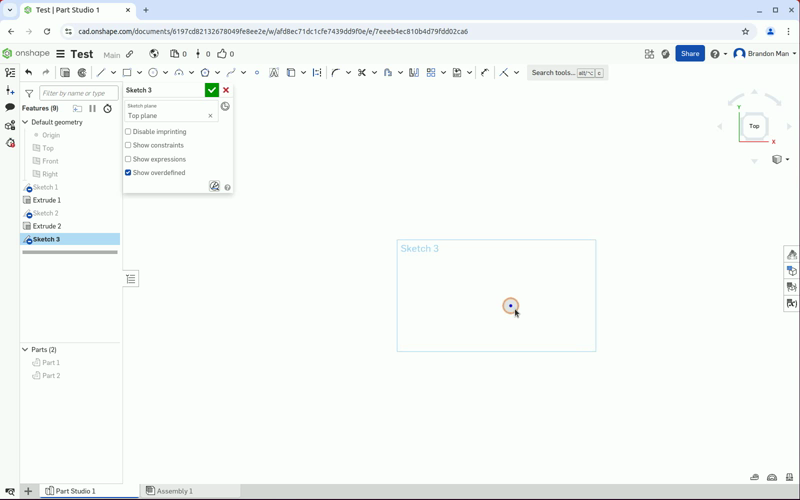
scroll(6)
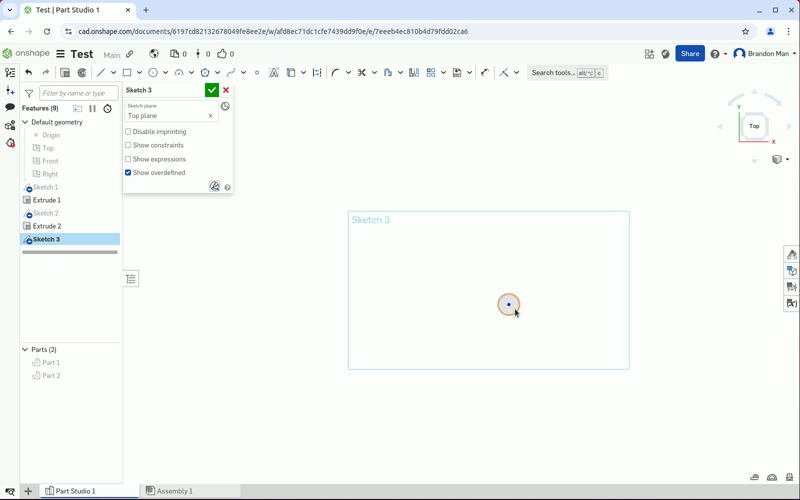
scroll(6)
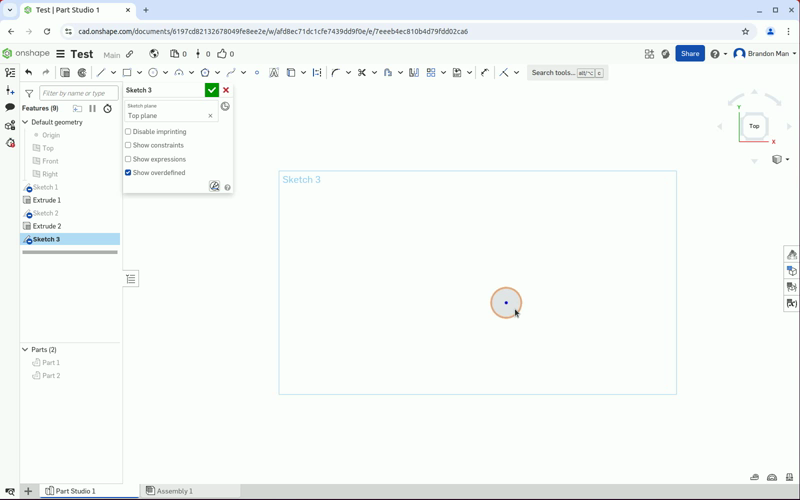
scroll(6)
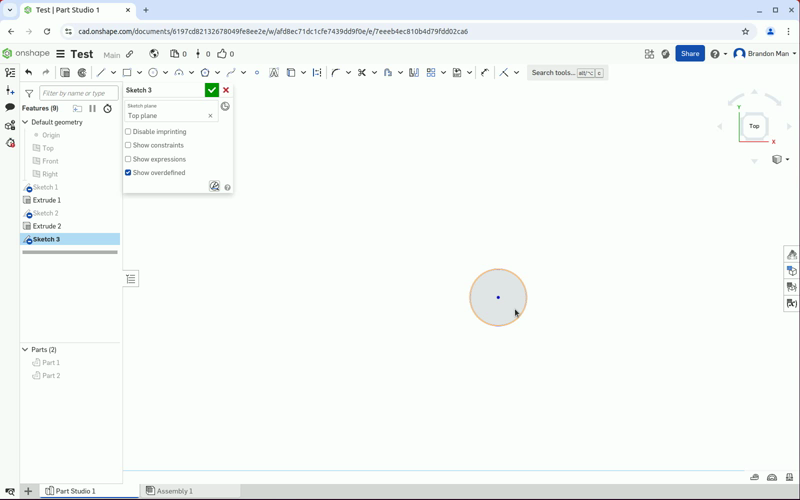
click(515, 308)
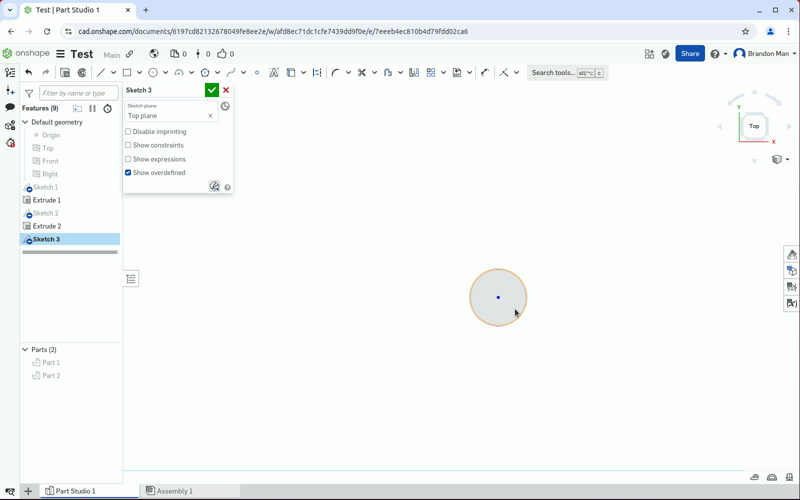
scroll(-6)
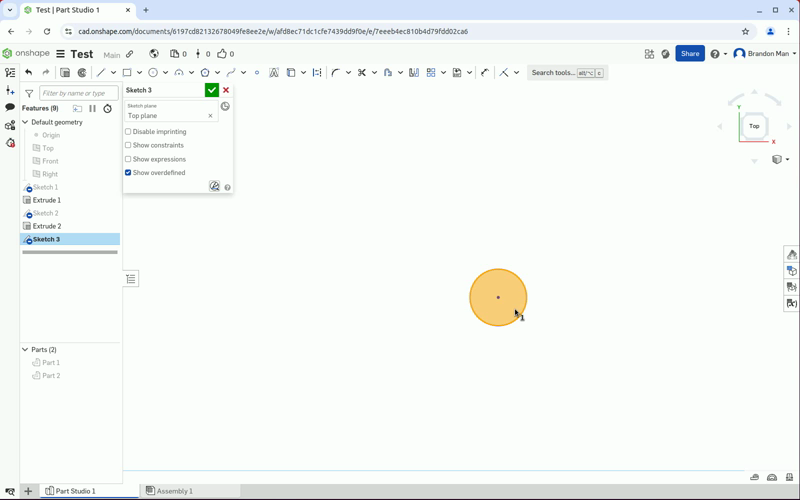
scroll(-6)
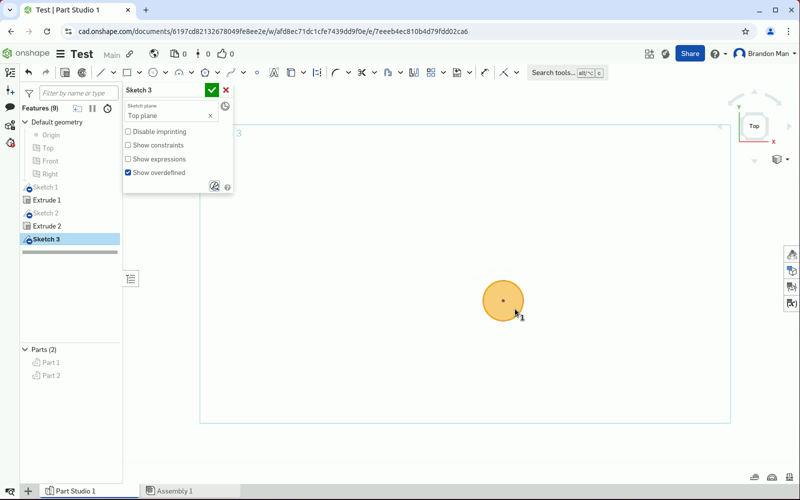
scroll(-6)
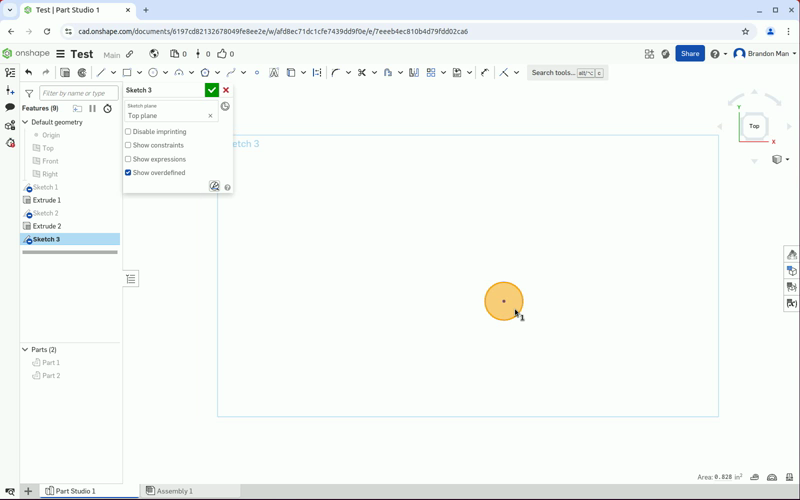
scroll(-6)
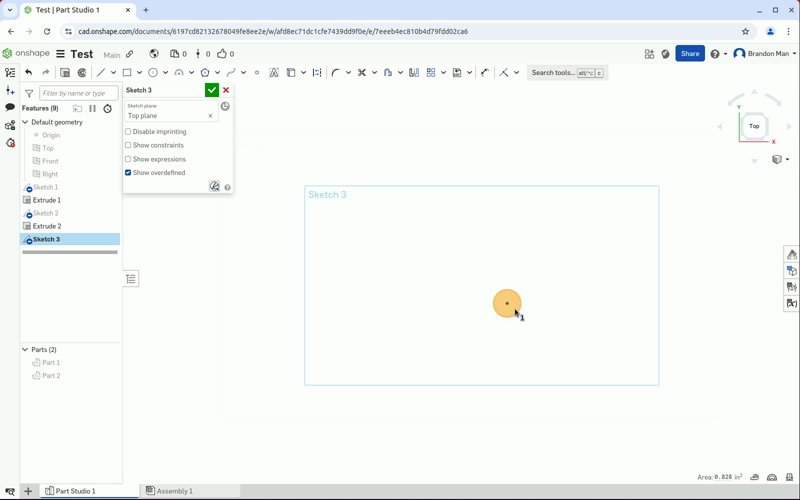
scroll(-6)
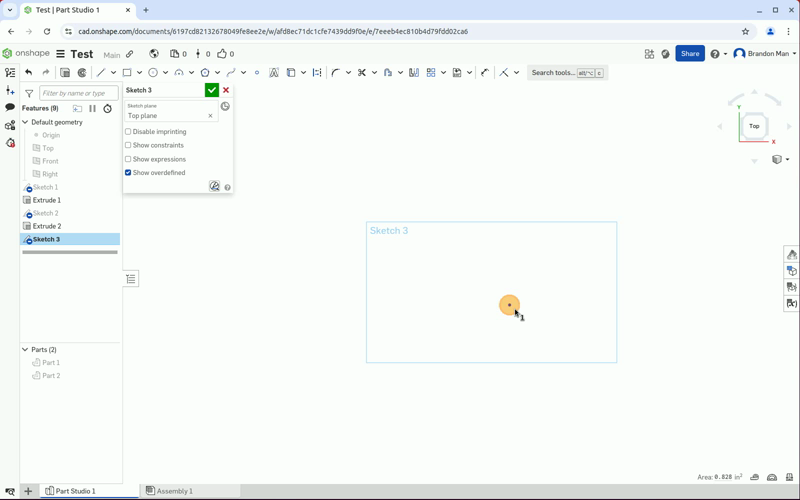
scroll(-6)
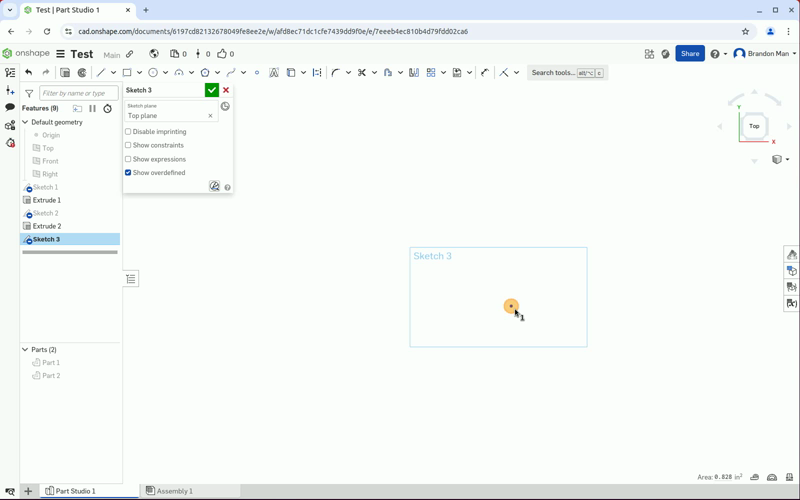
scroll(-6)
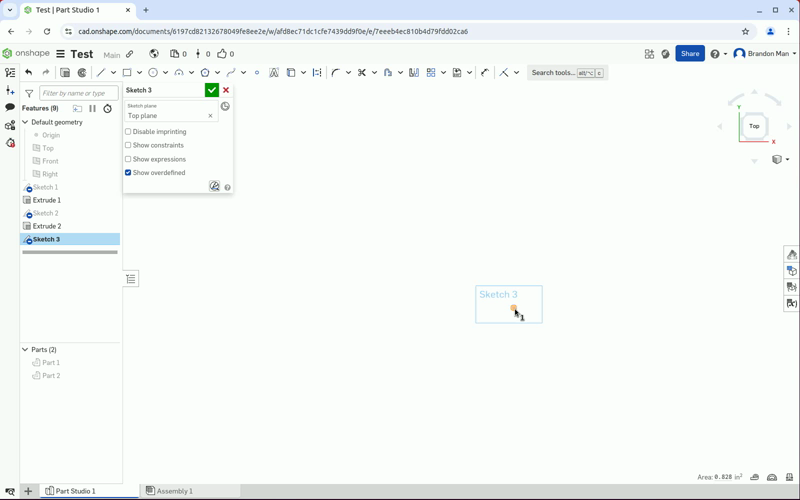
mouse_move(73, 352)
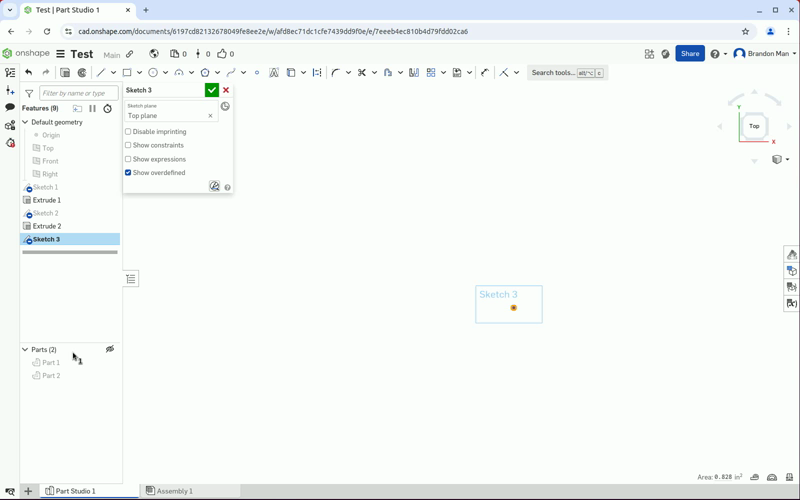
key(shift+y)
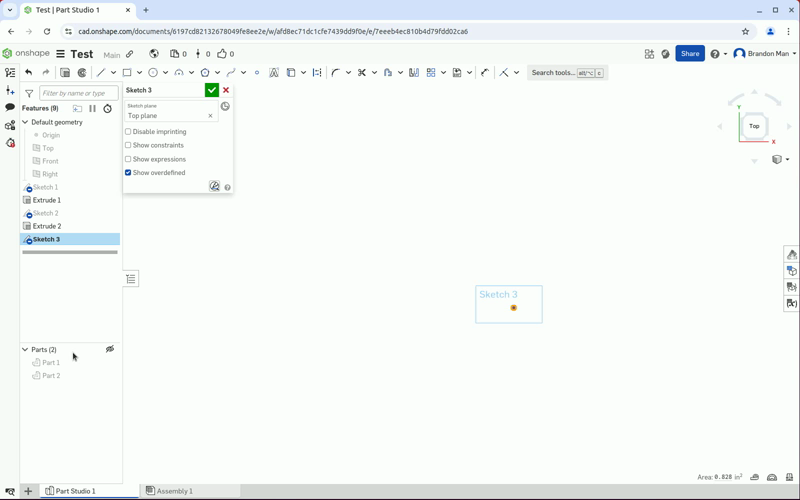
key(shift+e)
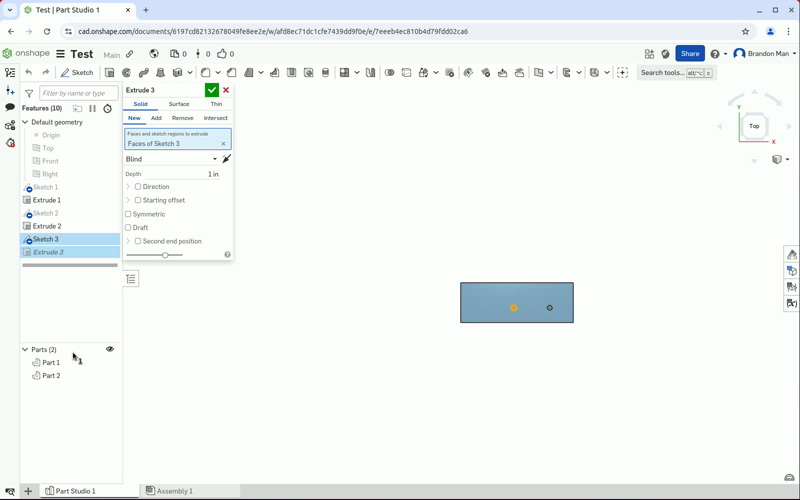
mouse_move(143, 106)
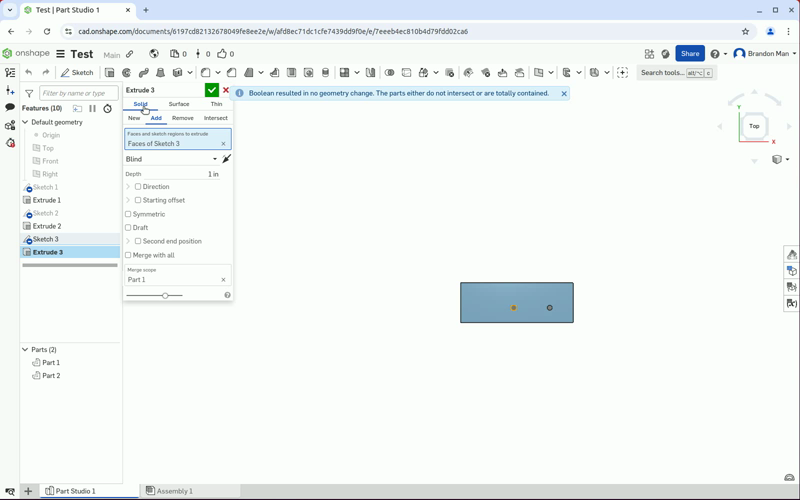
click(143, 106)
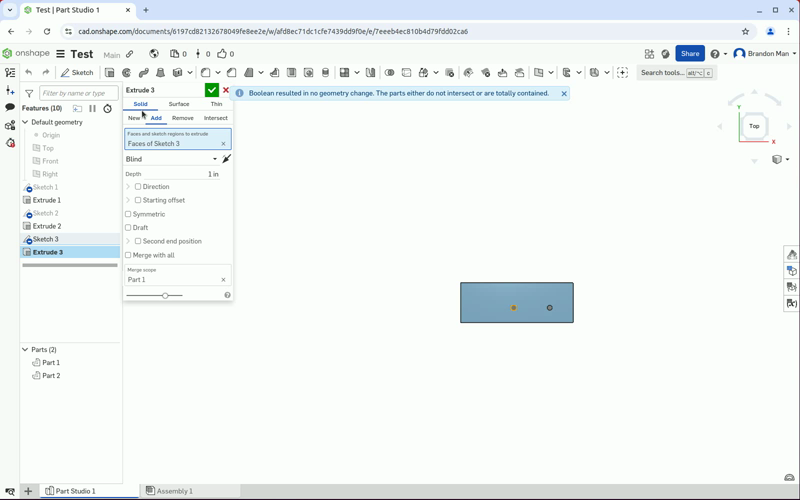
mouse_move(137, 120)
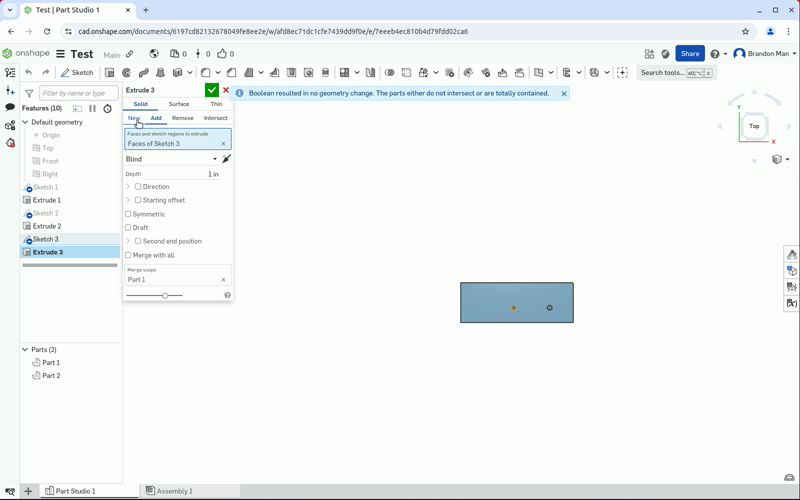
click(137, 120)
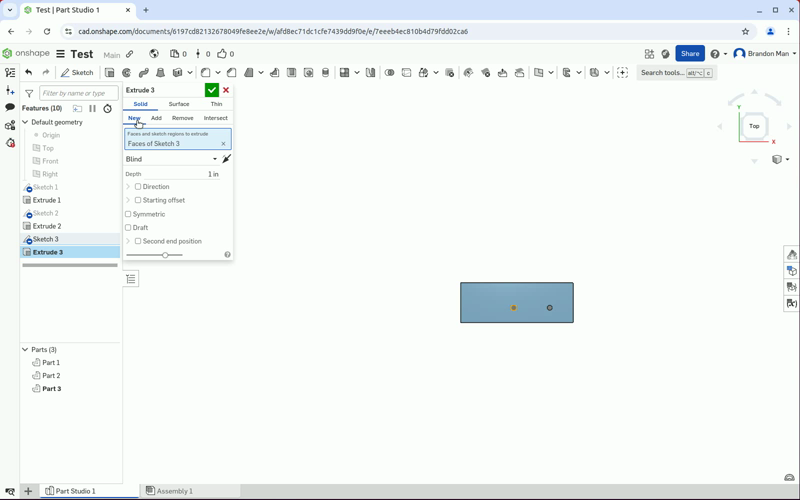
key(tab, 4)
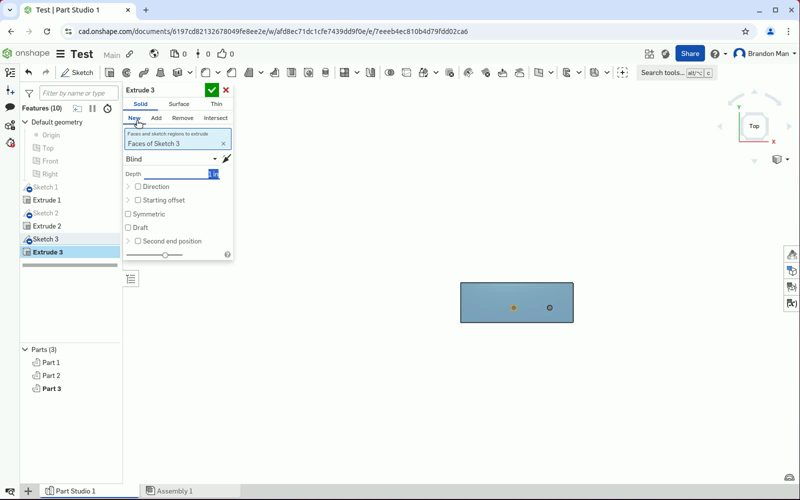
text(8.184)
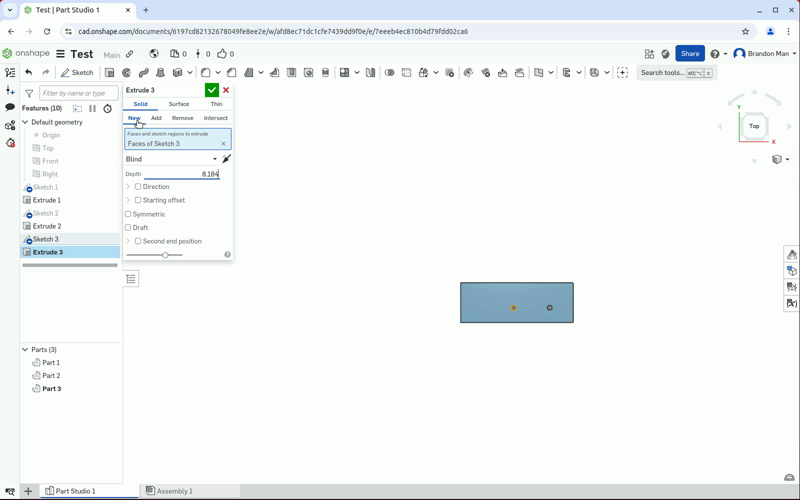
key(enter)
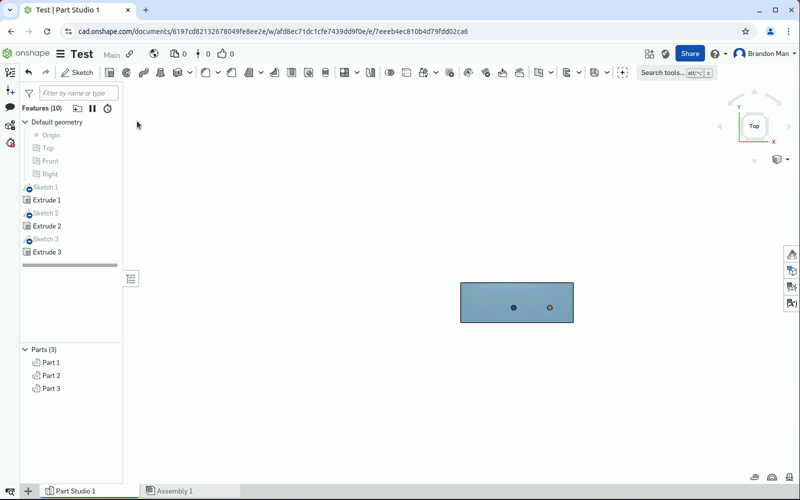
key(shift+h)
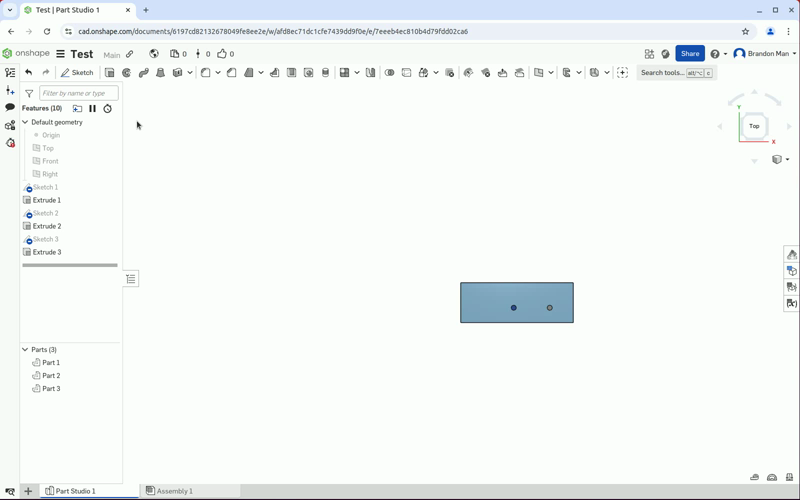
key(shift+h)
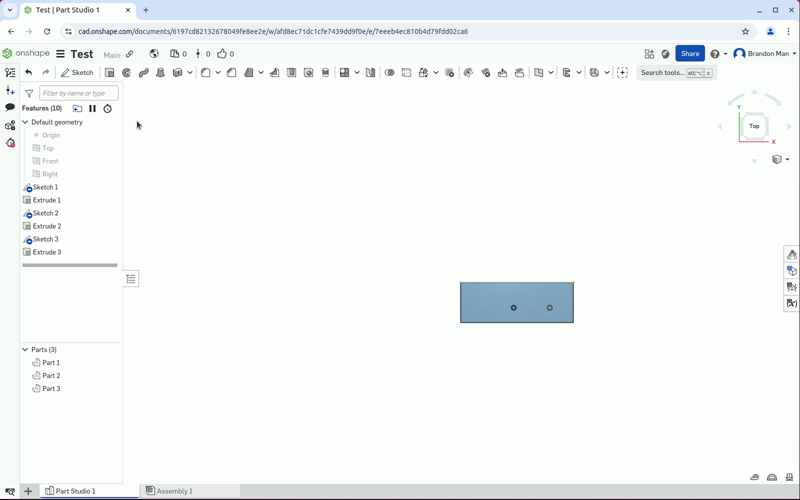
key(shift+7)
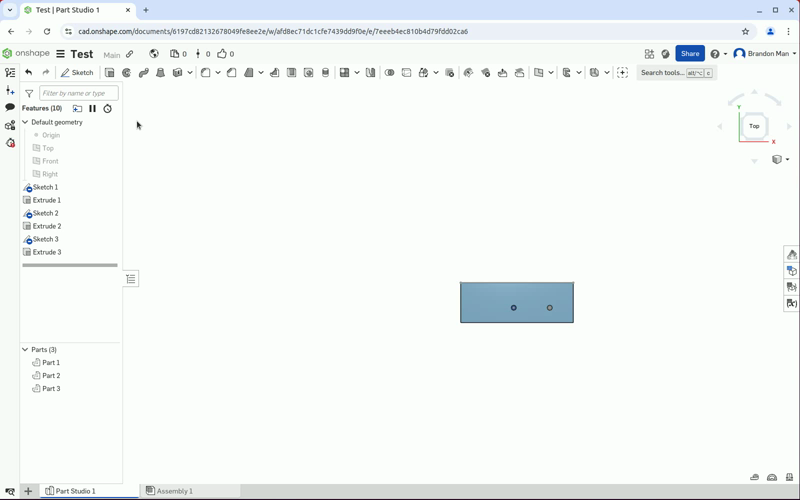
key(up, 3)
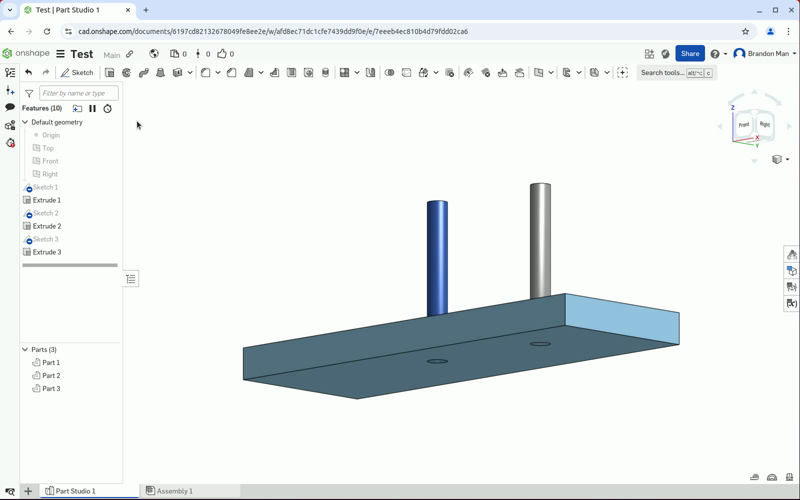
key(left, 3)
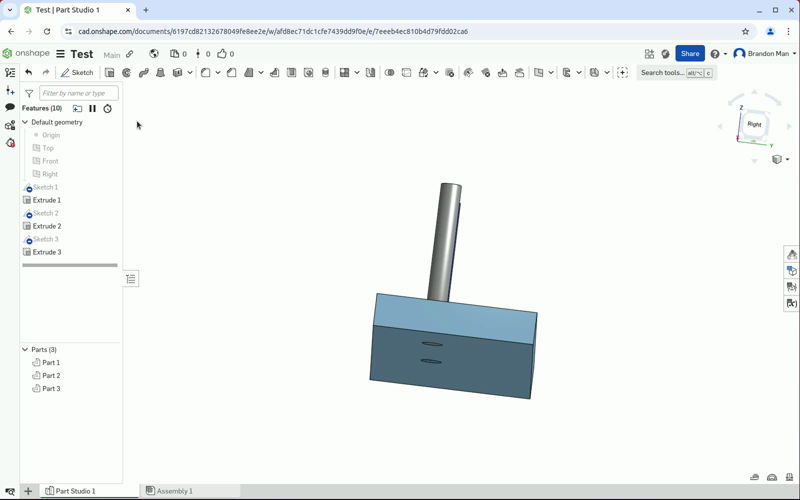
key(right, 3)
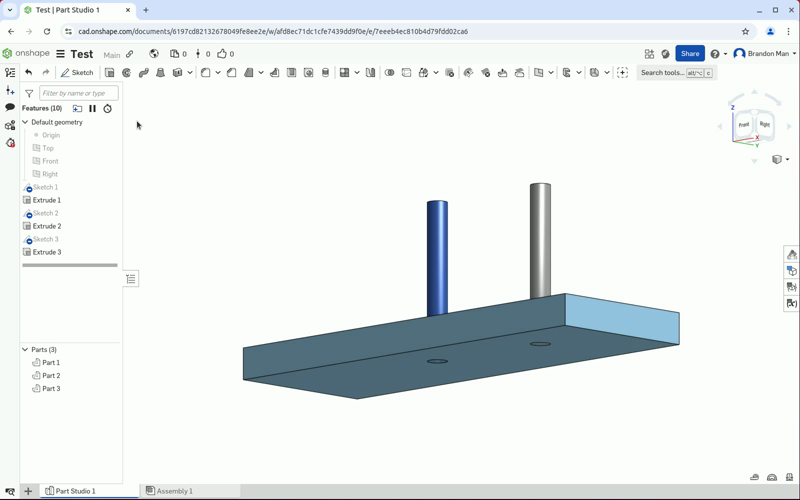
key(down, 3)
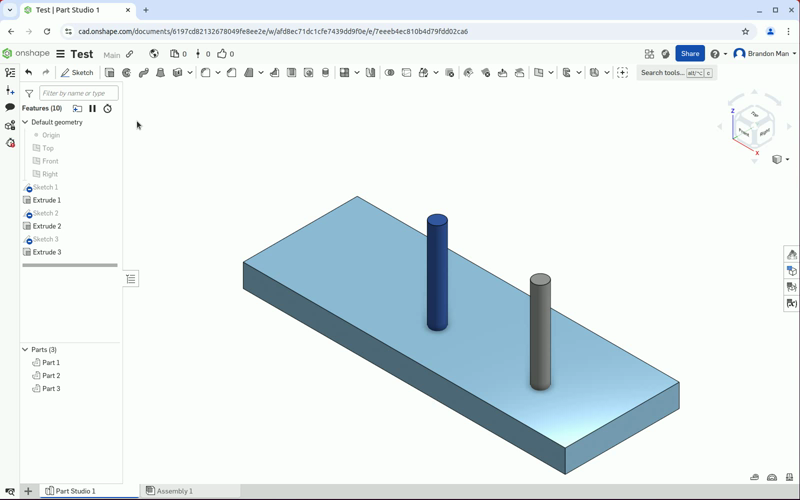
mouse_move(73, 189)
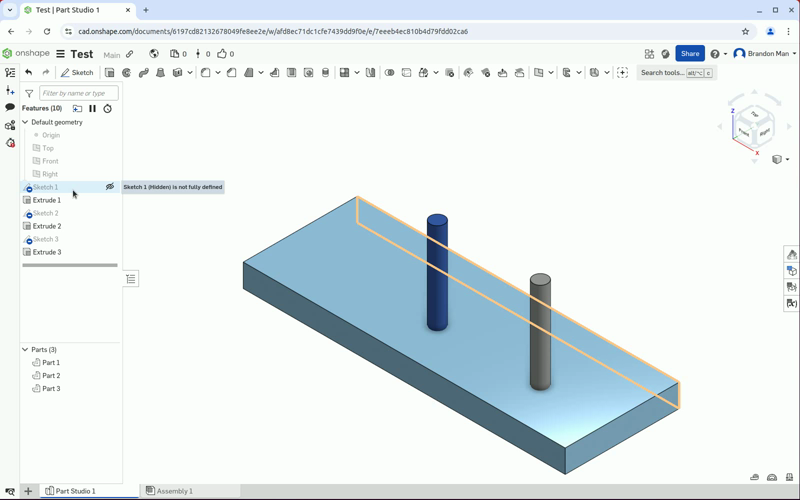
click(73, 189)